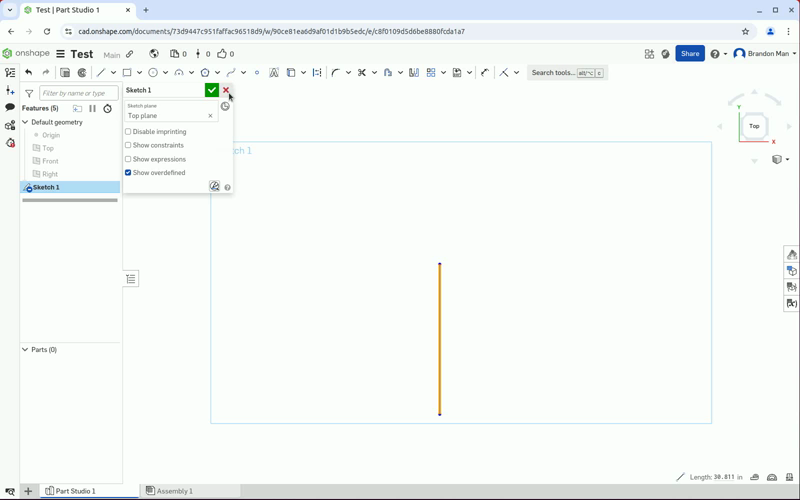
key(shift+h)
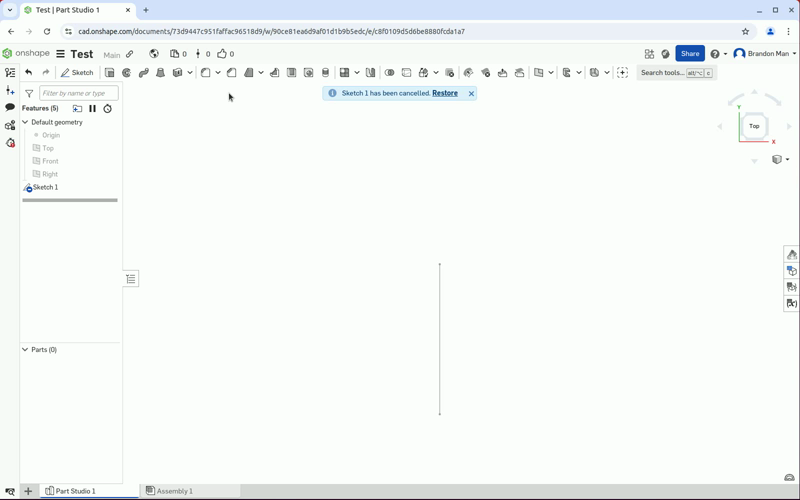
mouse_move(73, 352)
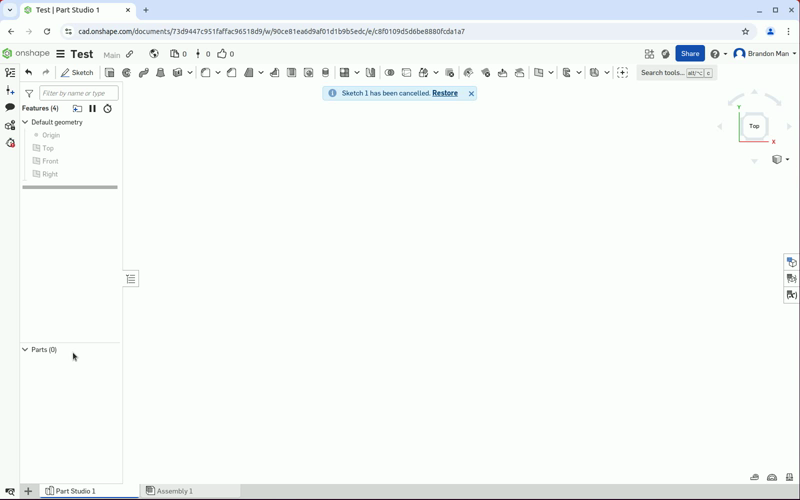
key(y)
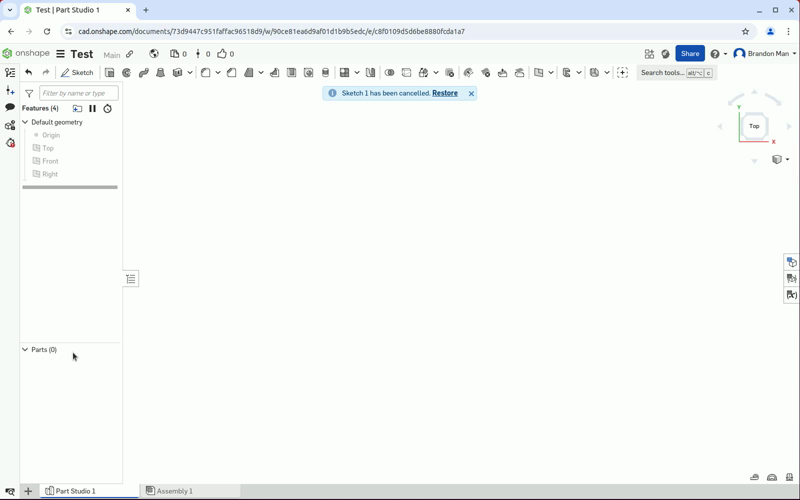
key(shift+p)
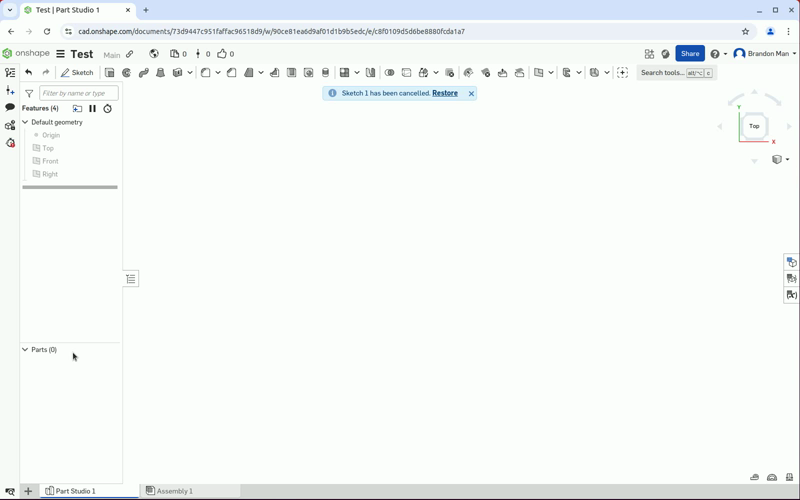
key(space)
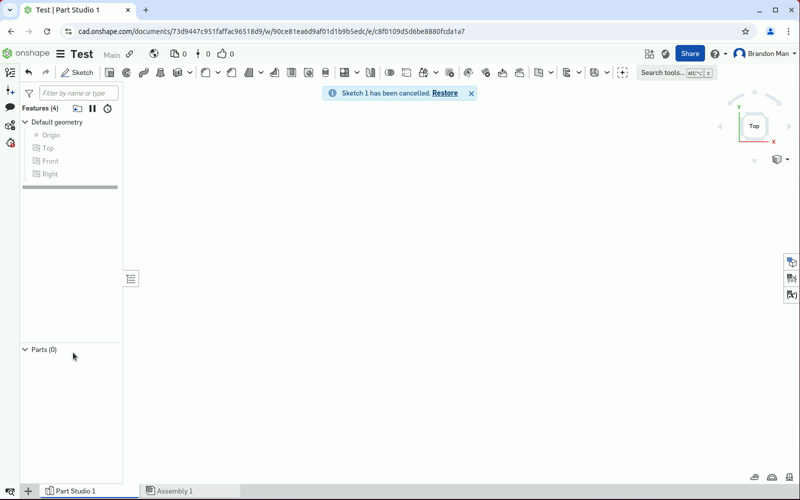
key_down(shift)
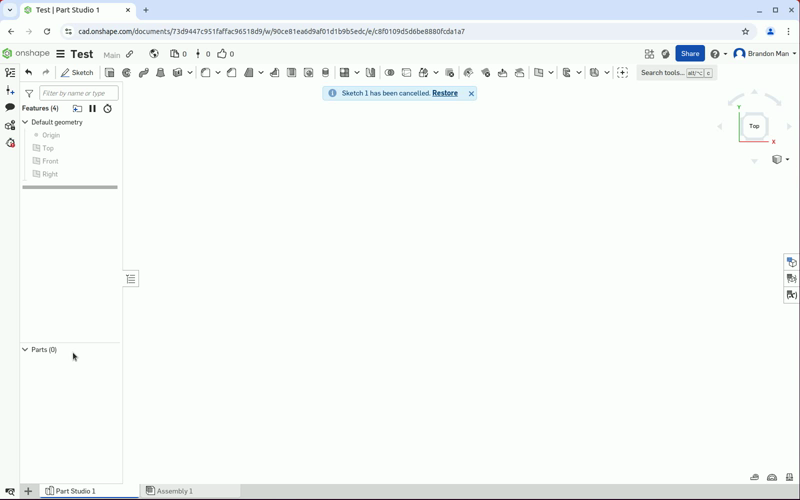
key(up)
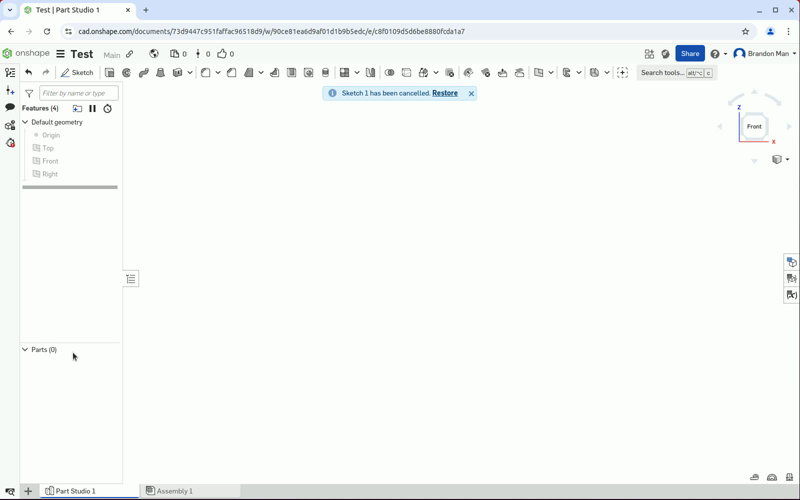
key_up(shift)
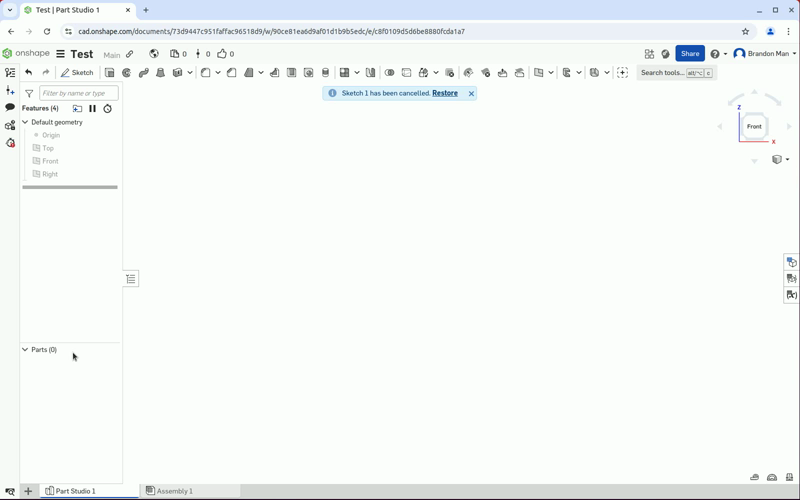
mouse_move(73, 352)
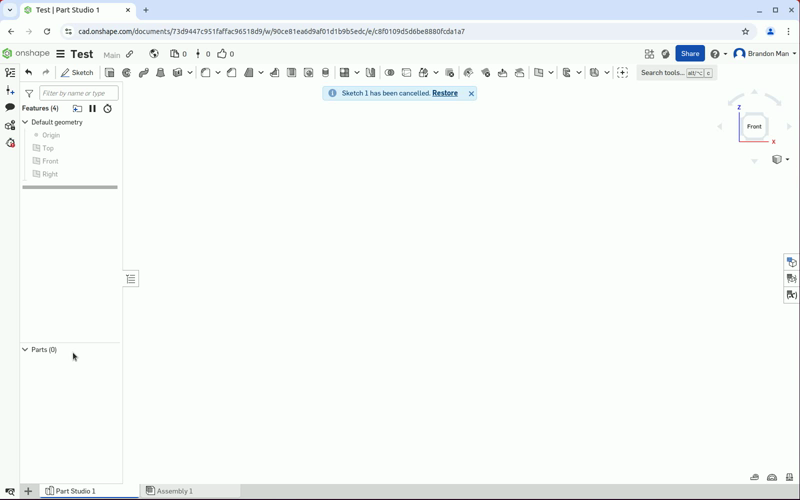
key(shift+y)
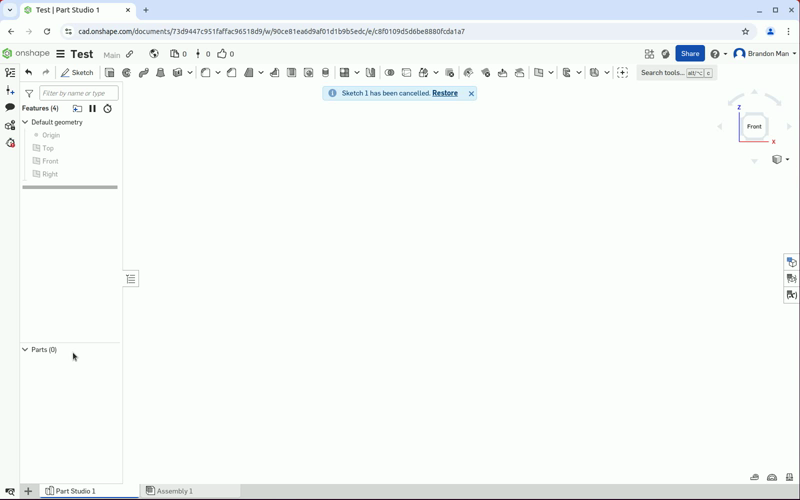
key(shift+s)
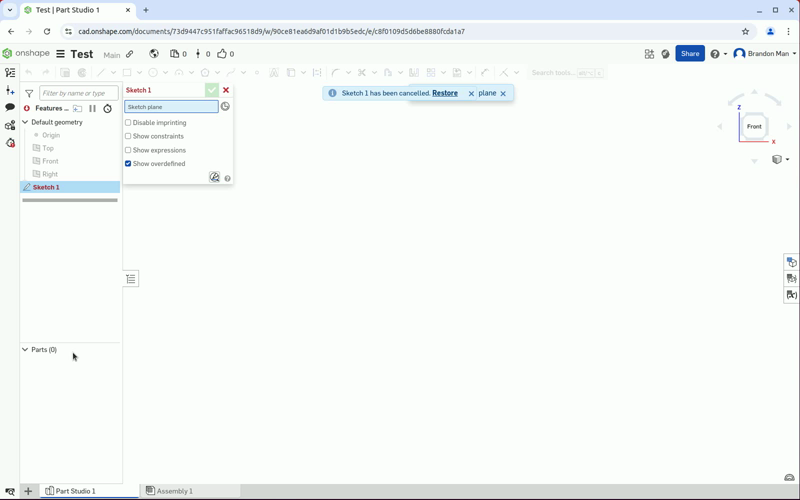
mouse_move(73, 163)
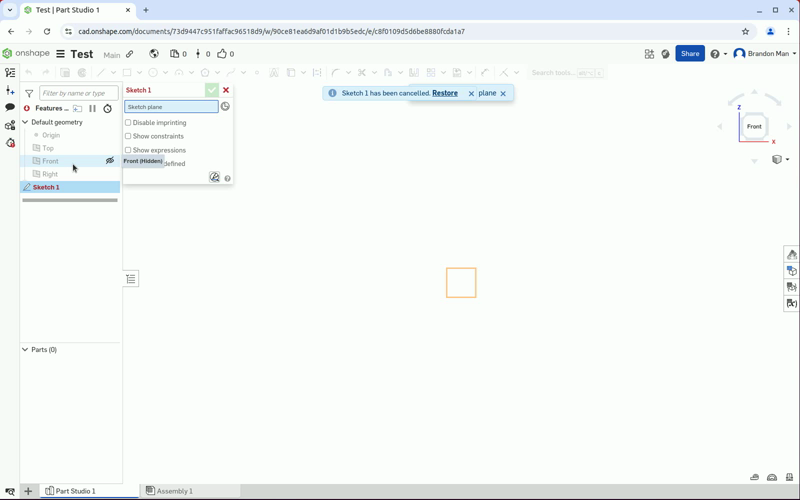
click(73, 163)
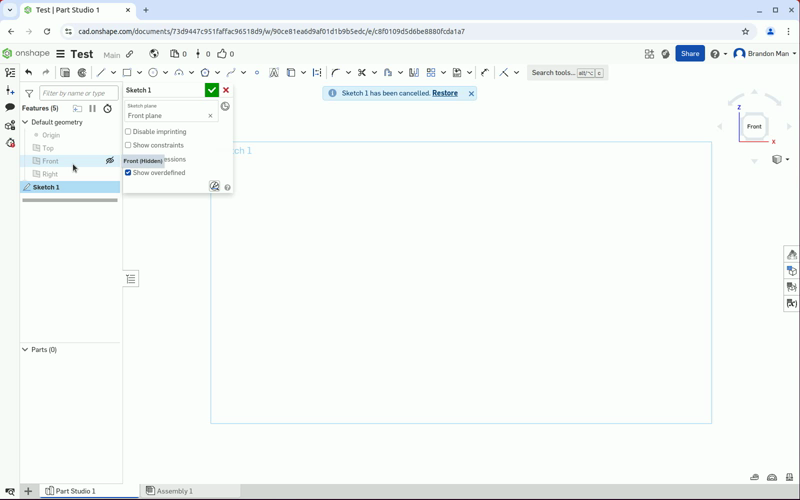
mouse_move(73, 352)
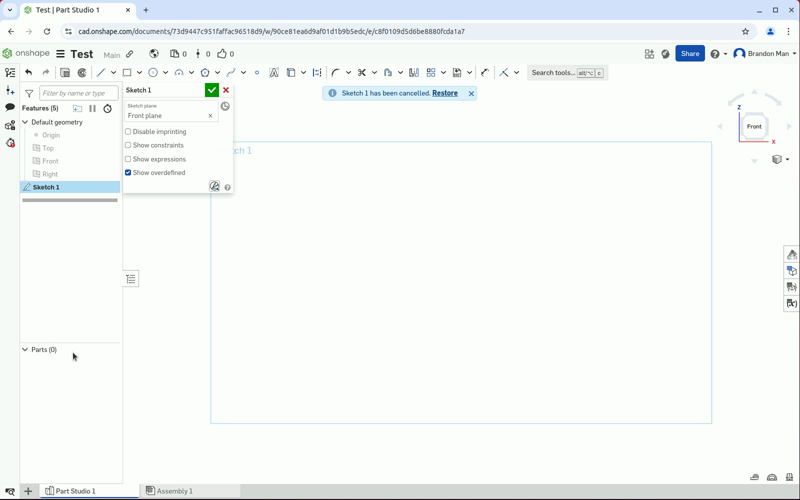
key(y)
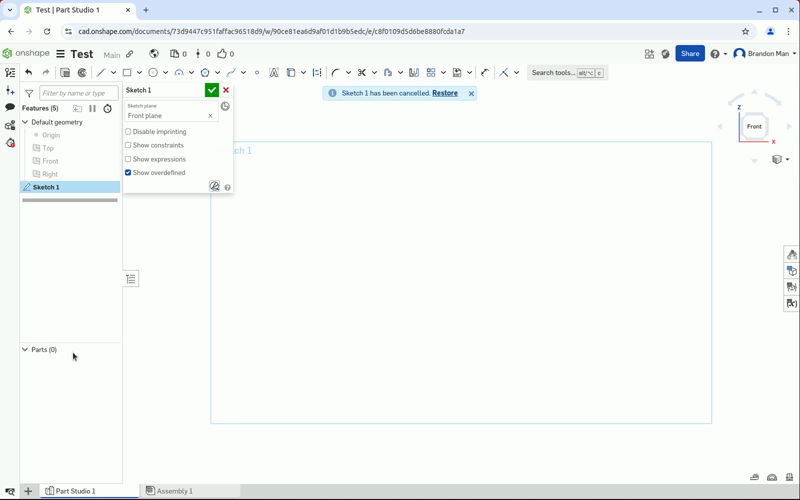
key(c)
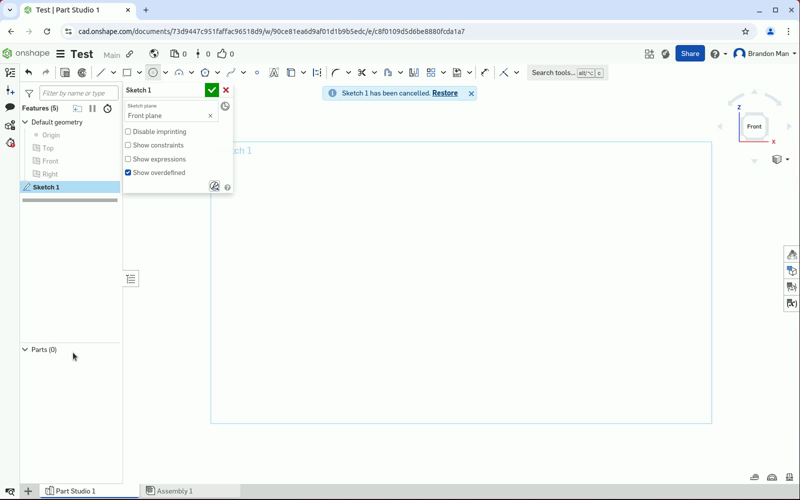
key_down(shift)
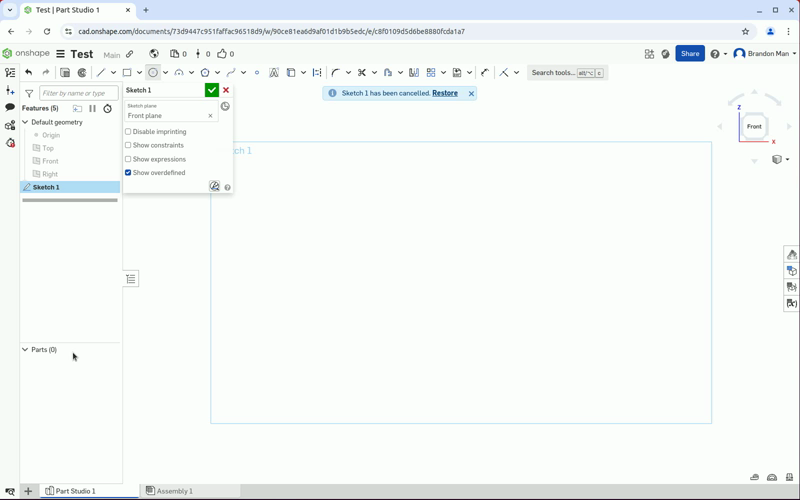
mouse_move(461, 282)
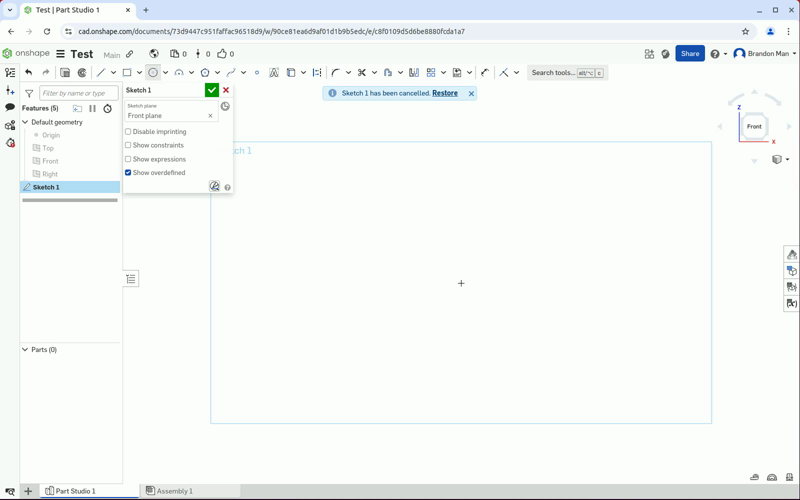
click(461, 282)
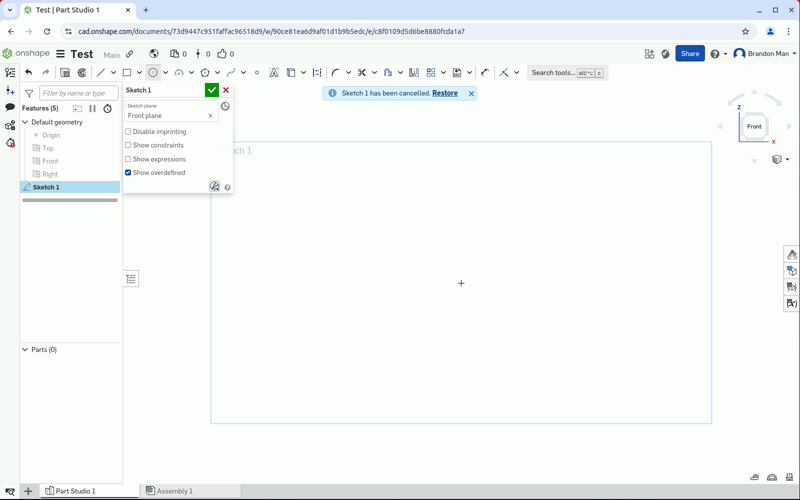
key_up(shift)
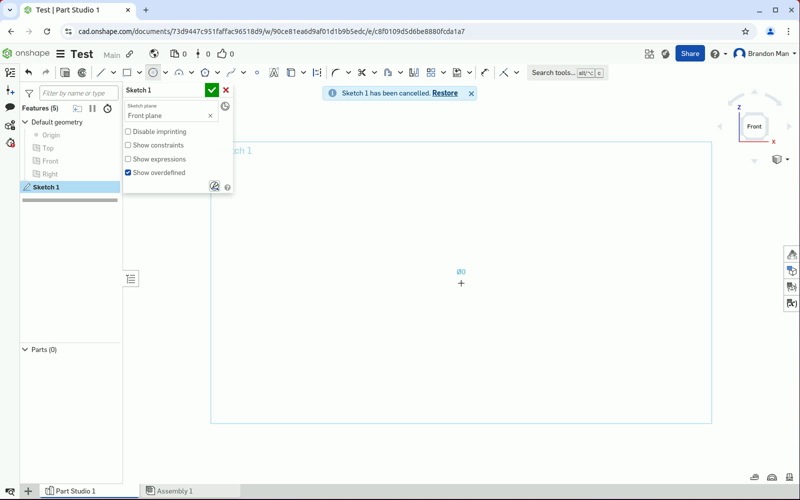
mouse_move(487, 282)
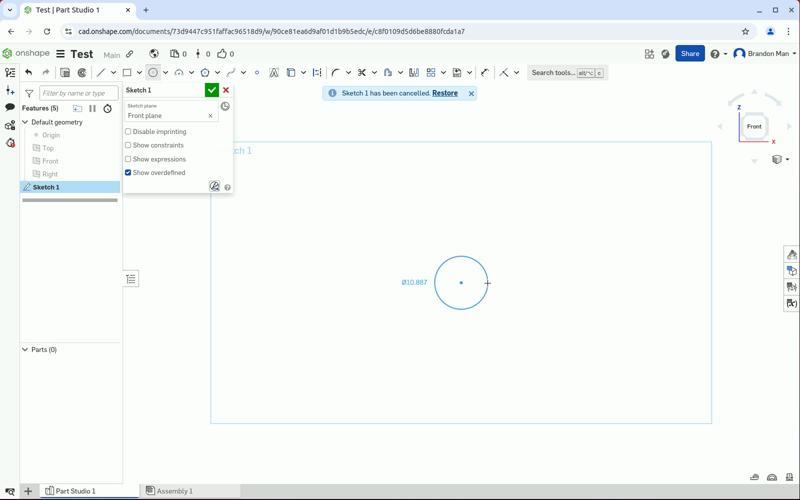
click(487, 282)
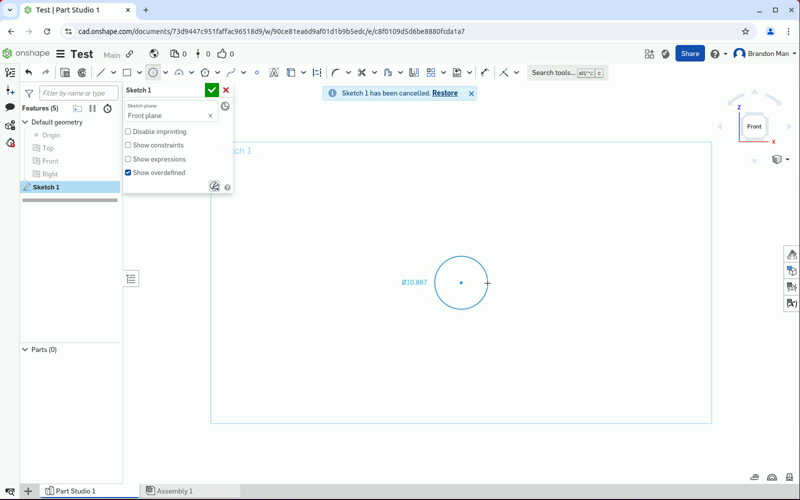
key(esc)
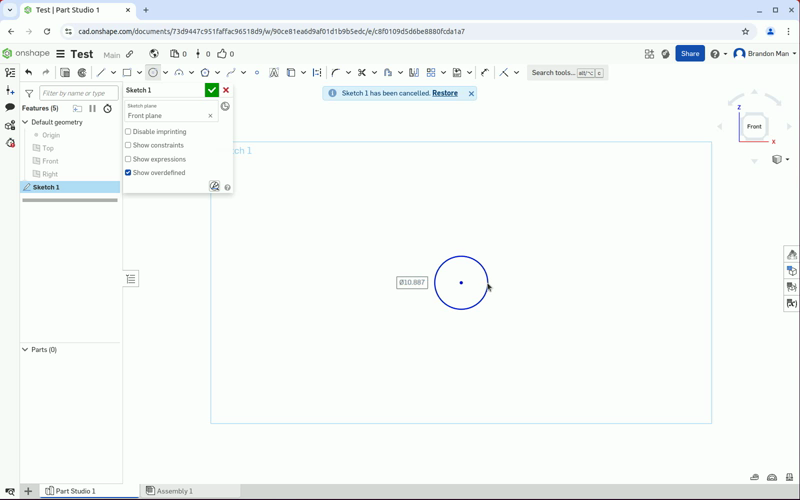
key(c)
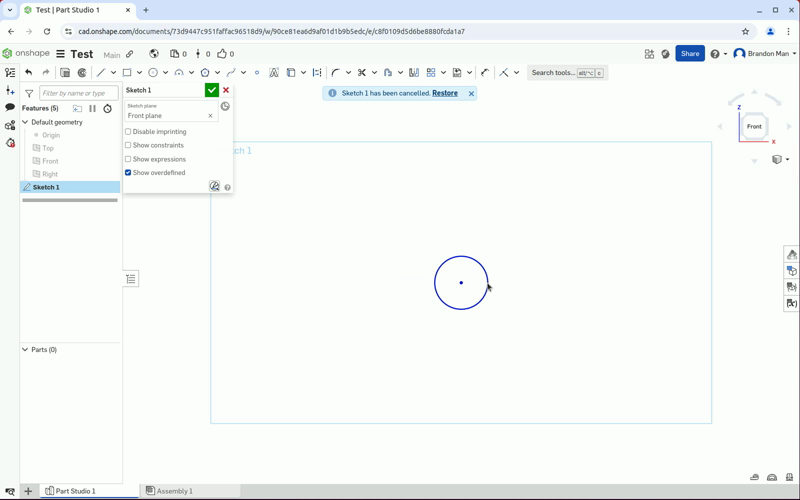
key_down(shift)
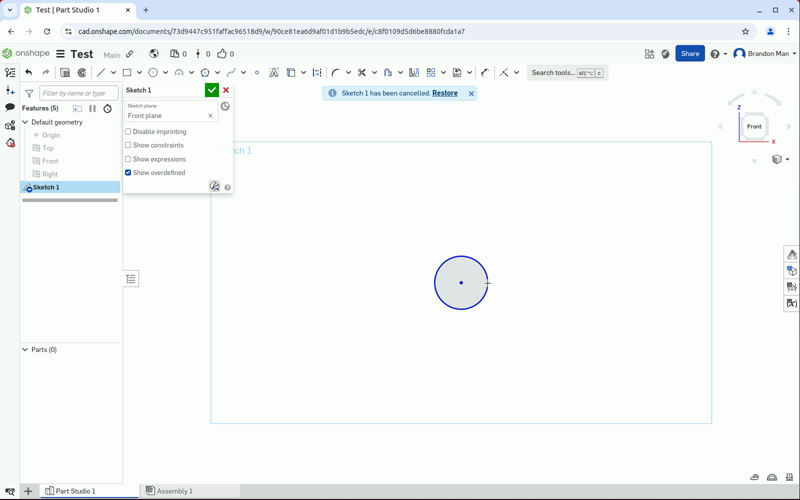
mouse_move(461, 282)
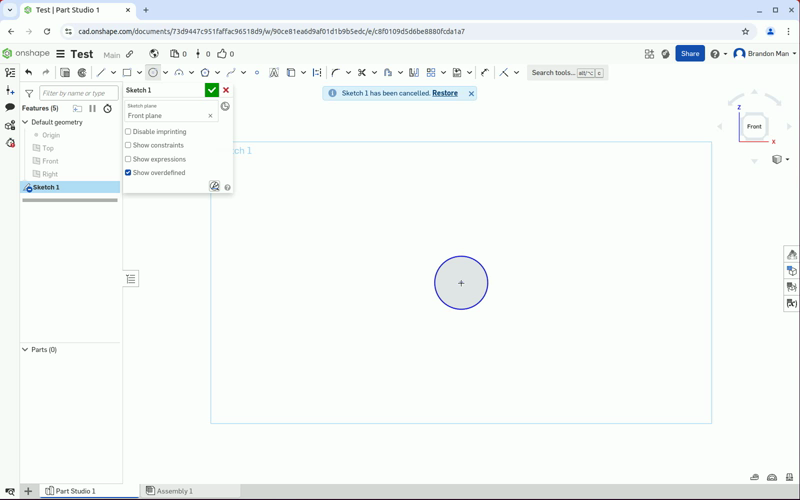
click(461, 282)
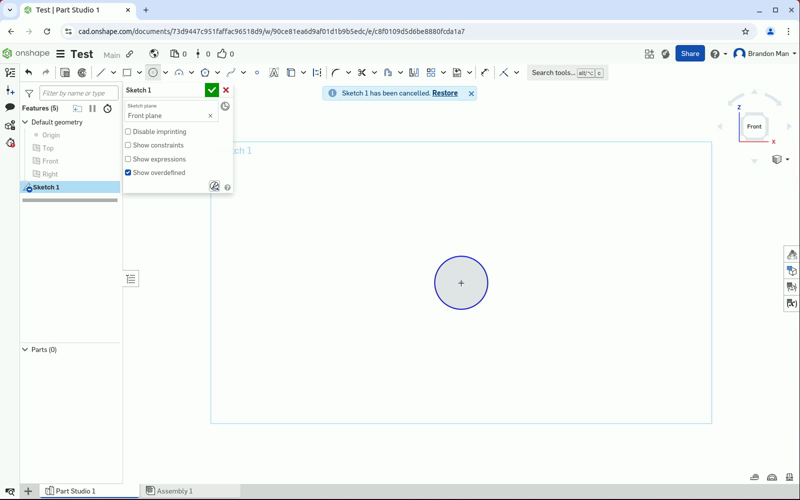
key_up(shift)
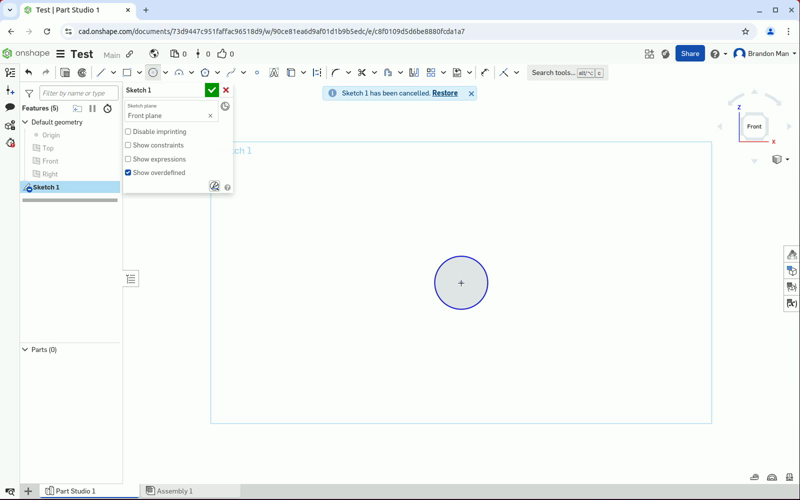
mouse_move(475, 282)
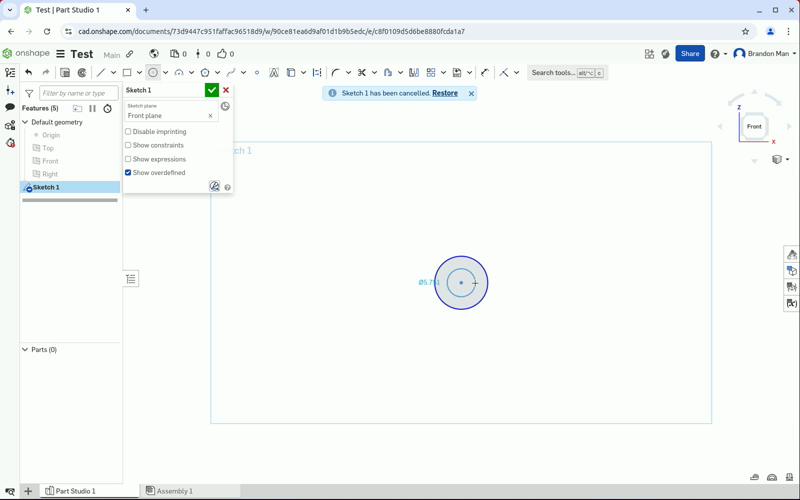
click(475, 282)
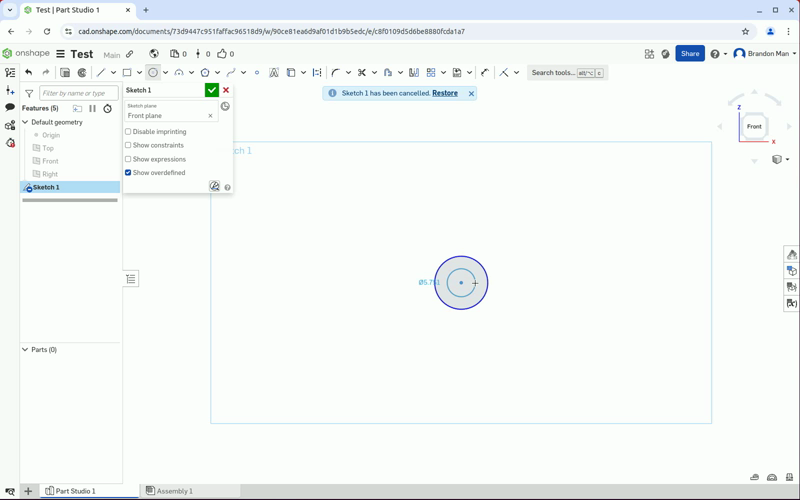
key(esc)
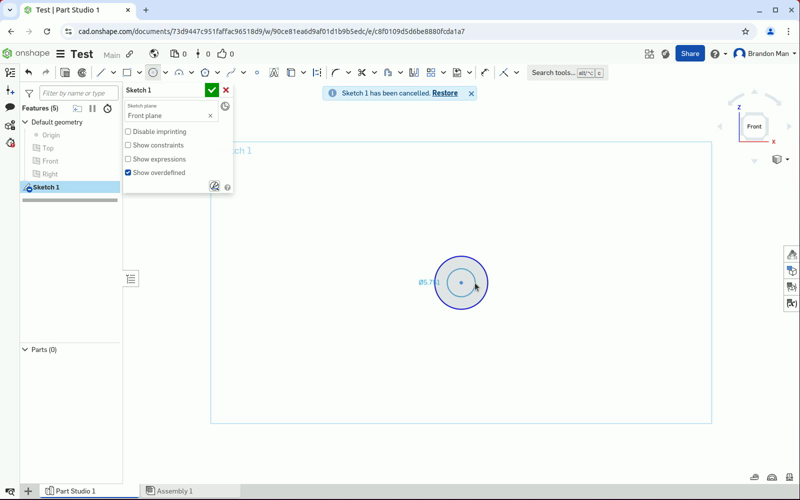
mouse_move(454, 262)
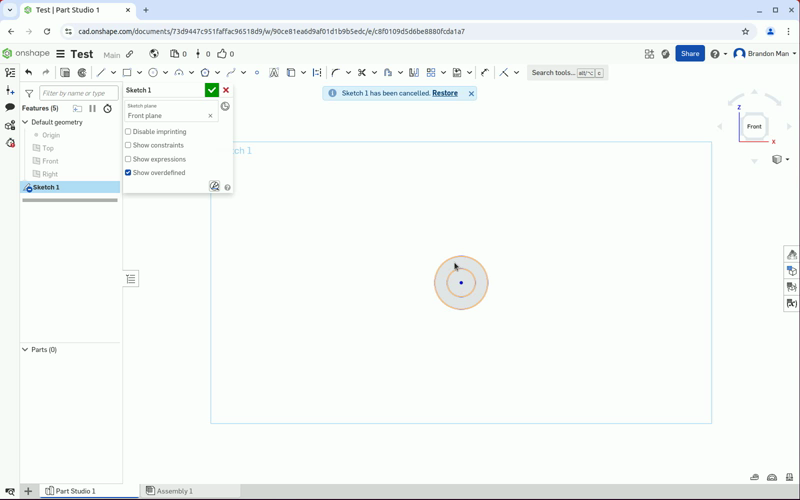
scroll(6)
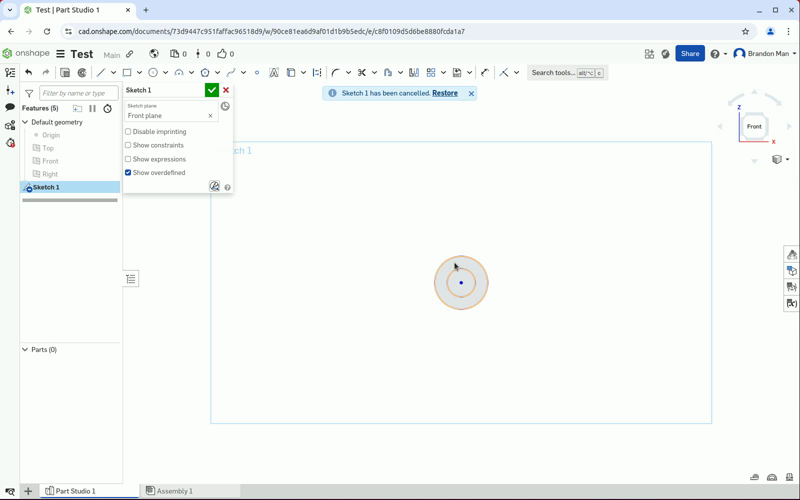
scroll(6)
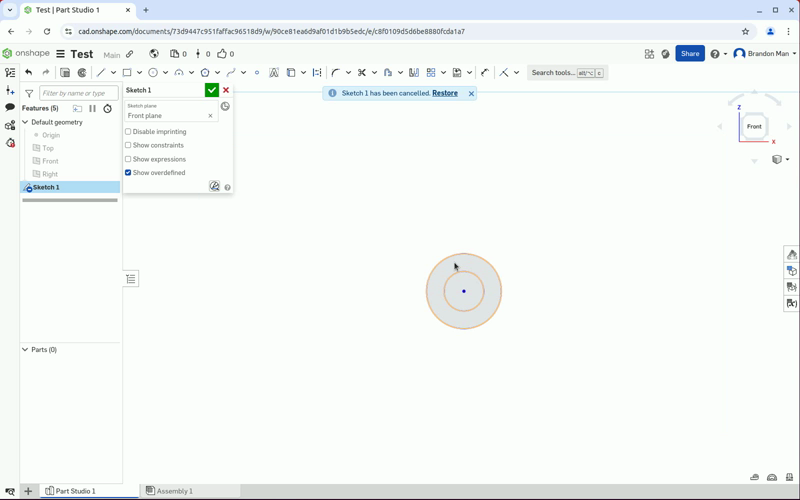
scroll(6)
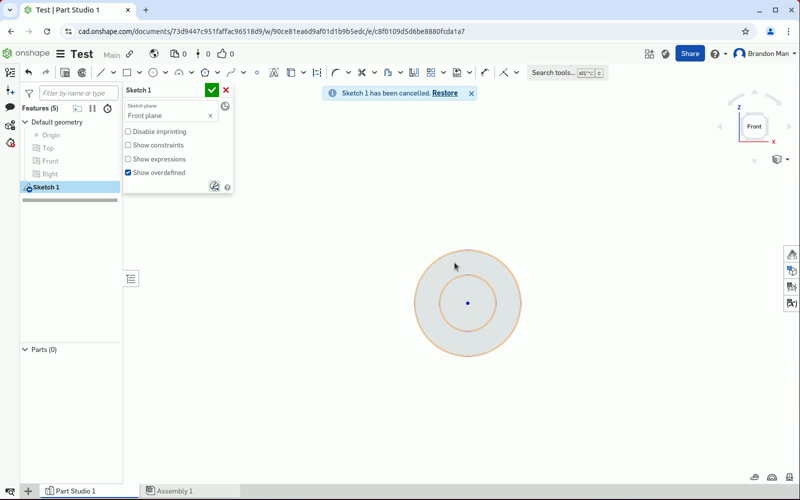
scroll(6)
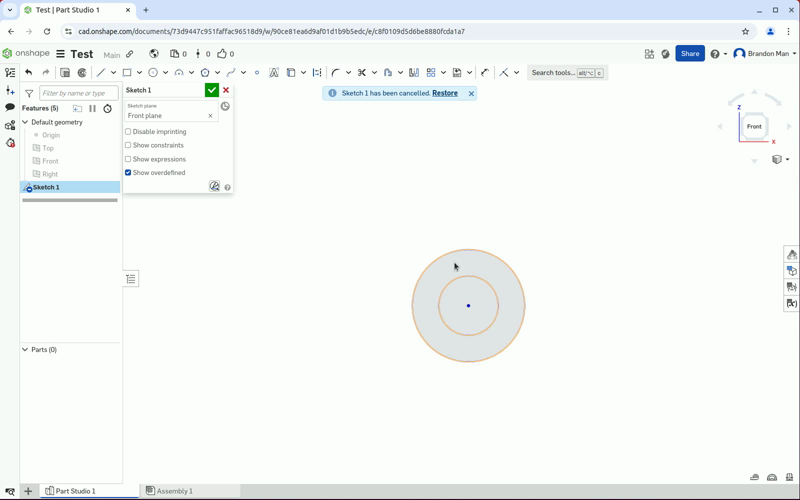
scroll(6)
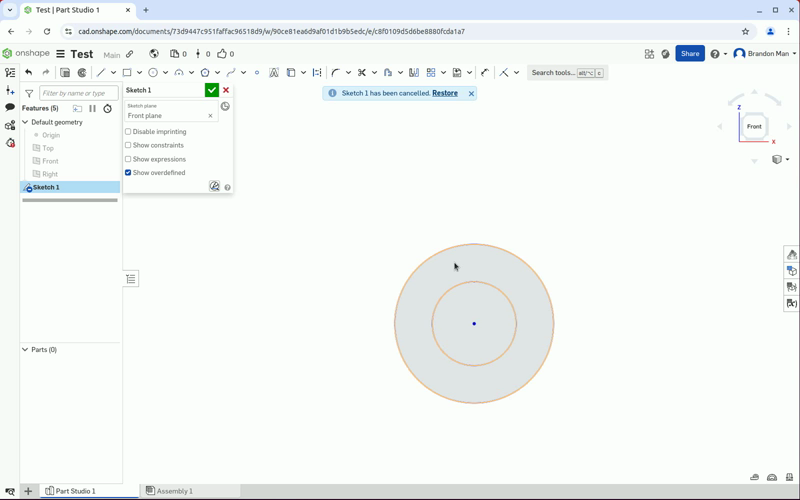
scroll(6)
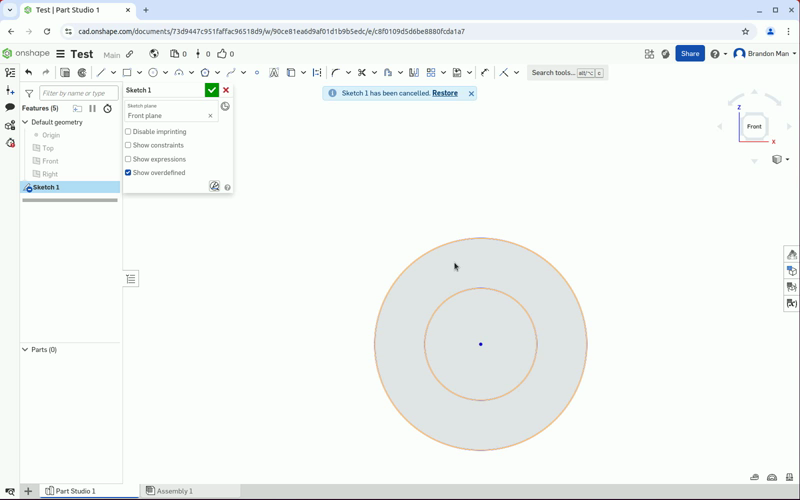
scroll(6)
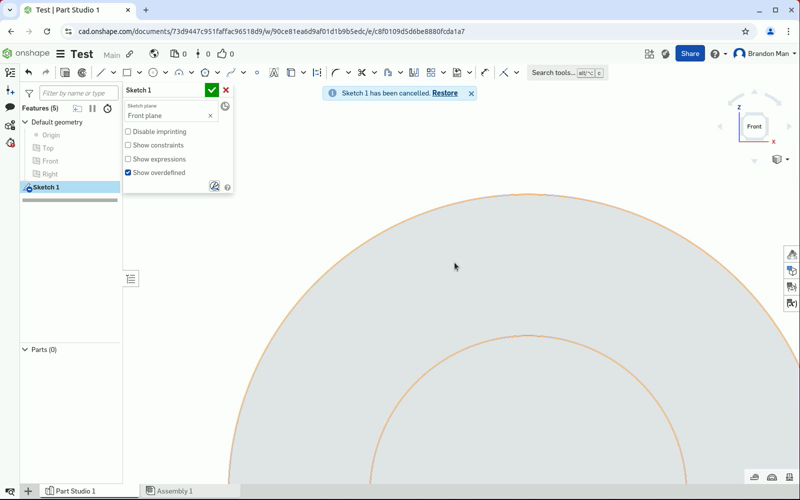
click(454, 262)
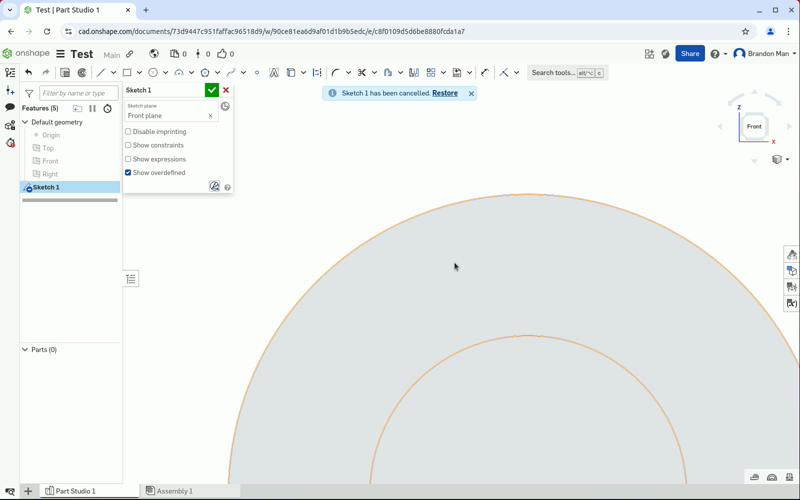
scroll(-6)
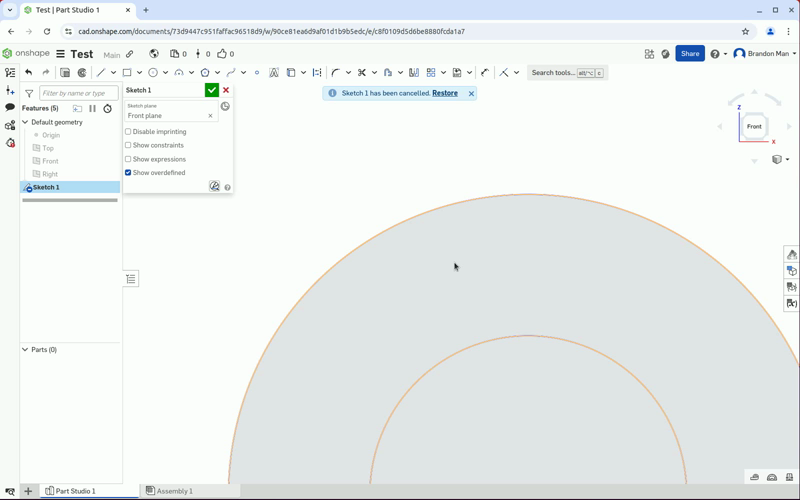
scroll(-6)
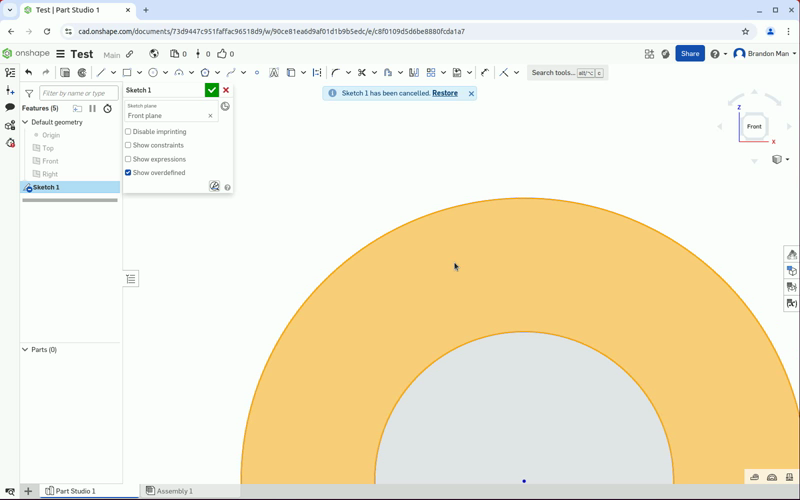
scroll(-6)
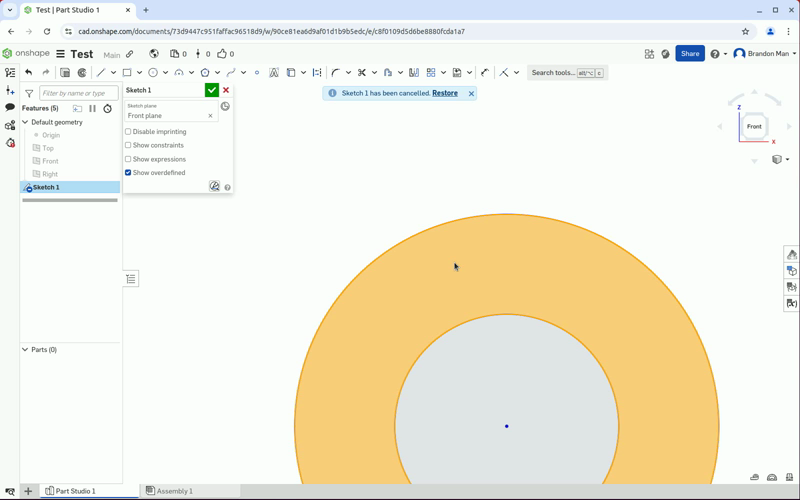
scroll(-6)
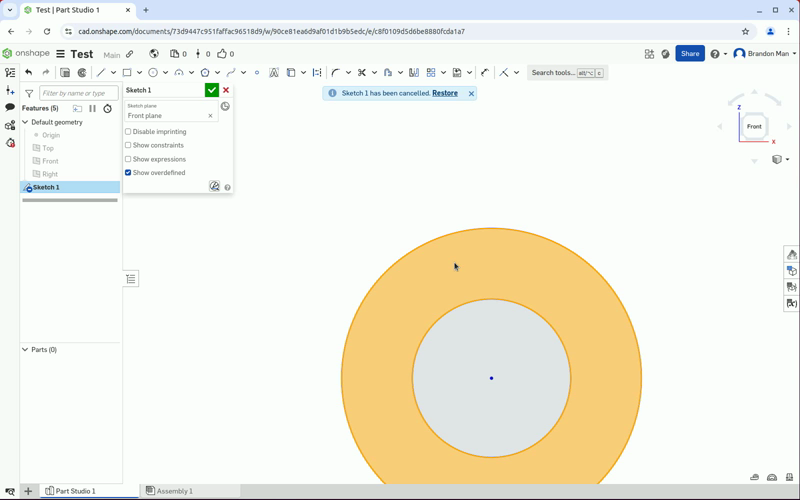
scroll(-6)
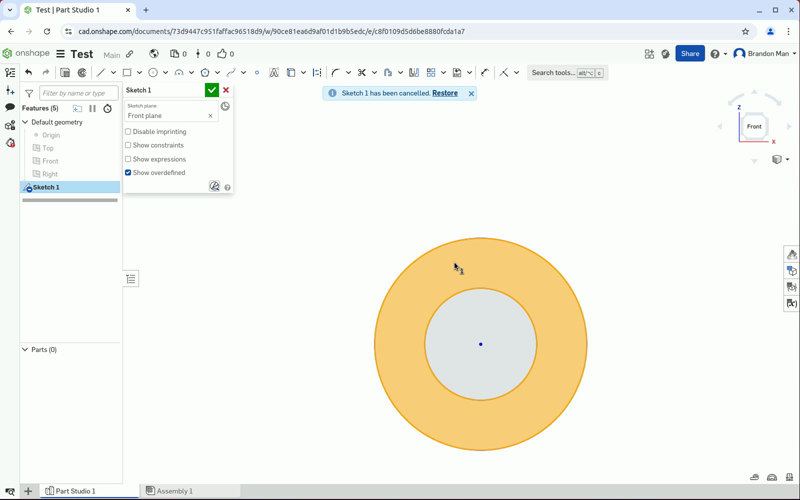
scroll(-6)
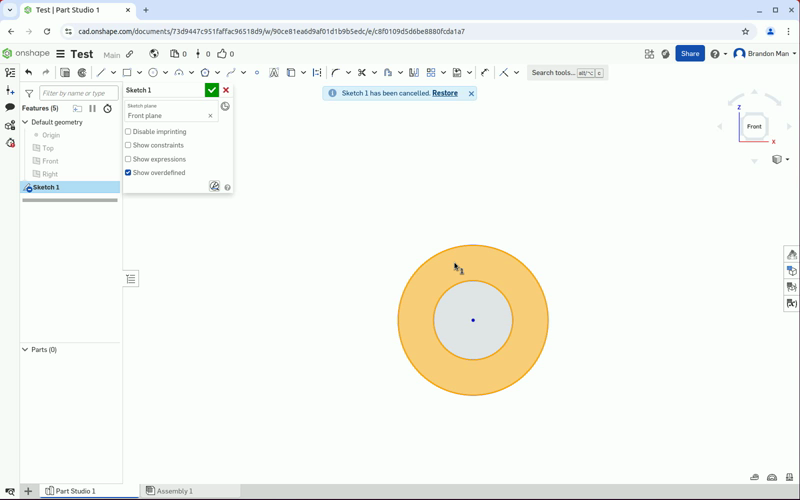
scroll(-6)
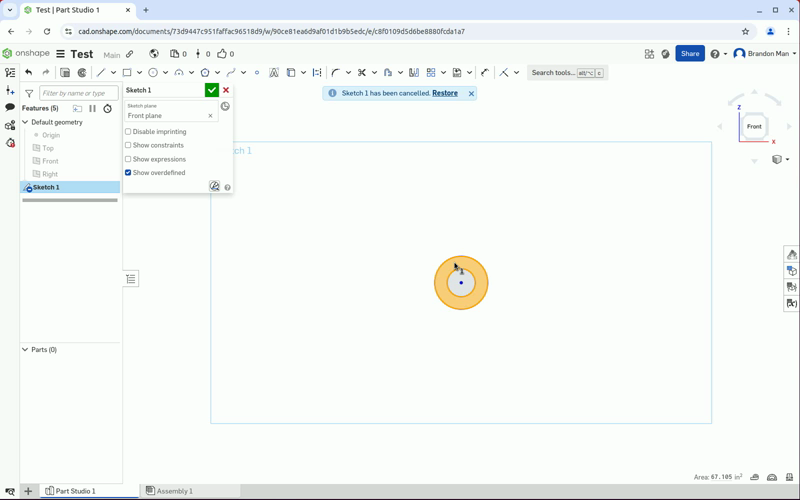
mouse_move(73, 352)
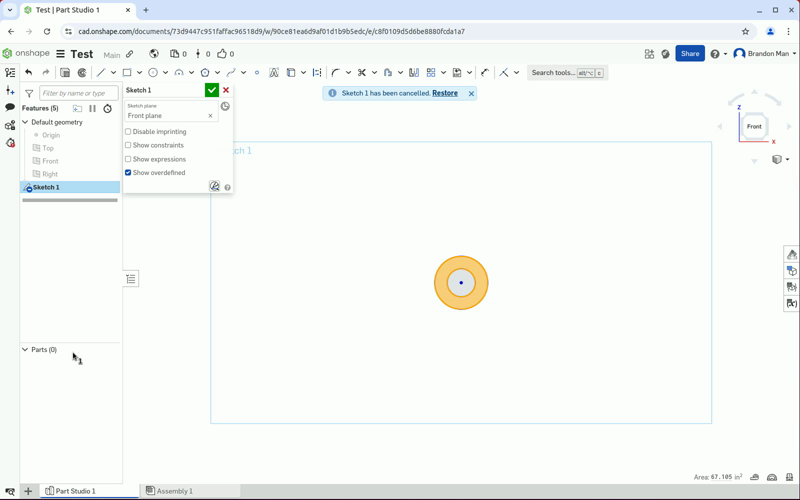
key(shift+y)
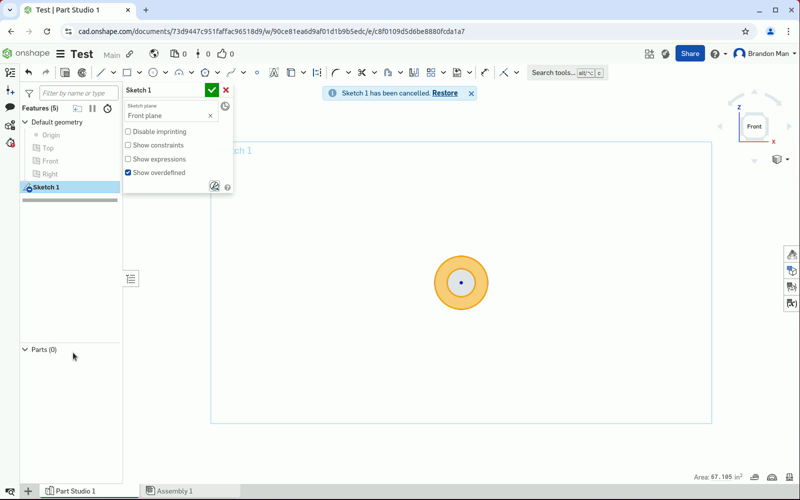
key(shift+e)
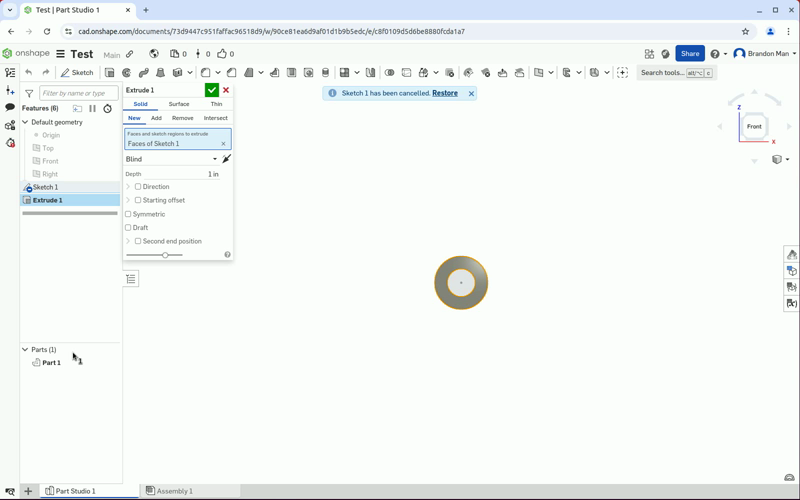
mouse_move(143, 106)
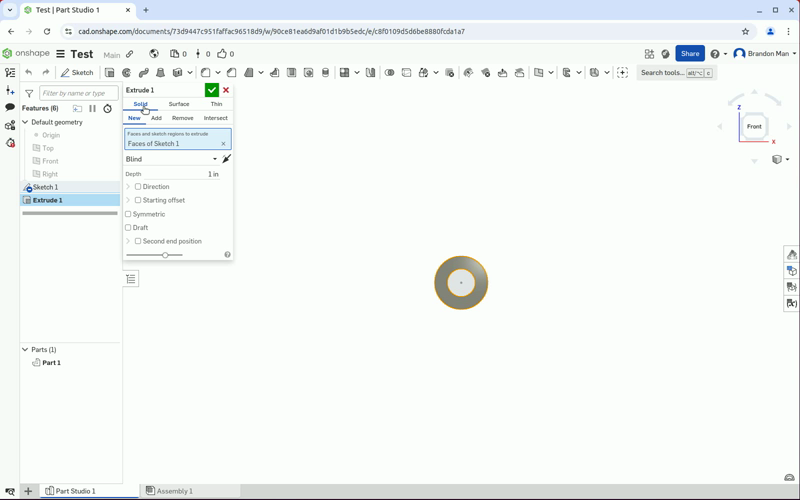
click(143, 106)
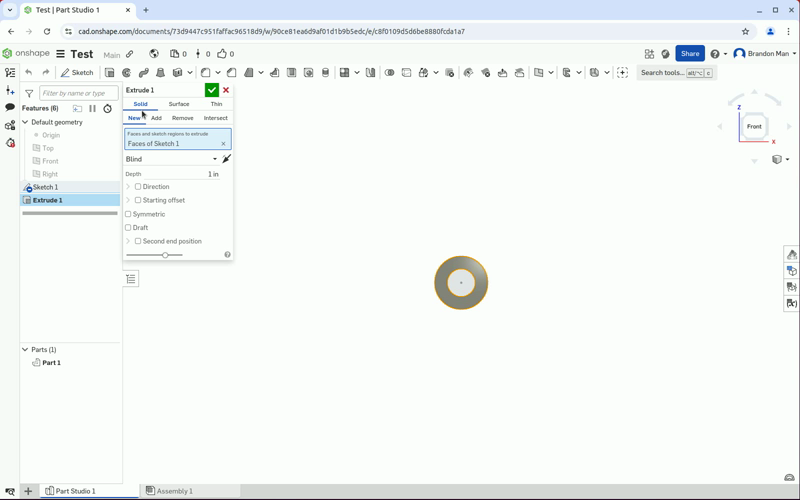
mouse_move(137, 120)
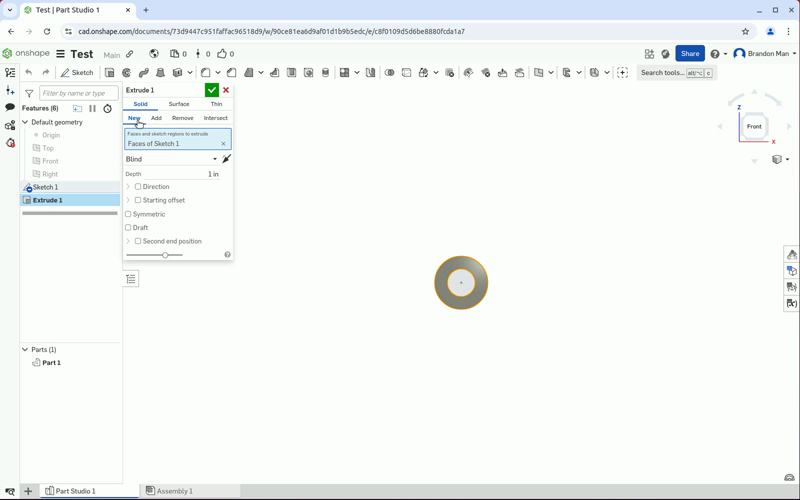
click(137, 120)
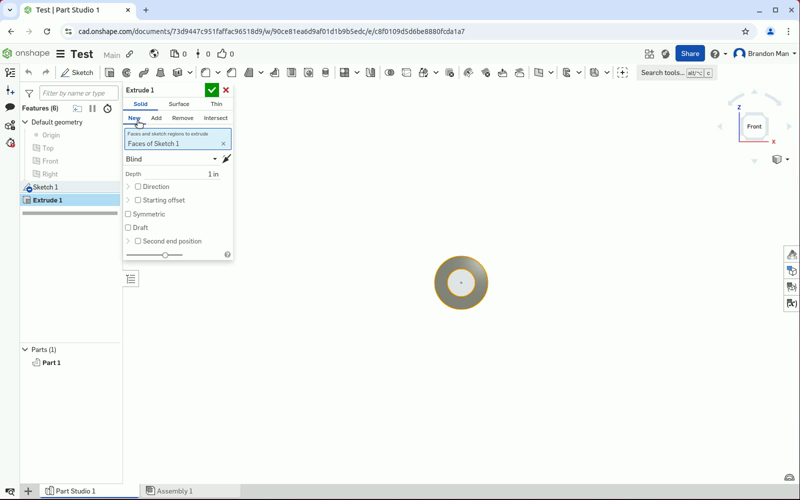
key(tab, 4)
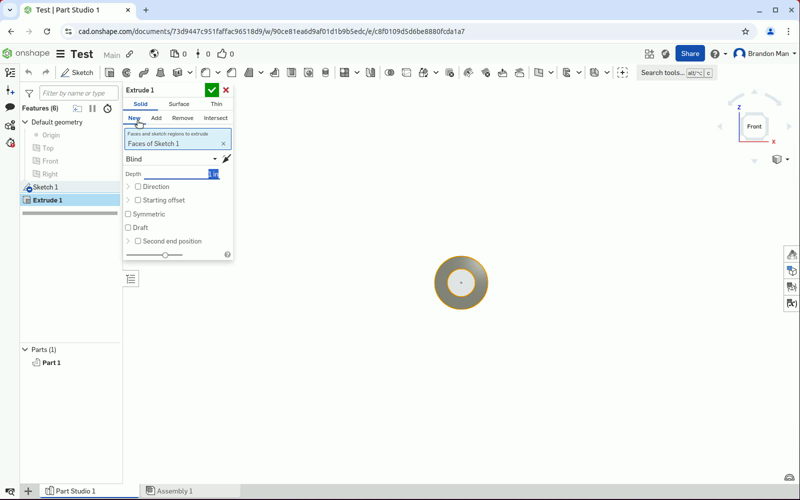
text(8.184)
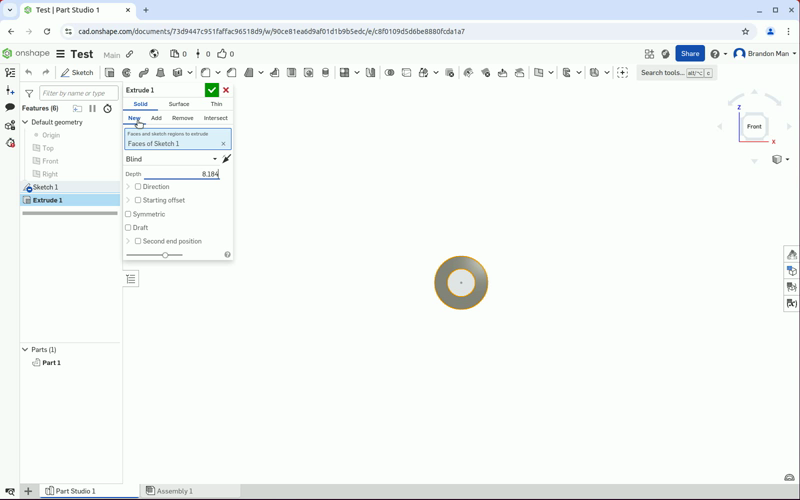
key(tab, 3)
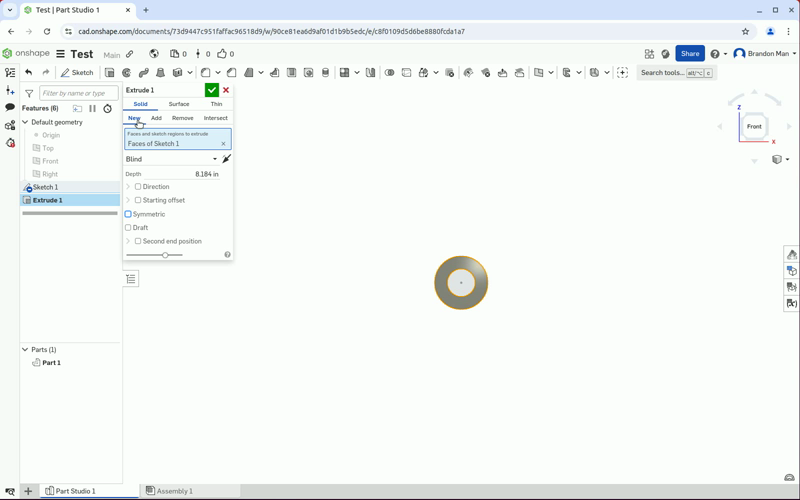
key(space)
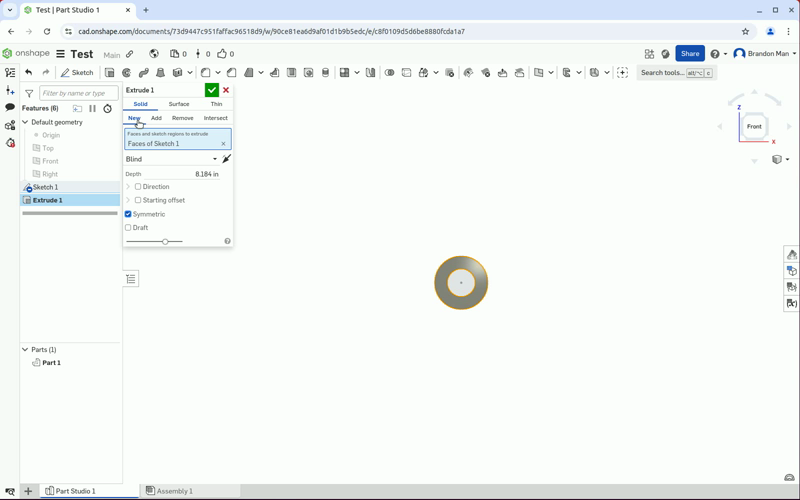
key(enter)
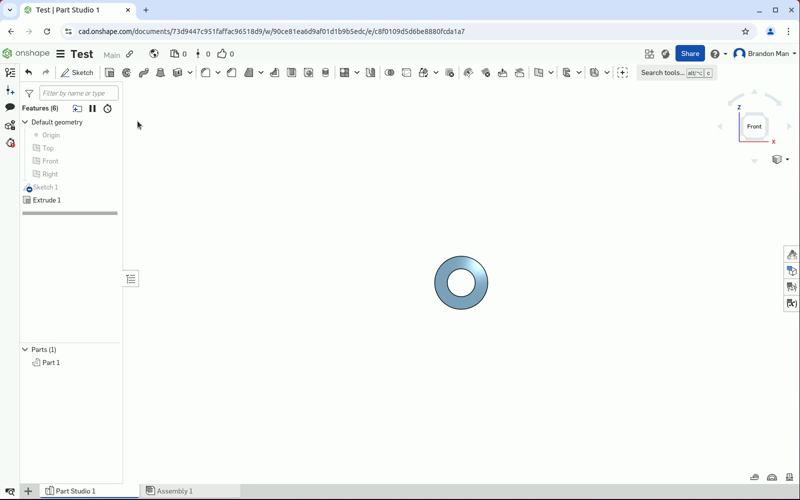
key(shift+h)
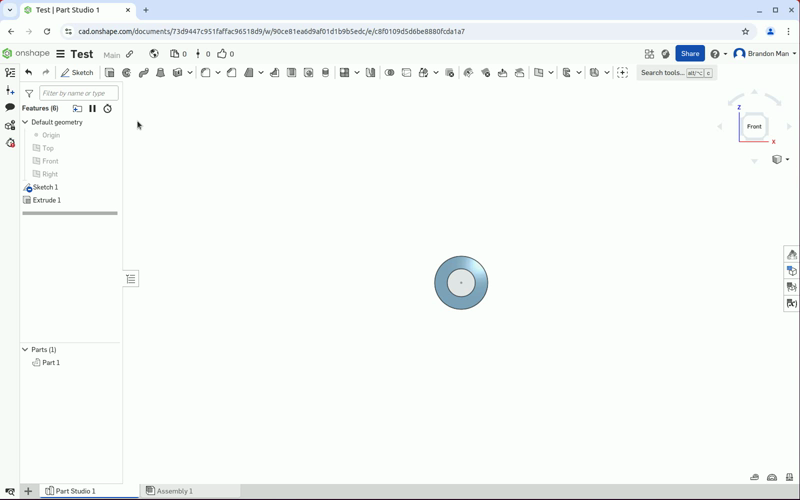
key(shift+h)
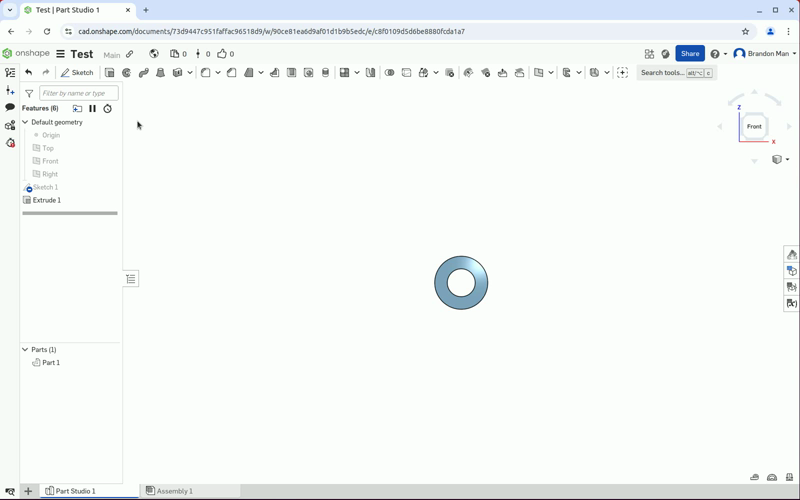
mouse_move(73, 189)
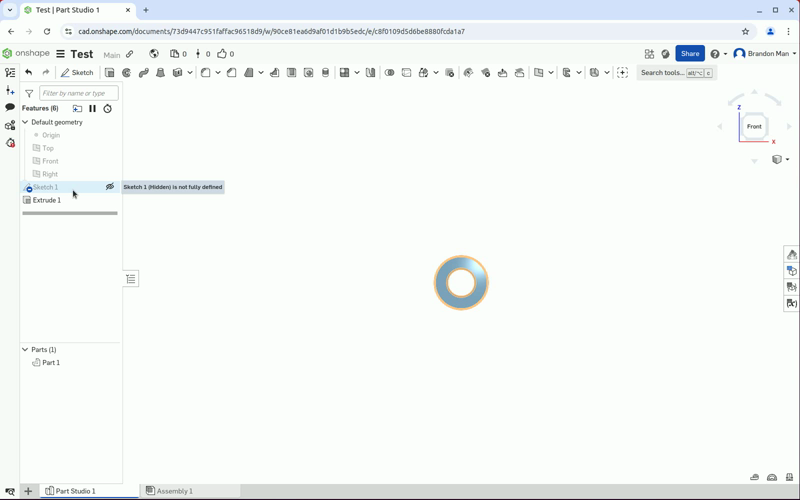
click(73, 189)
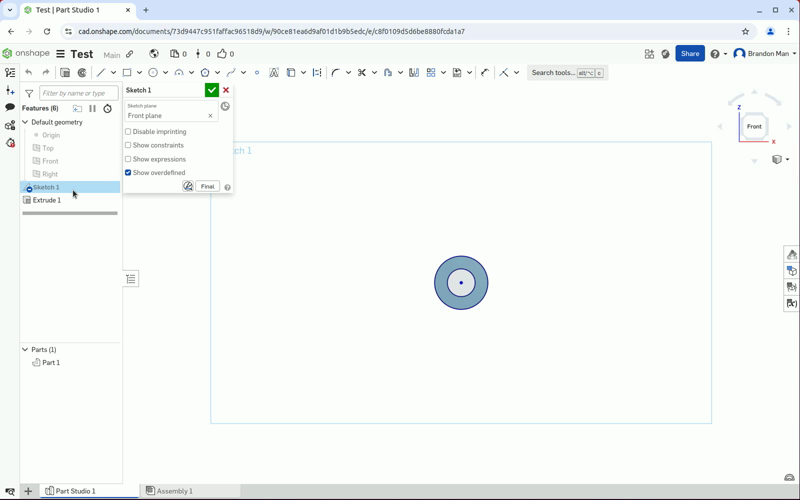
mouse_move(229, 92)
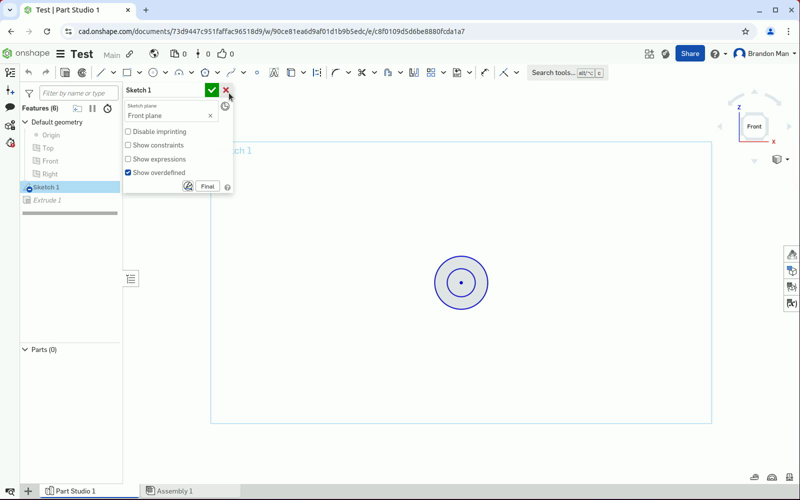
click(229, 92)
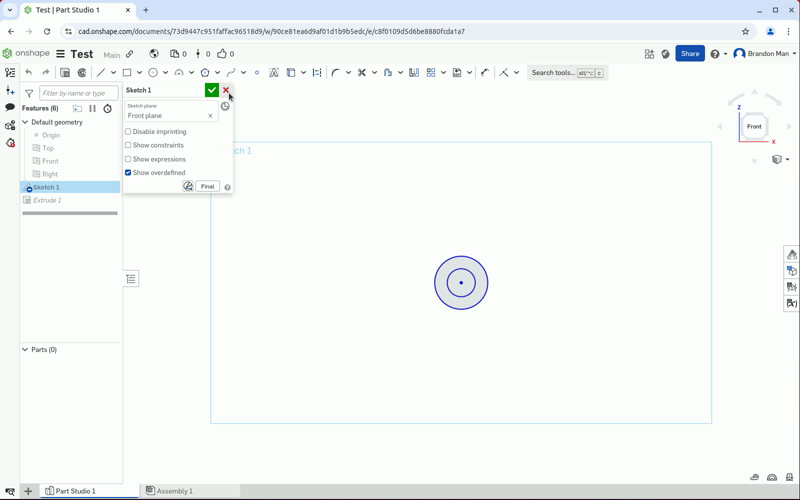
key(shift+s)
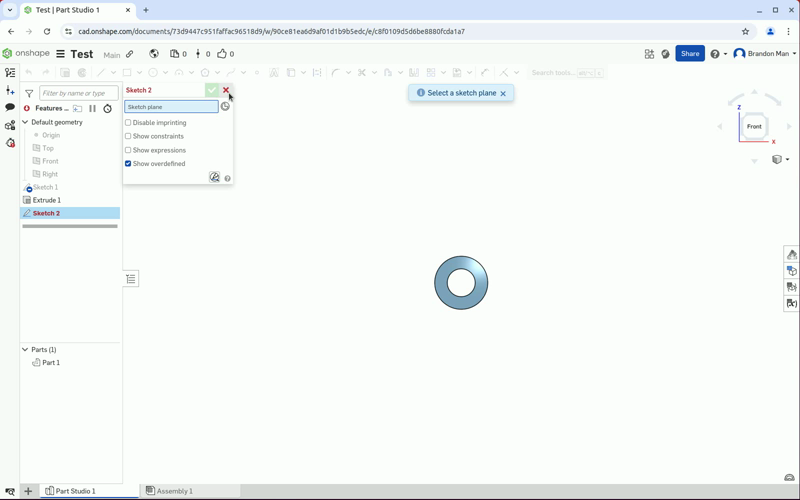
mouse_move(73, 163)
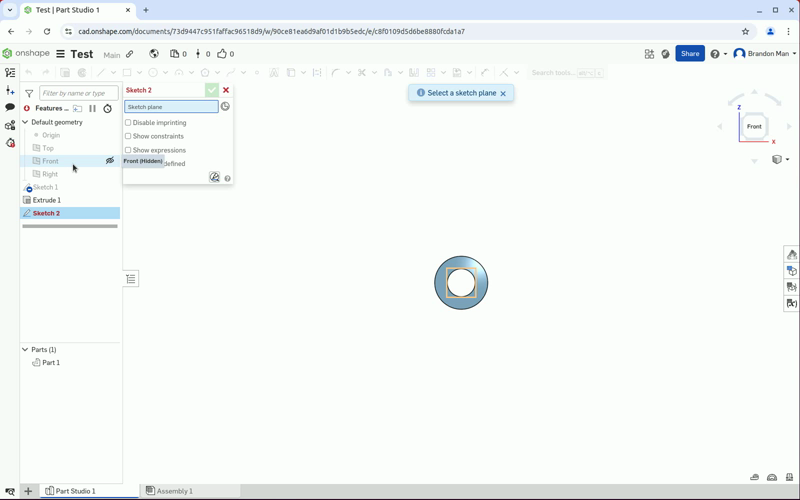
click(73, 163)
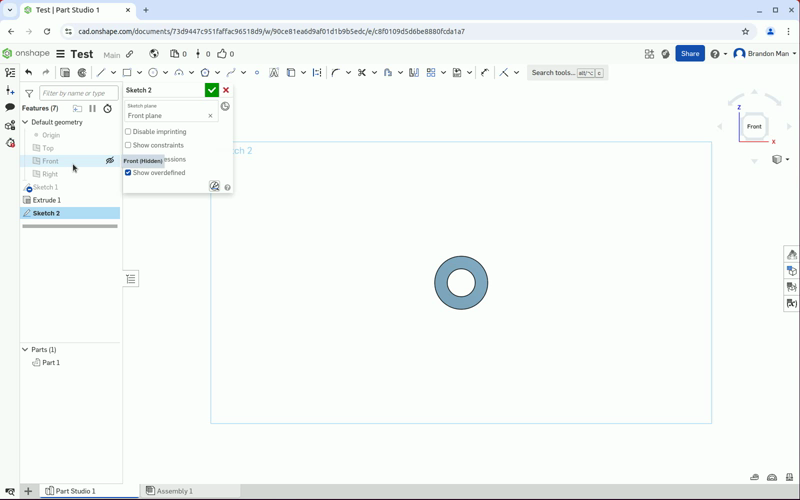
mouse_move(73, 352)
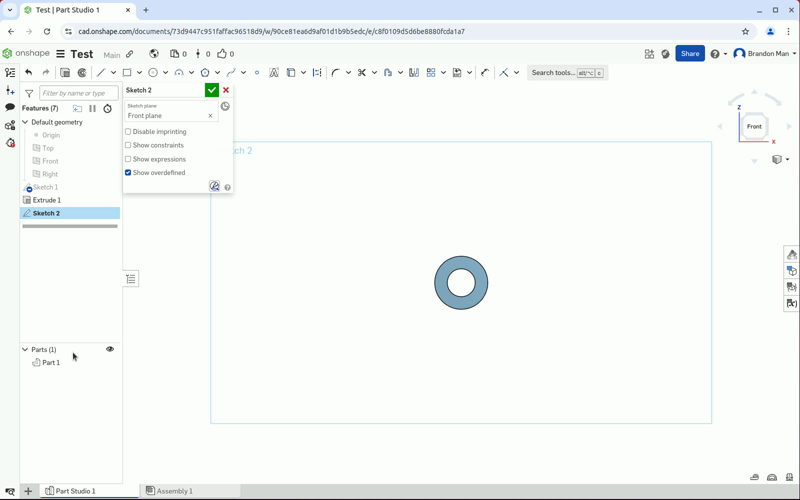
key(y)
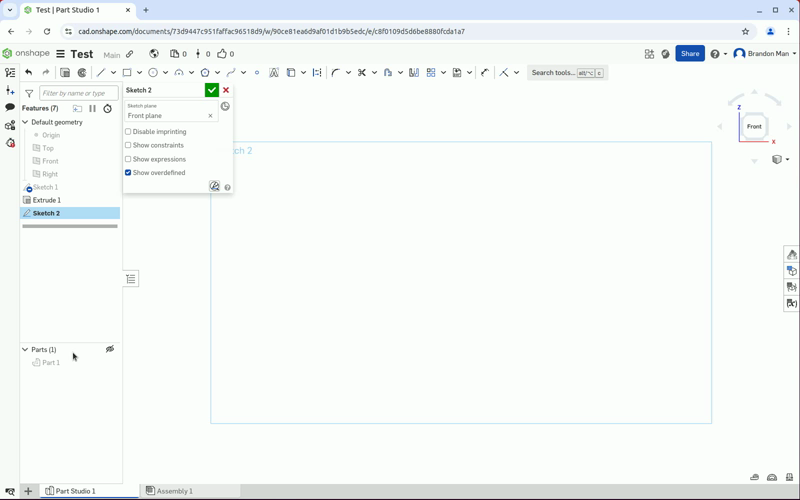
key(a)
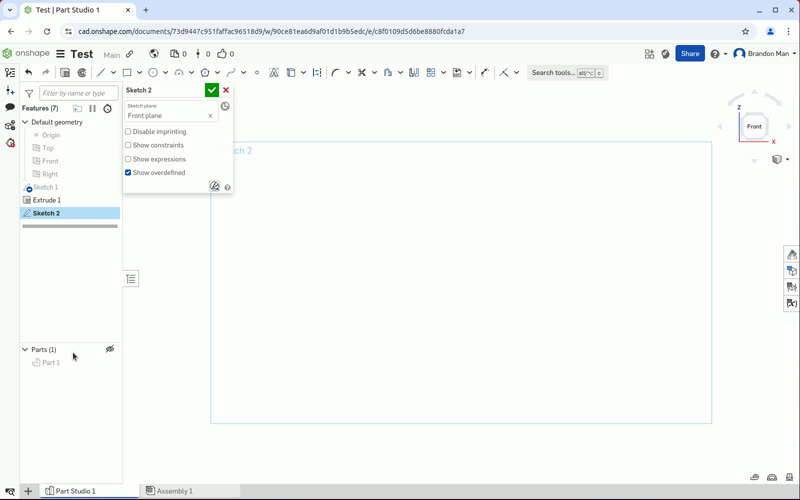
key_down(shift)
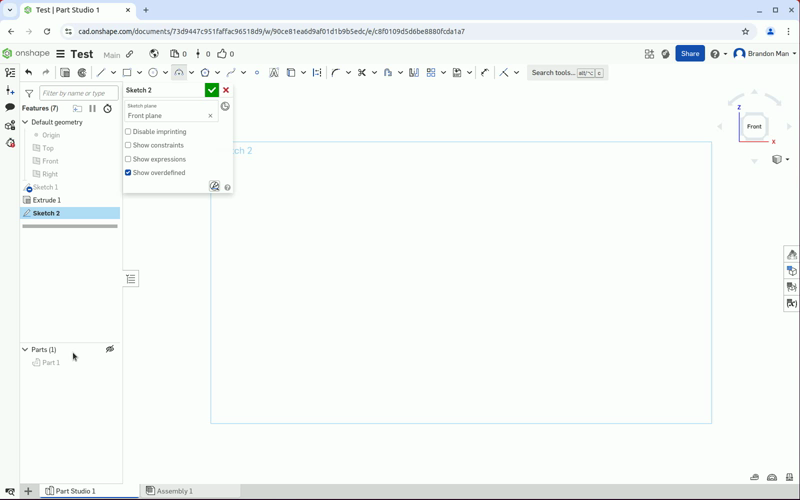
mouse_move(348, 354)
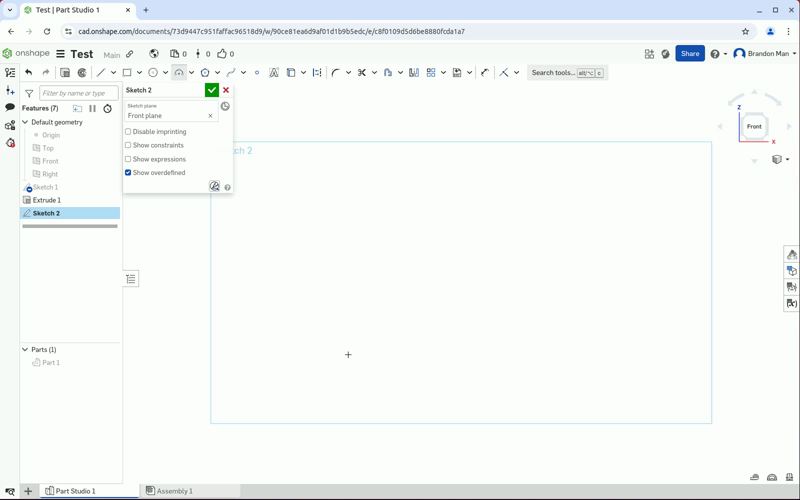
click(348, 354)
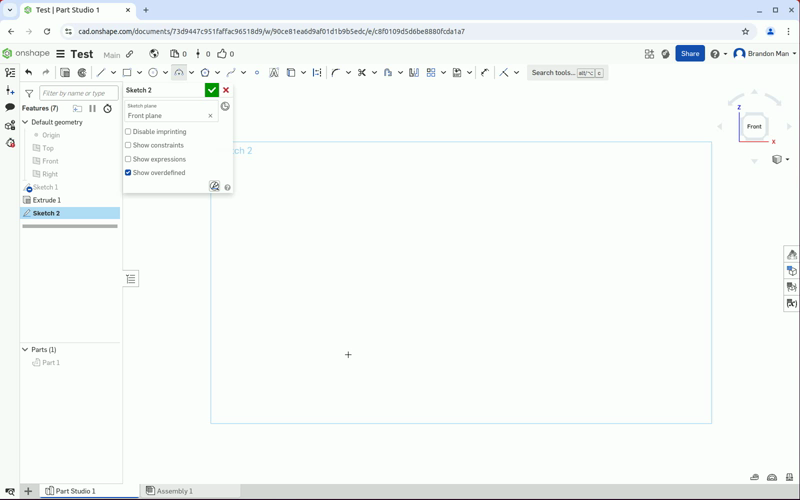
key_up(shift)
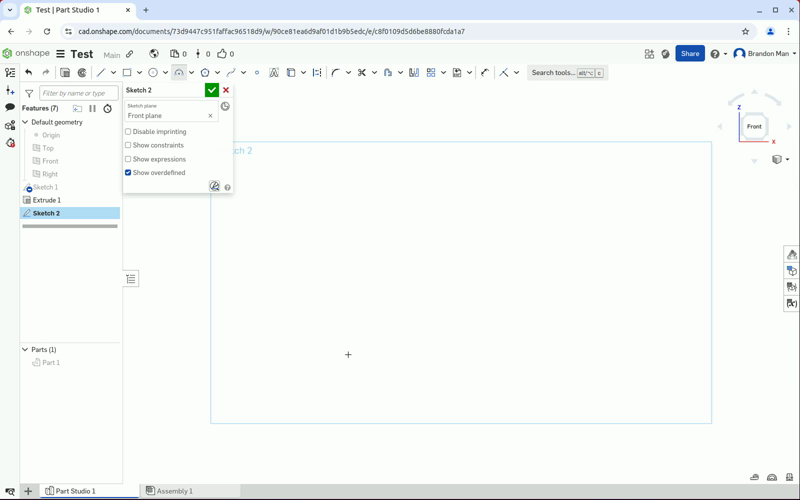
key_down(shift)
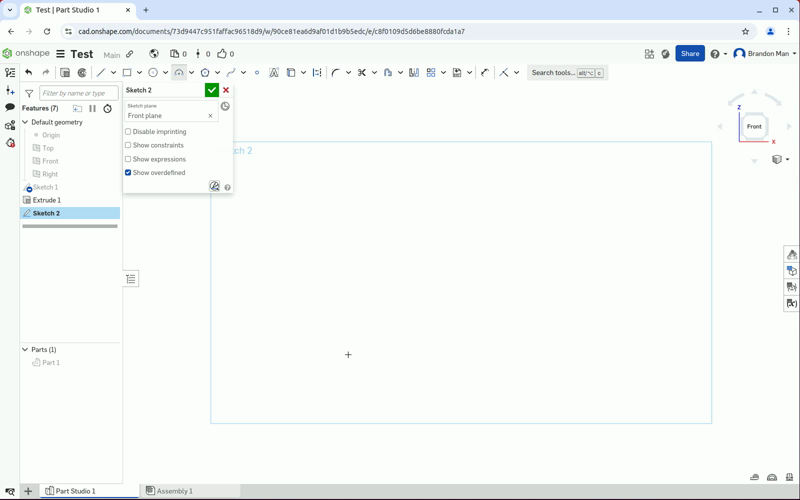
mouse_move(368, 364)
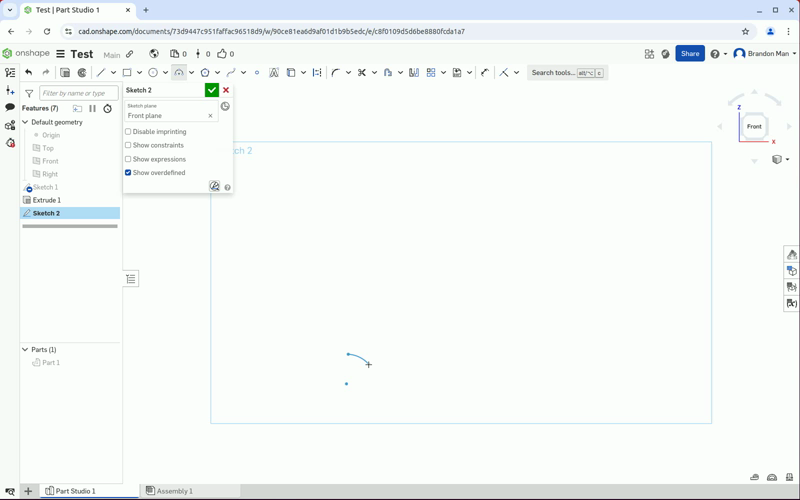
click(368, 364)
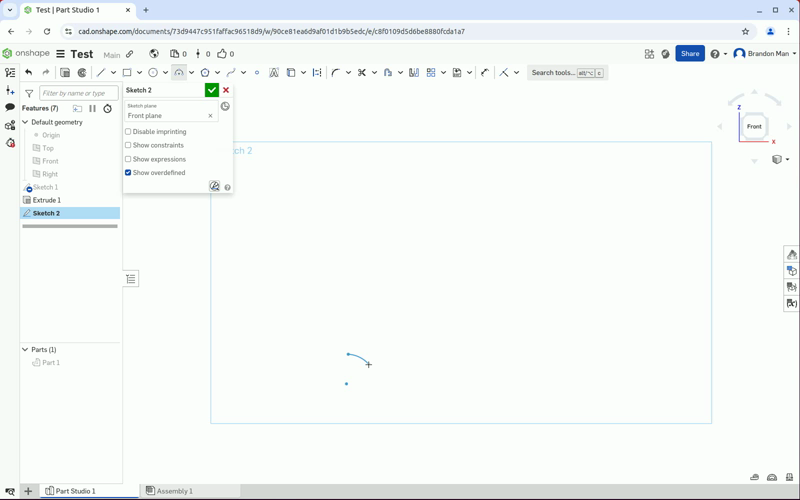
mouse_move(365, 343)
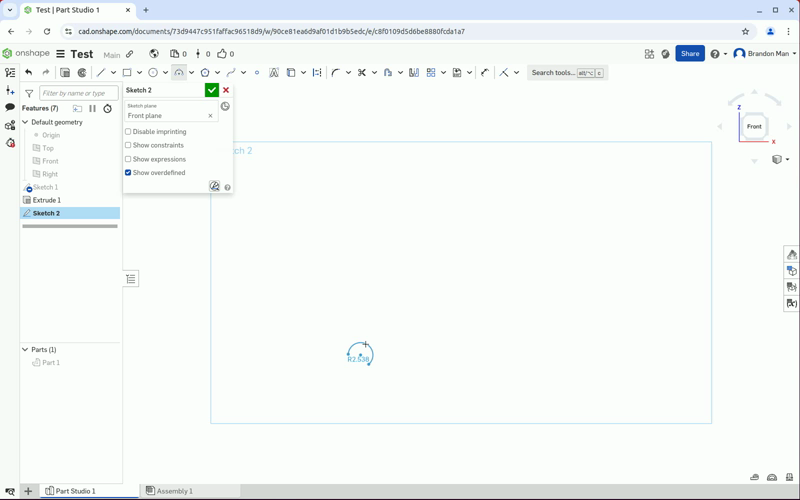
click(365, 343)
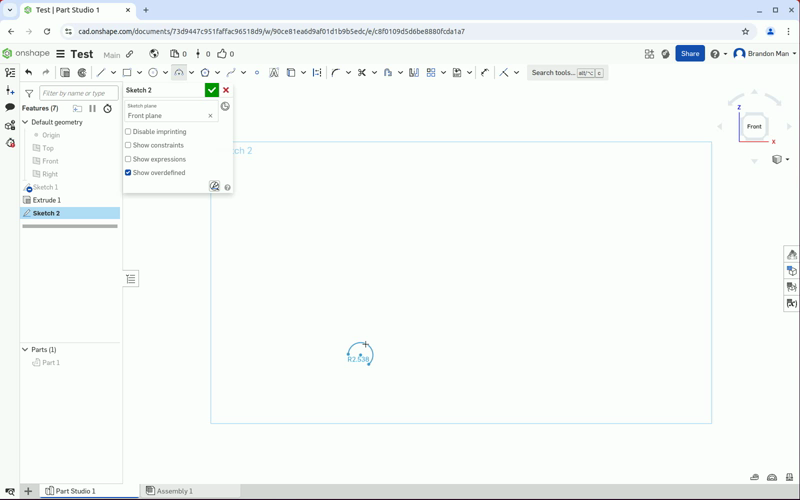
key_up(shift)
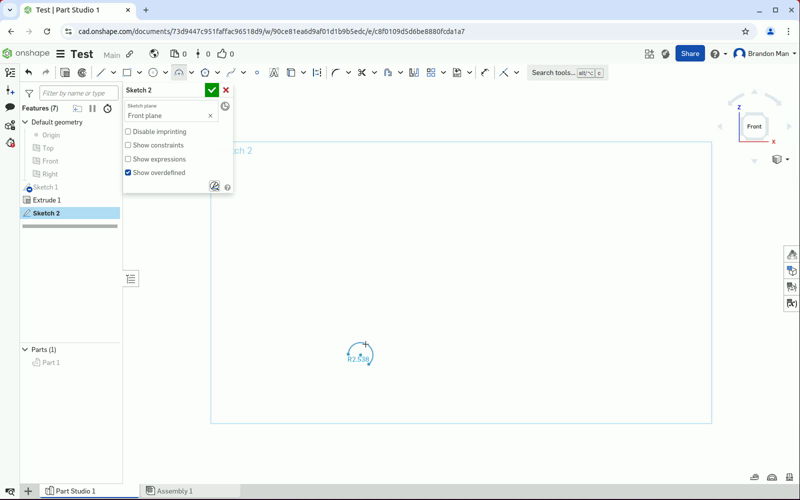
key(esc)
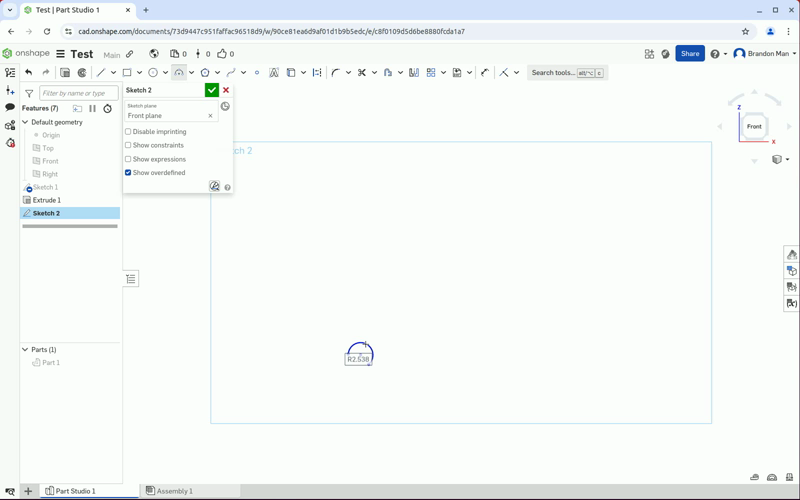
key(l)
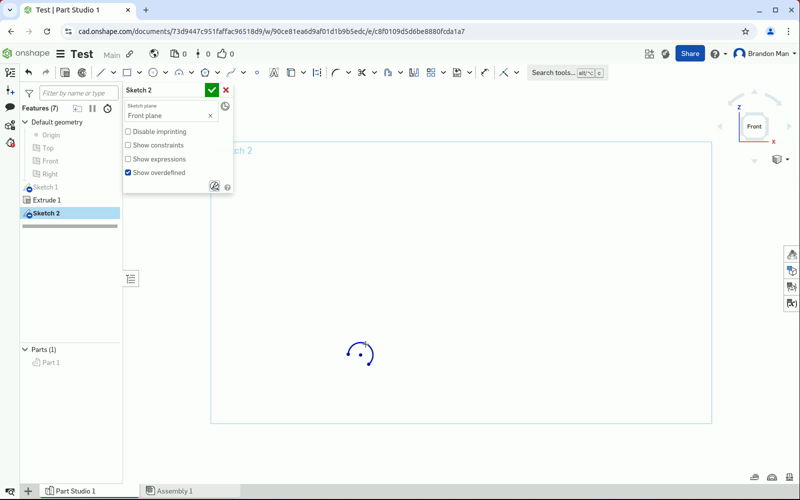
mouse_move(368, 364)
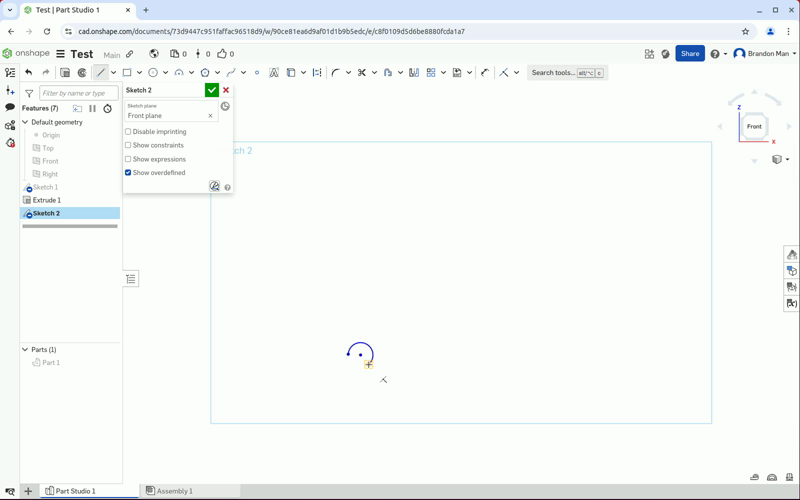
click(368, 364)
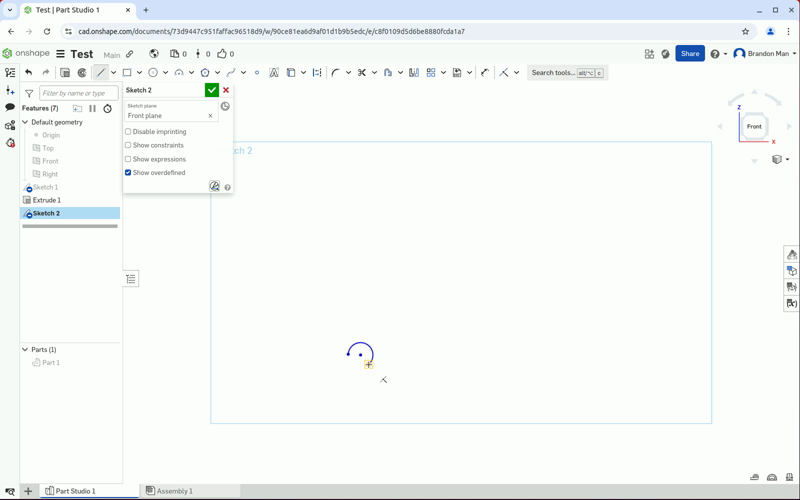
key_down(shift)
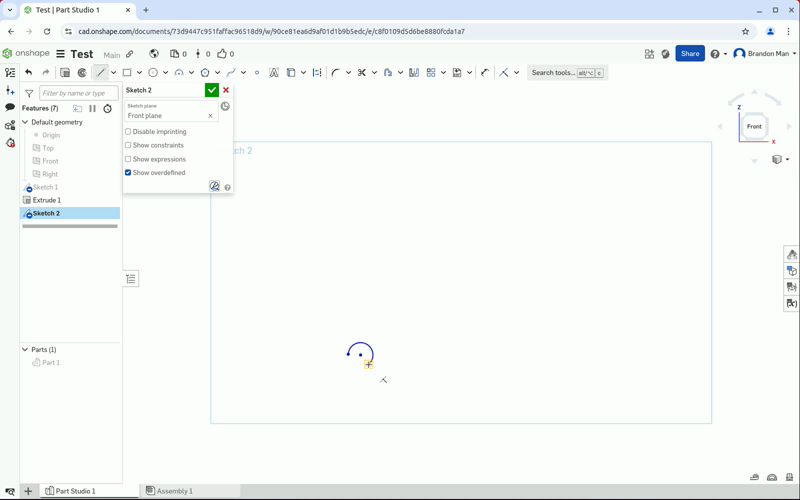
mouse_move(433, 306)
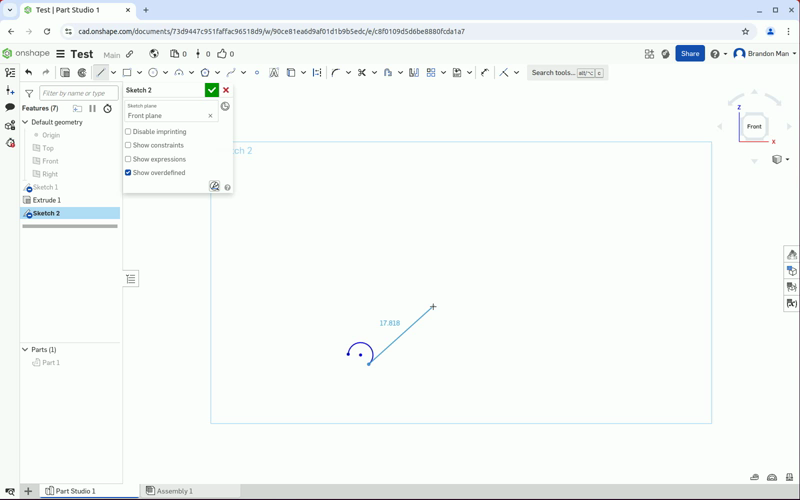
click(433, 306)
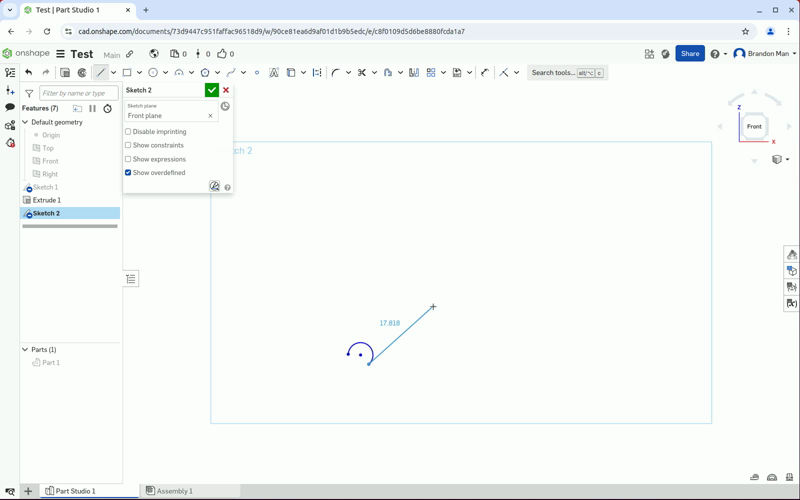
key_up(shift)
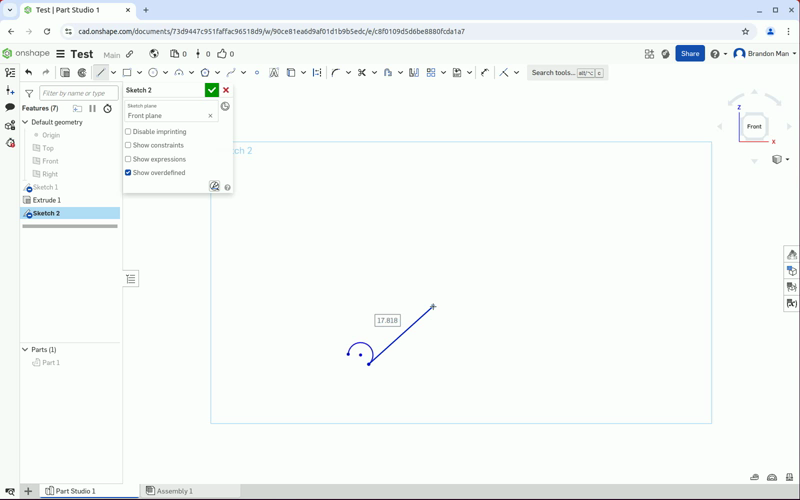
key(esc)
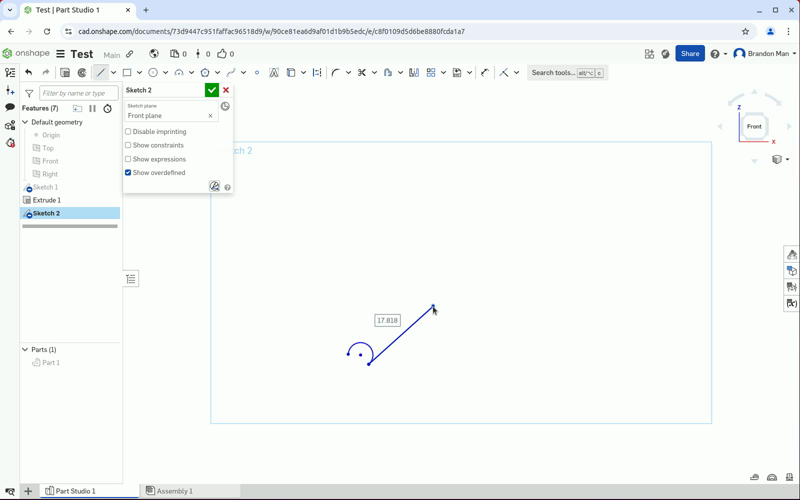
key(a)
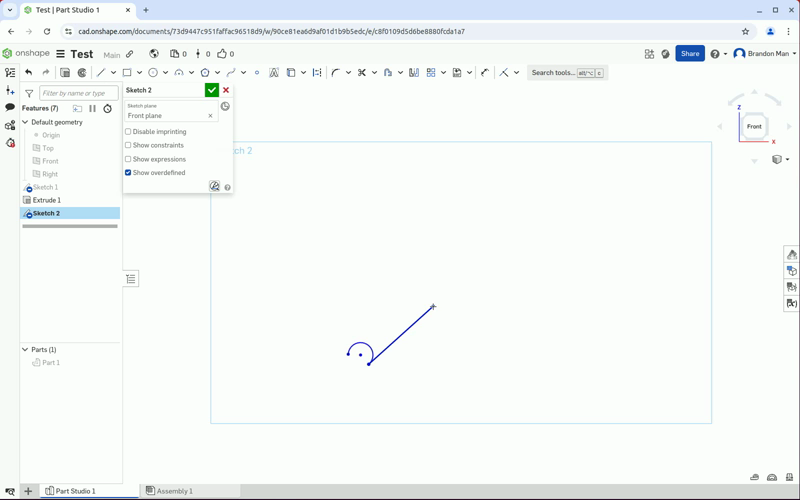
mouse_move(433, 306)
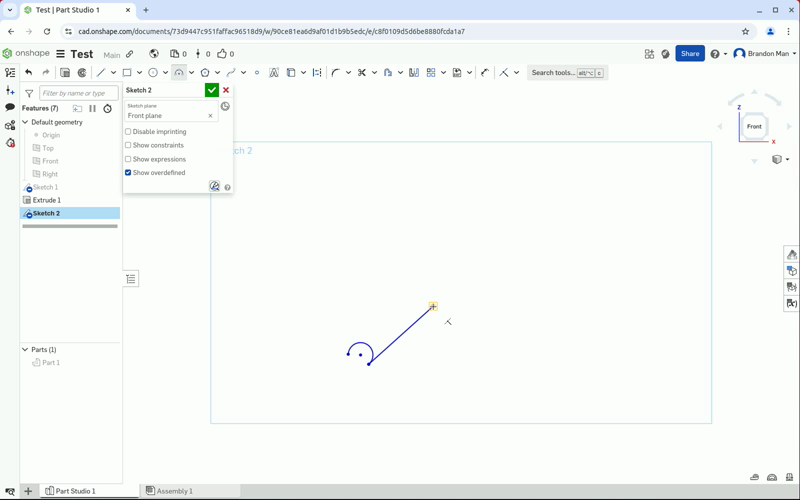
click(433, 306)
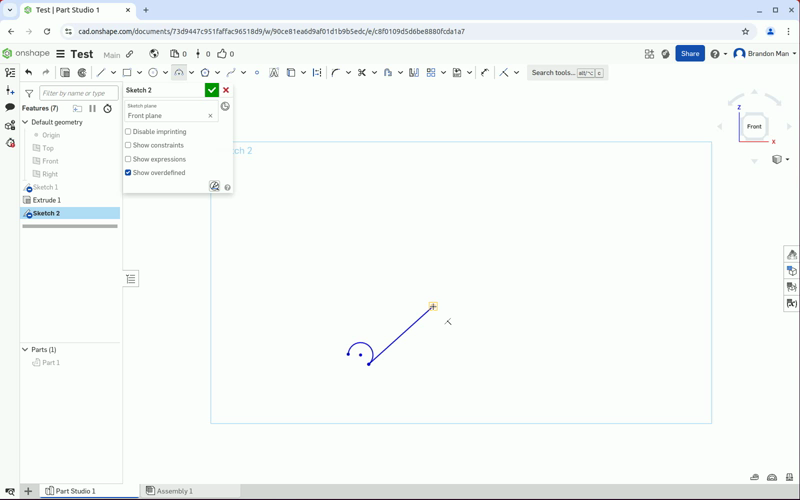
key_down(shift)
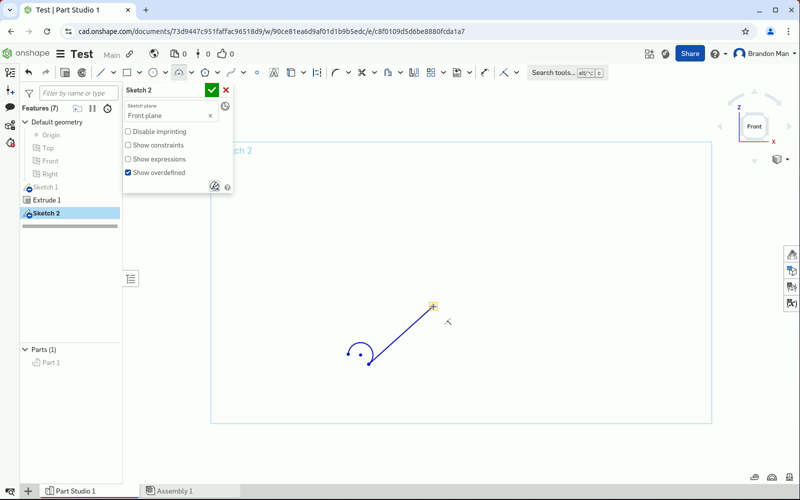
mouse_move(447, 305)
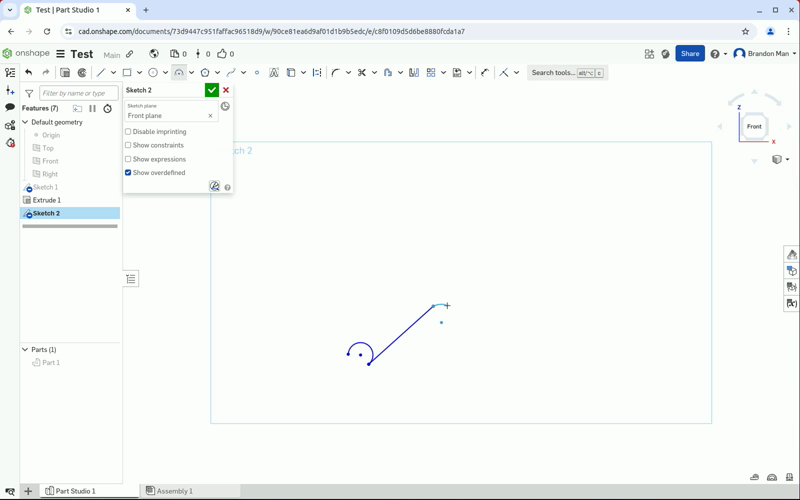
click(447, 305)
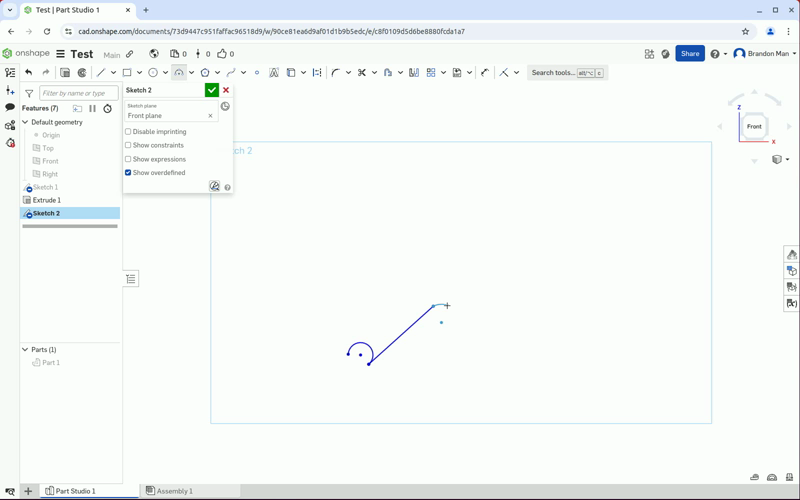
mouse_move(440, 303)
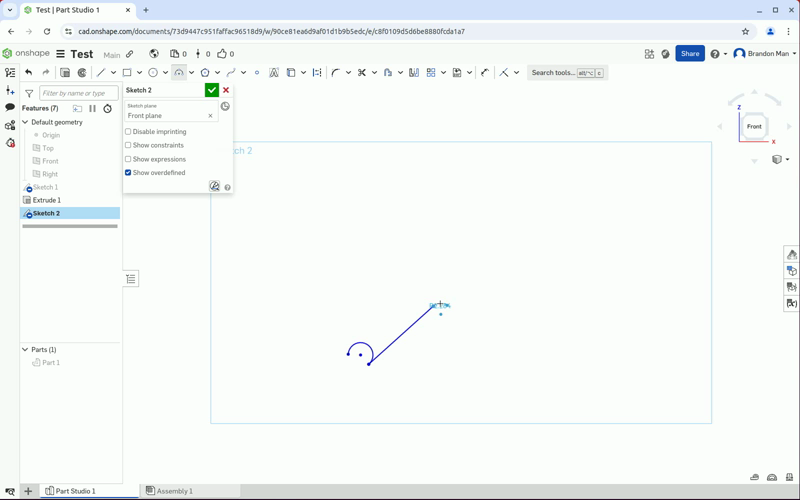
click(440, 303)
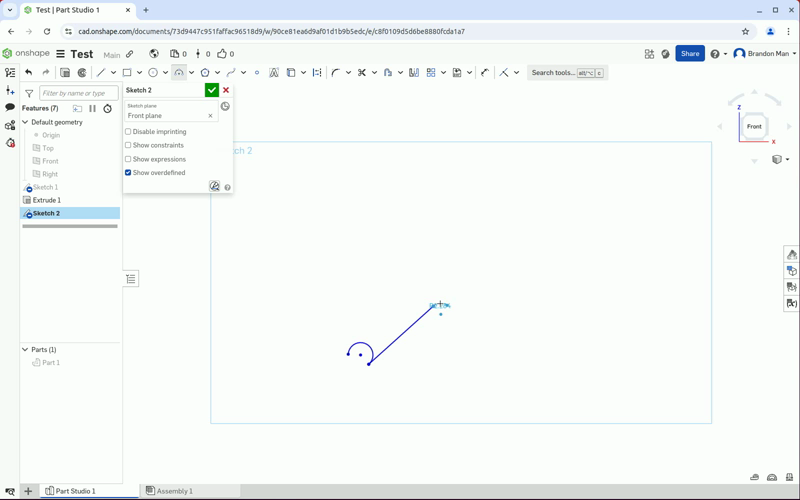
key_up(shift)
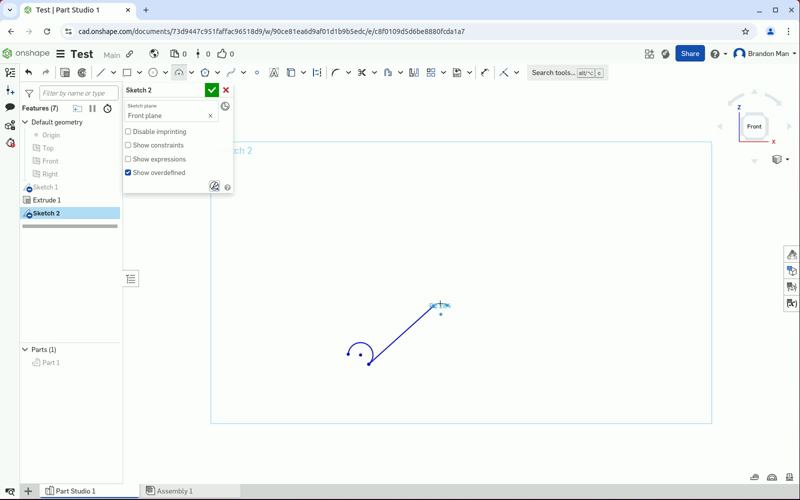
mouse_move(447, 305)
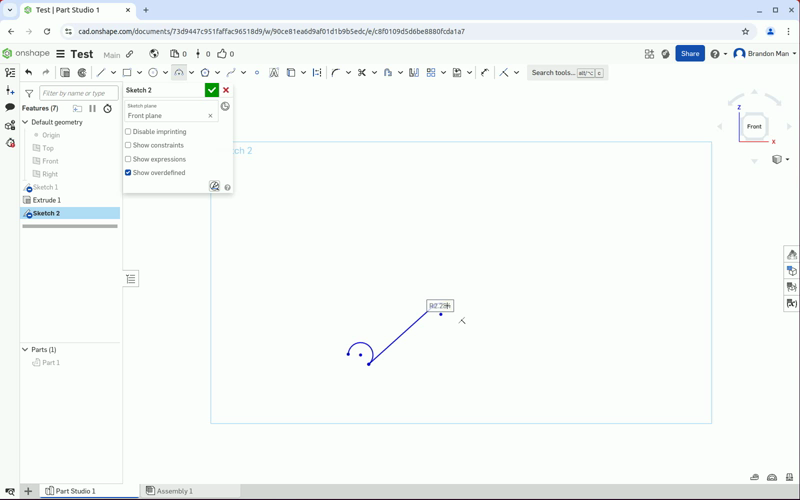
click(447, 305)
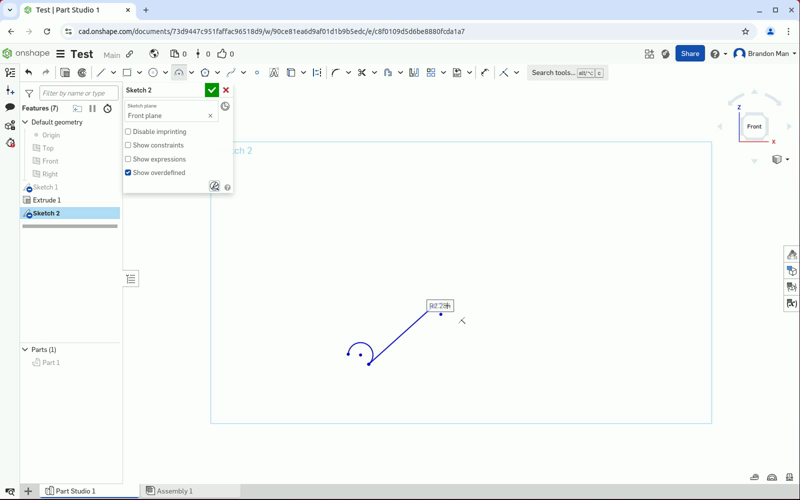
key_down(shift)
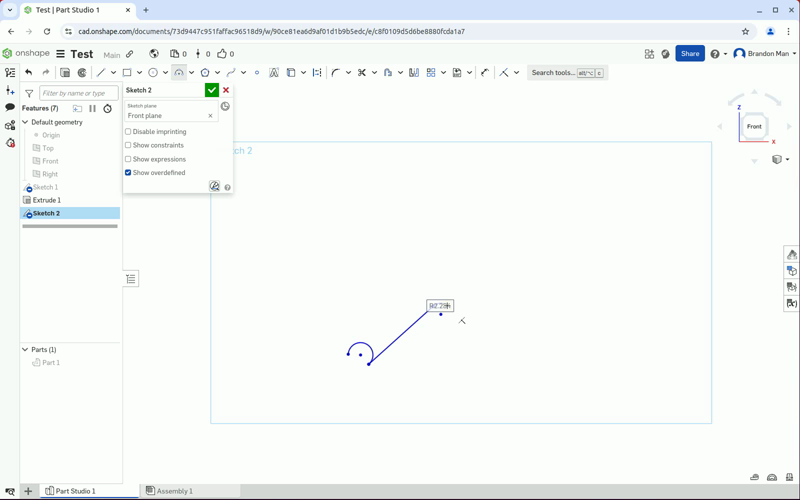
mouse_move(450, 259)
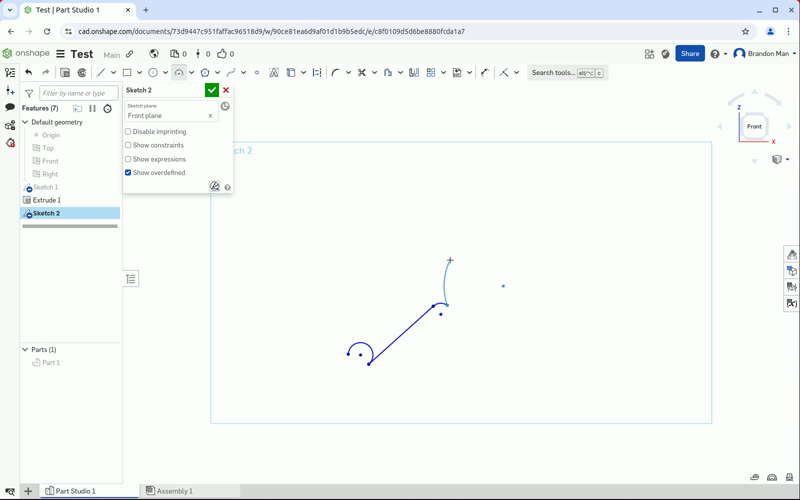
click(450, 259)
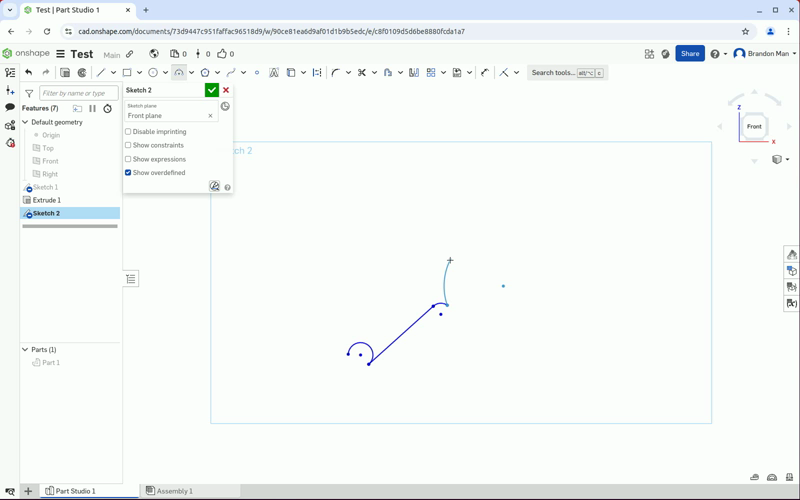
mouse_move(434, 281)
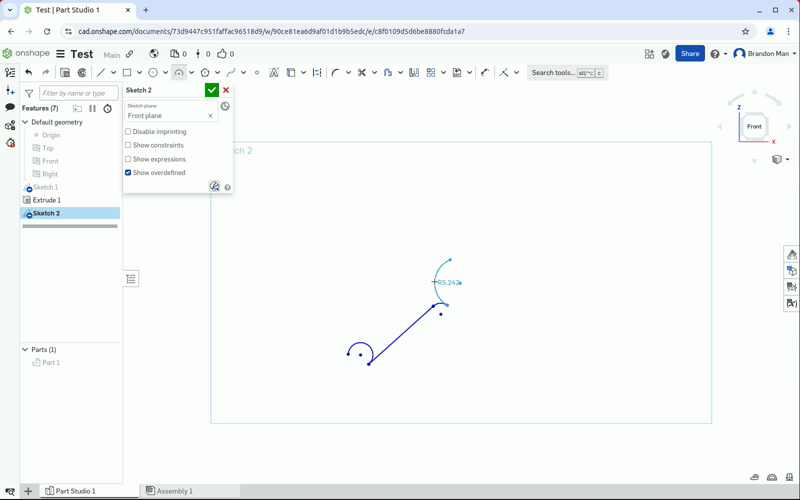
click(434, 281)
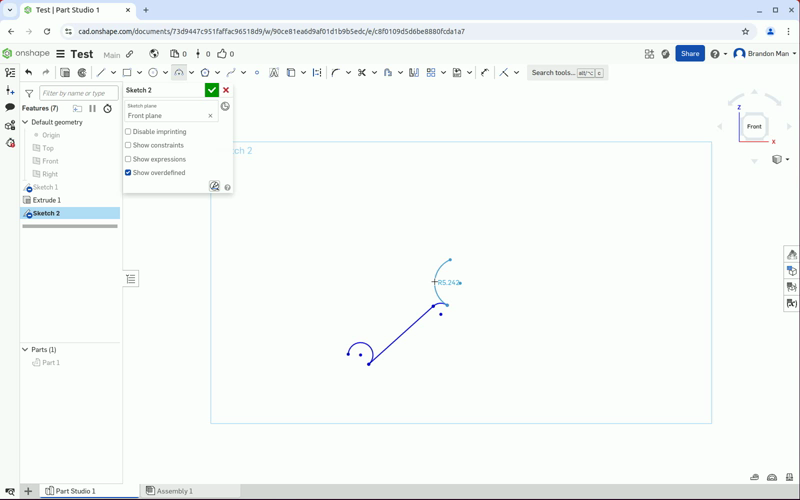
key_up(shift)
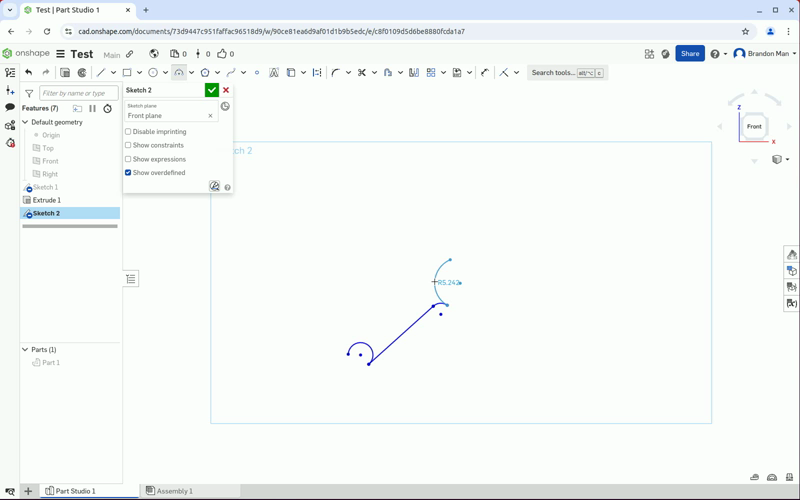
key(esc)
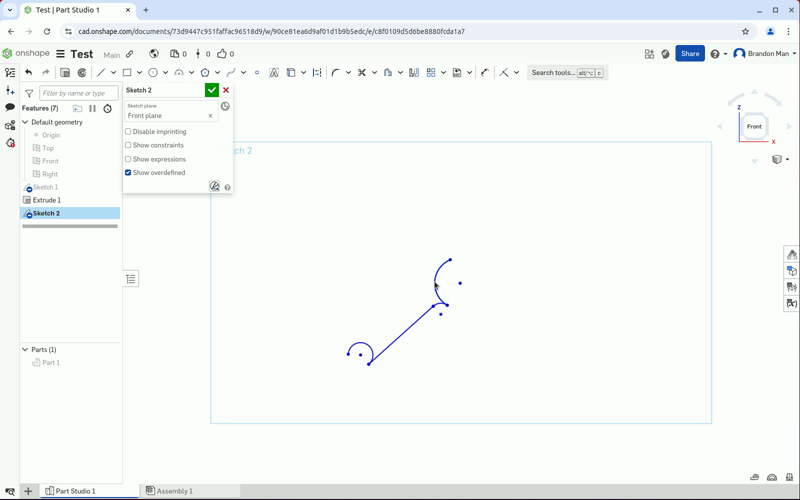
key(l)
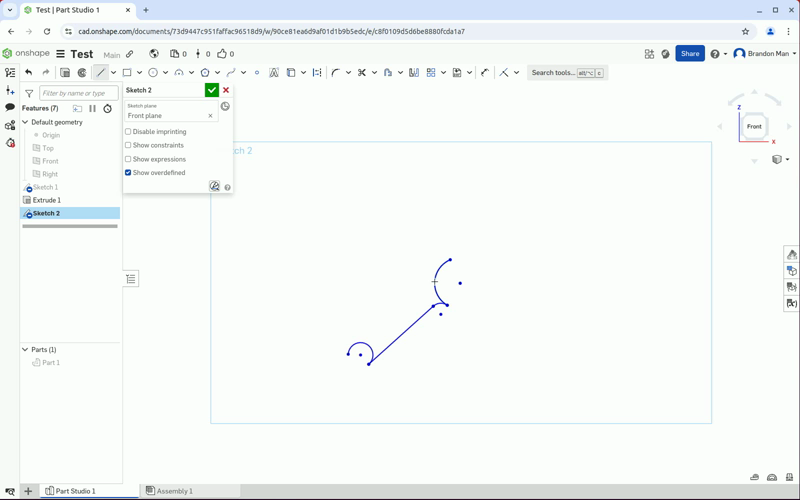
mouse_move(450, 259)
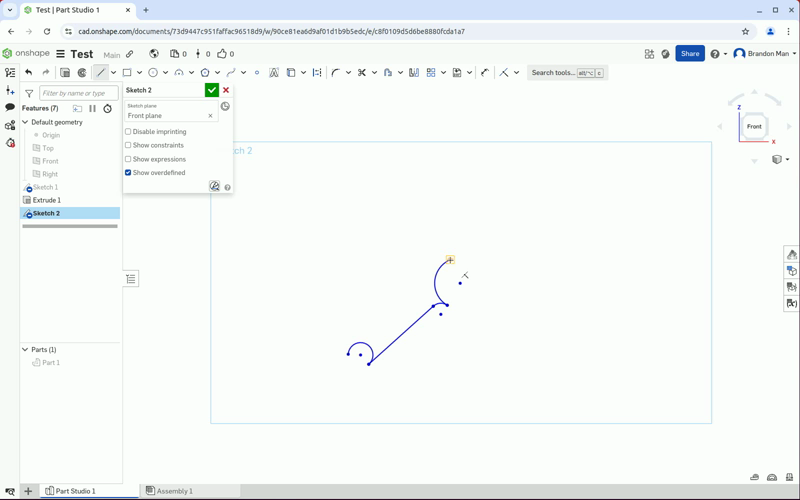
click(450, 259)
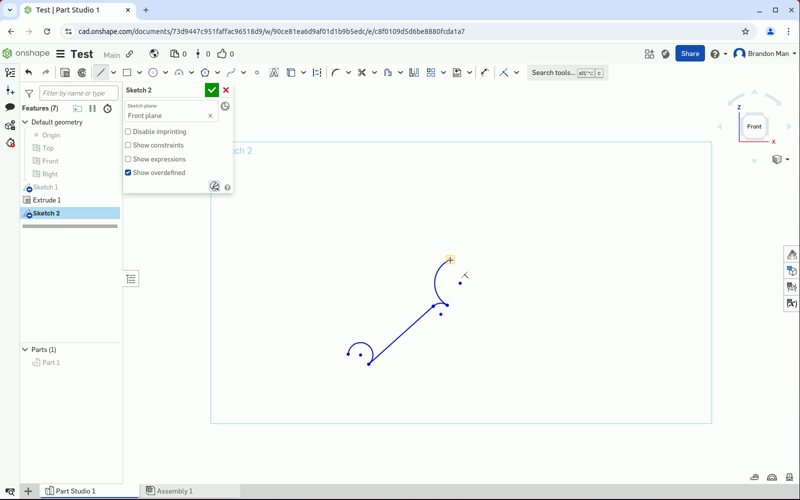
key_down(shift)
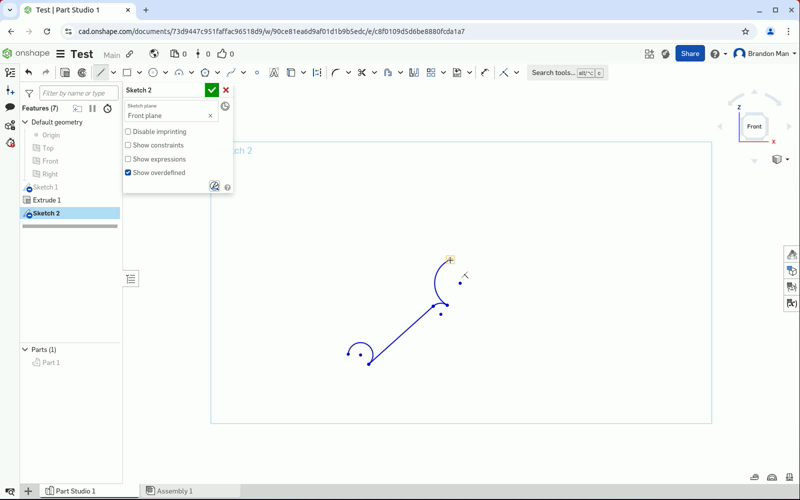
mouse_move(355, 301)
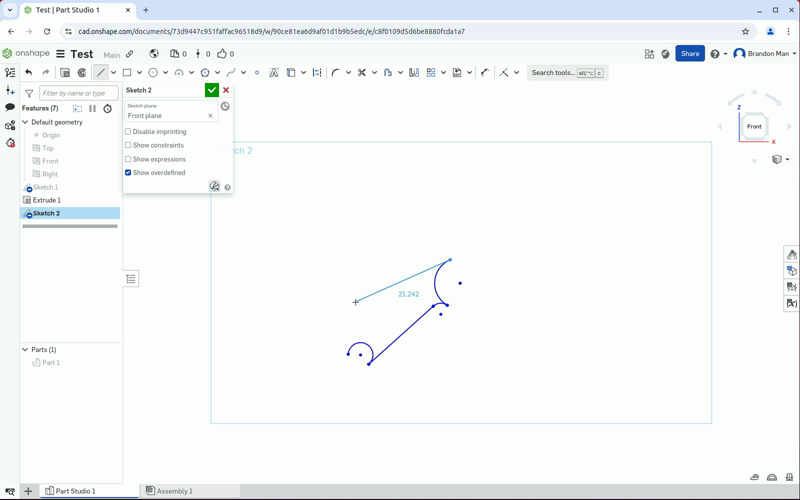
click(355, 301)
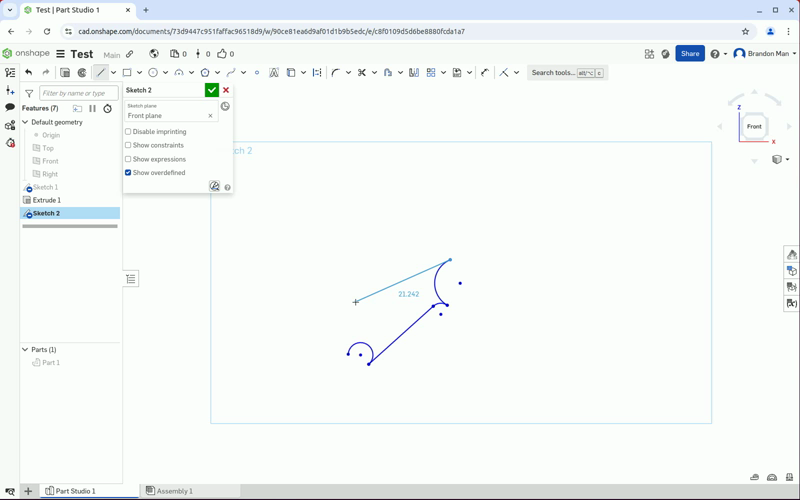
key_up(shift)
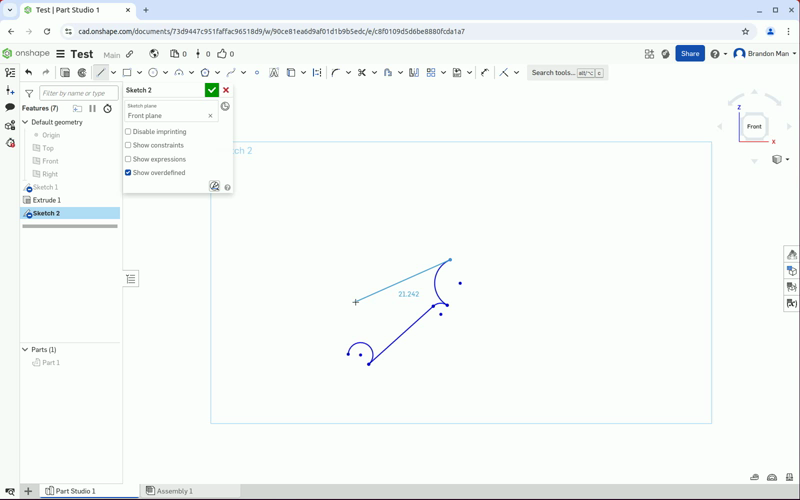
key(esc)
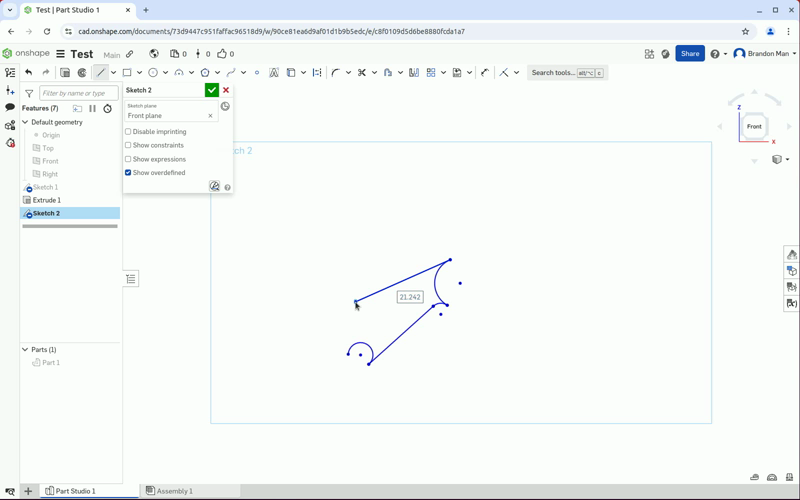
key(a)
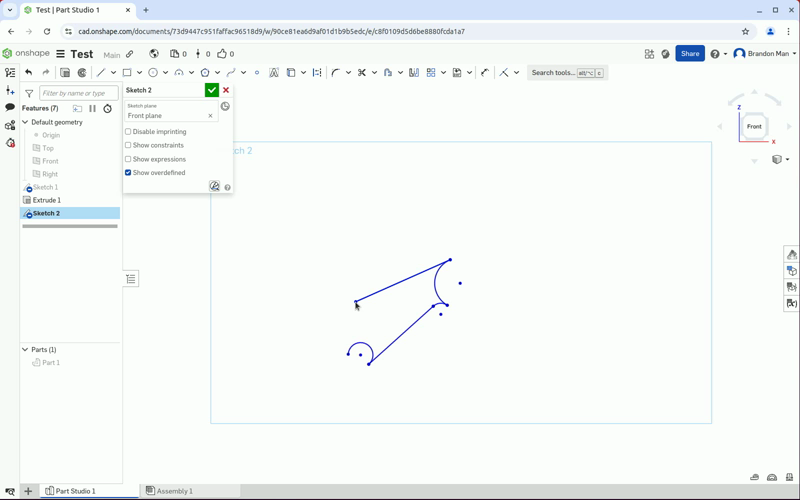
mouse_move(355, 301)
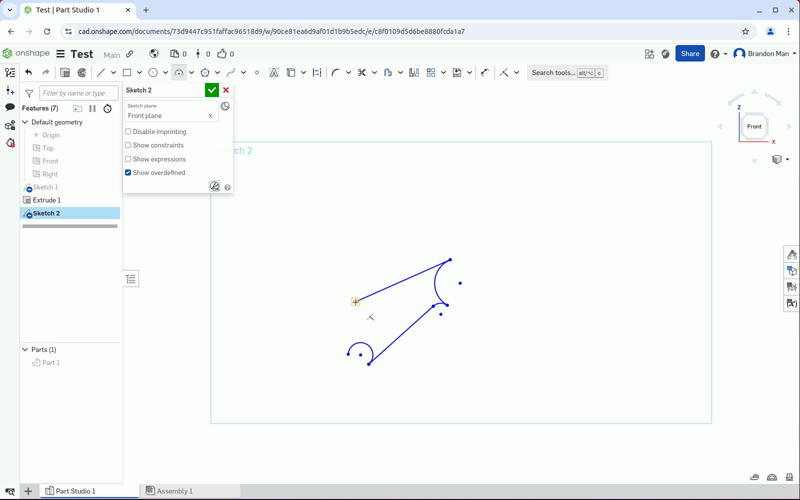
click(355, 301)
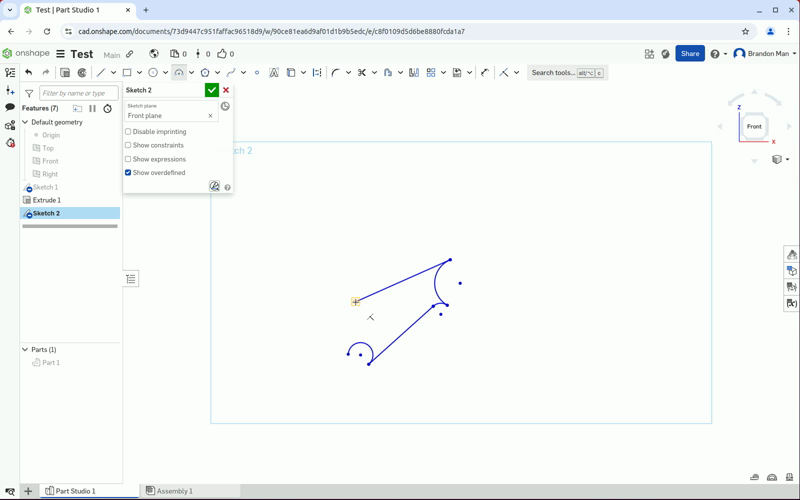
key_down(shift)
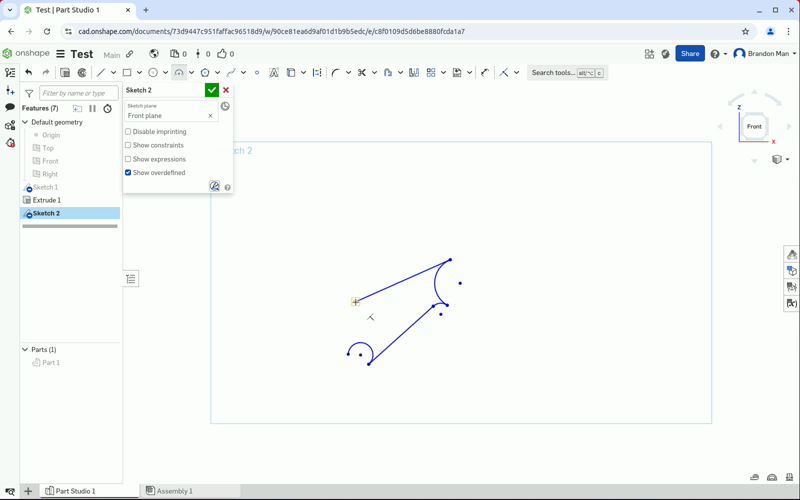
mouse_move(348, 313)
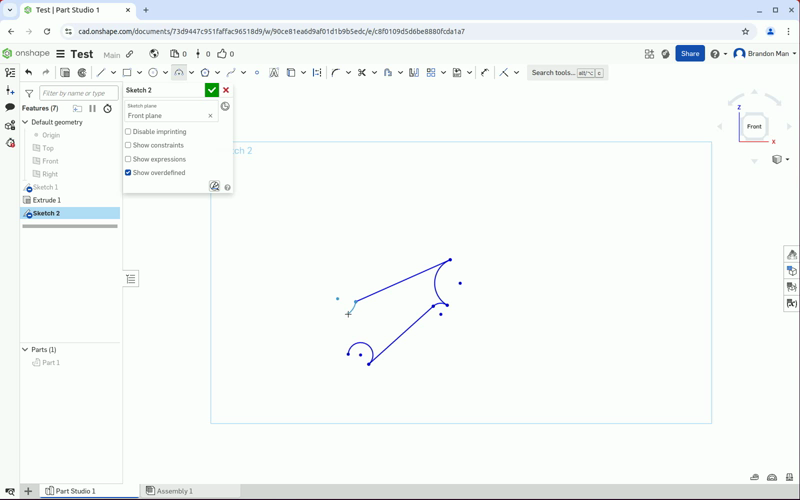
click(348, 313)
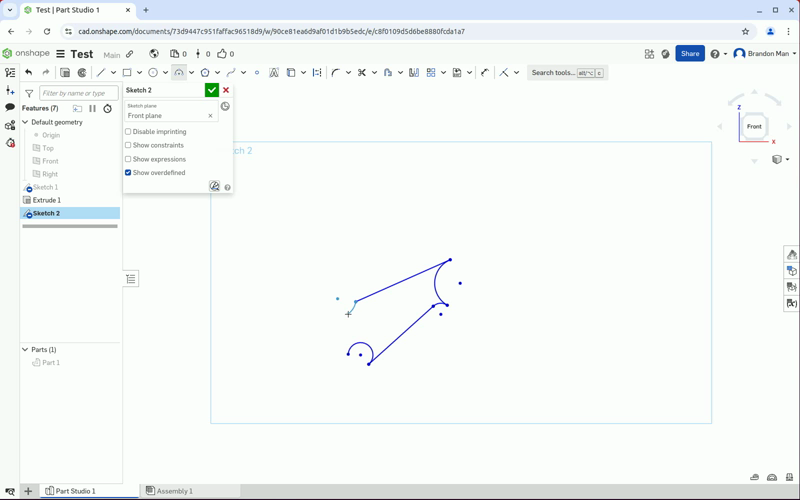
mouse_move(371, 320)
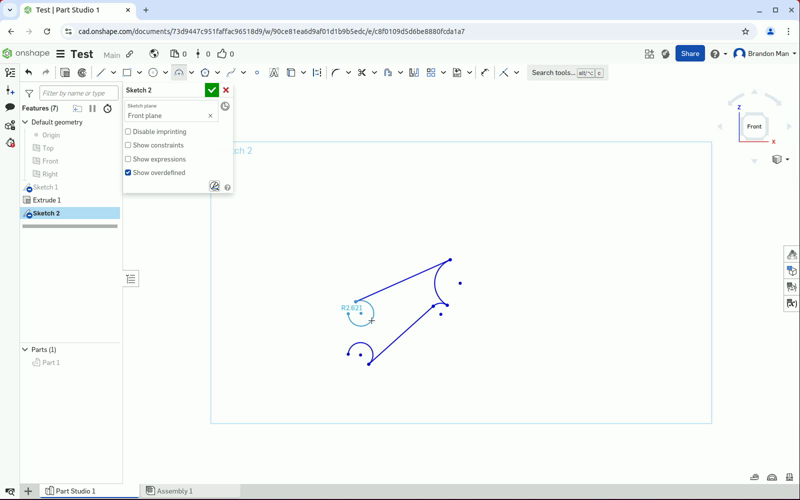
click(371, 320)
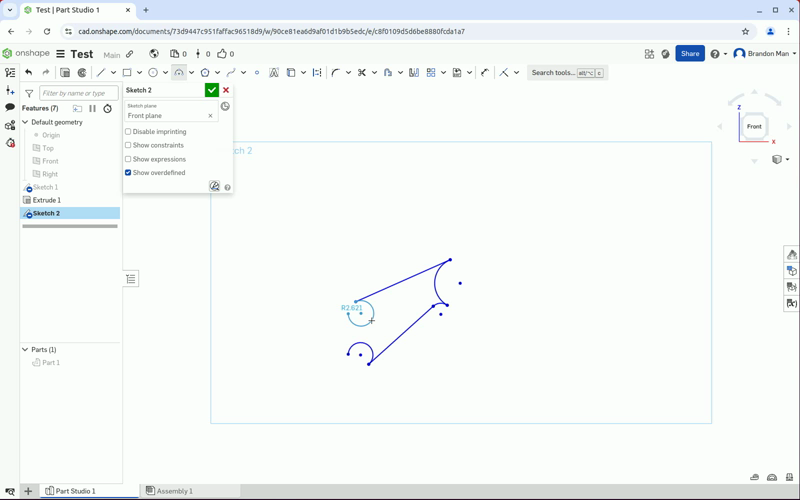
key_up(shift)
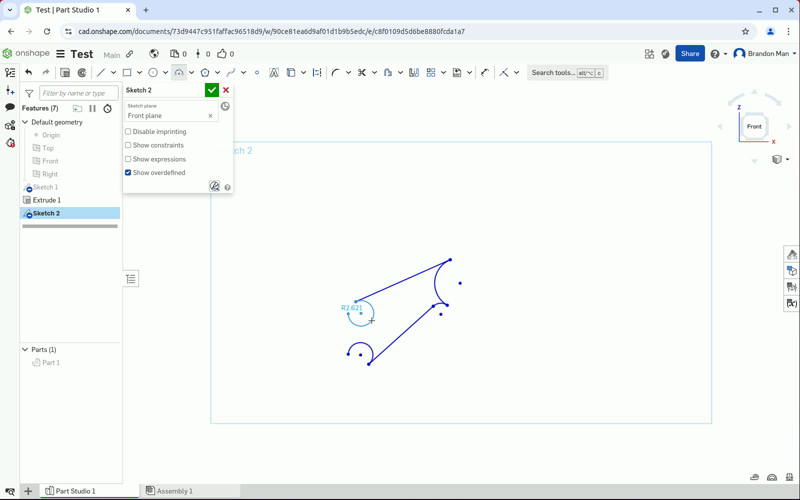
key(esc)
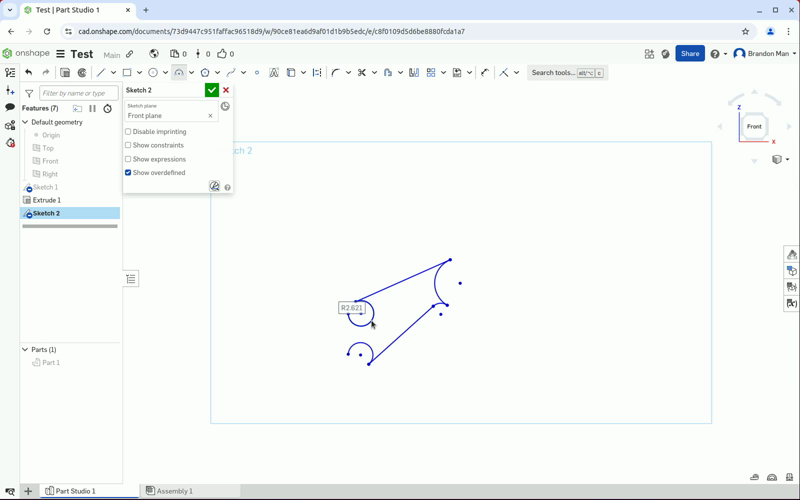
key(l)
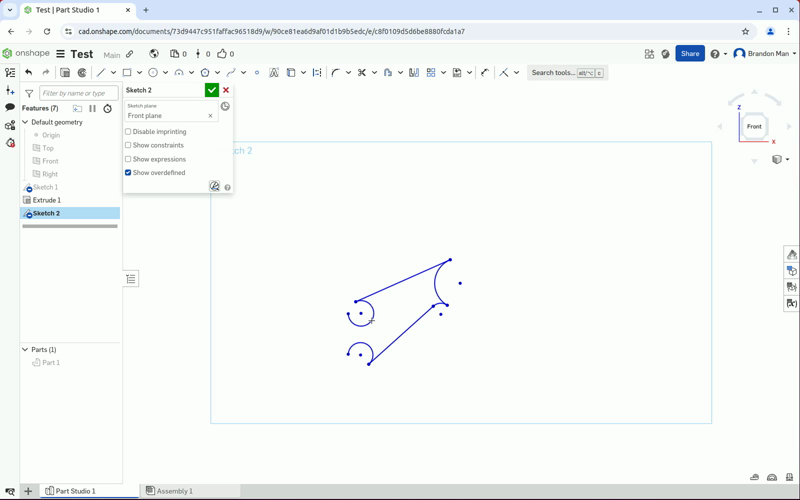
mouse_move(348, 313)
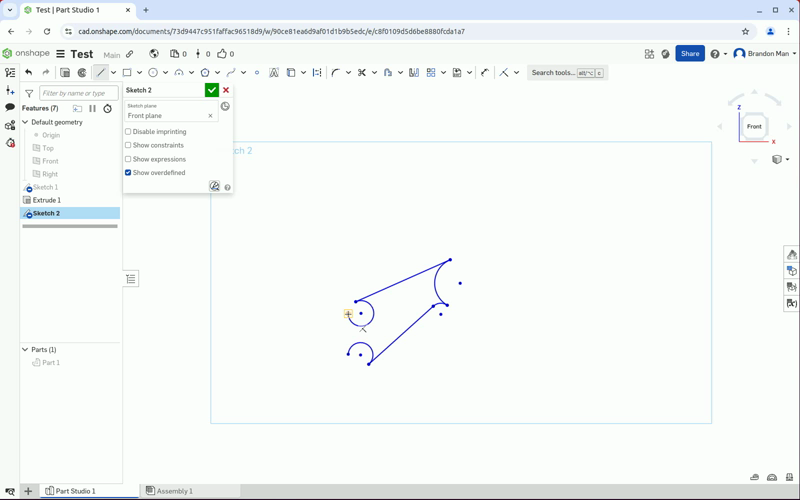
click(348, 313)
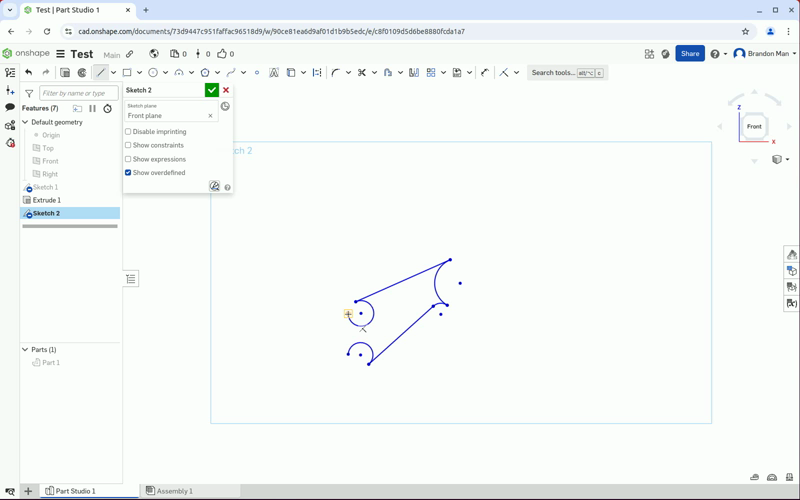
mouse_move(378, 313)
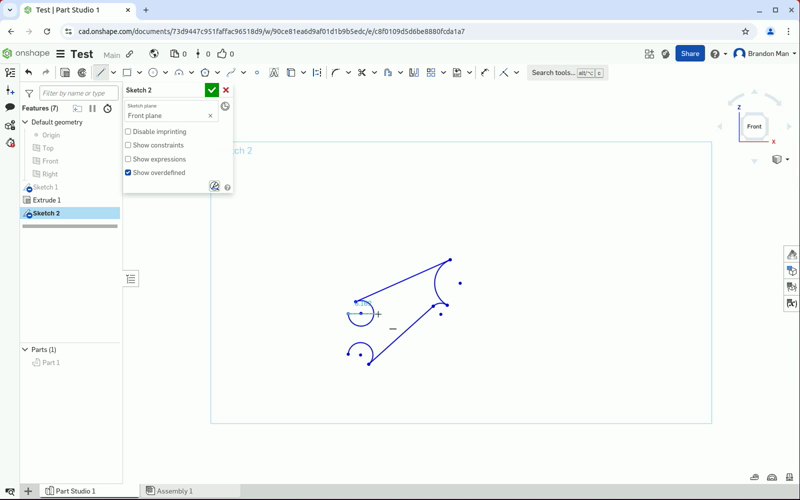
key_down(shift)
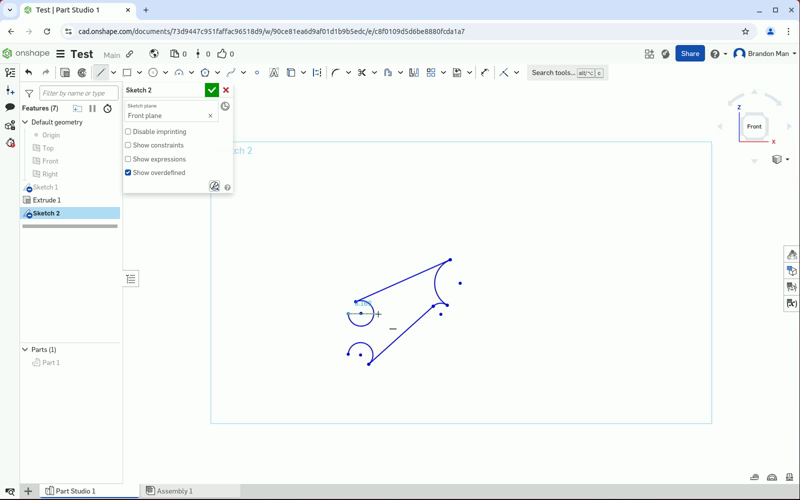
mouse_move(348, 354)
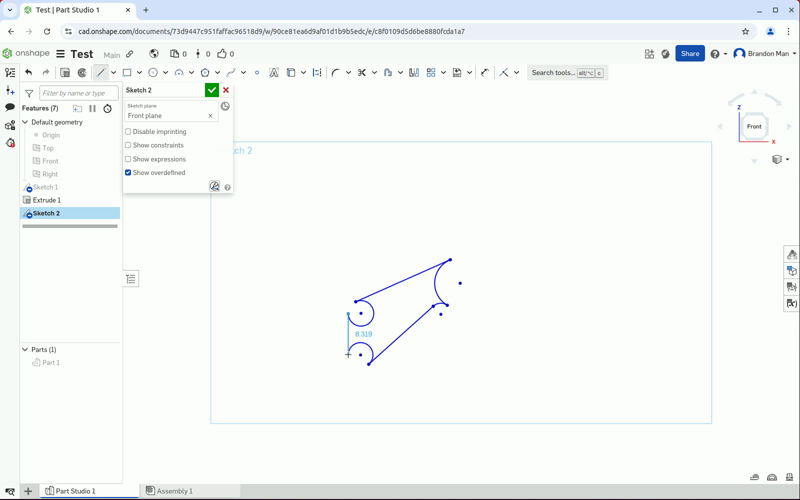
key_up(shift)
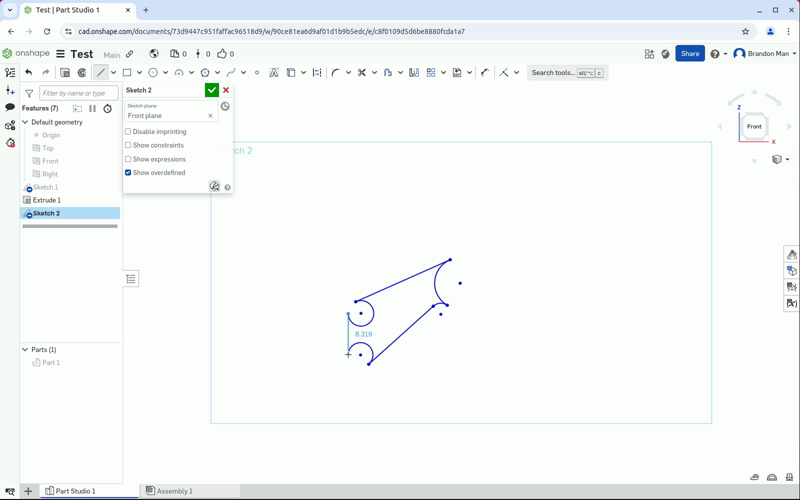
click(348, 354)
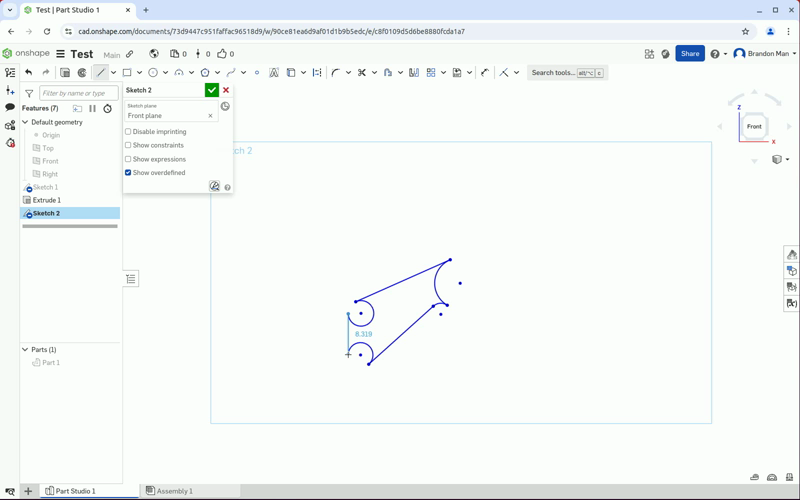
key(esc)
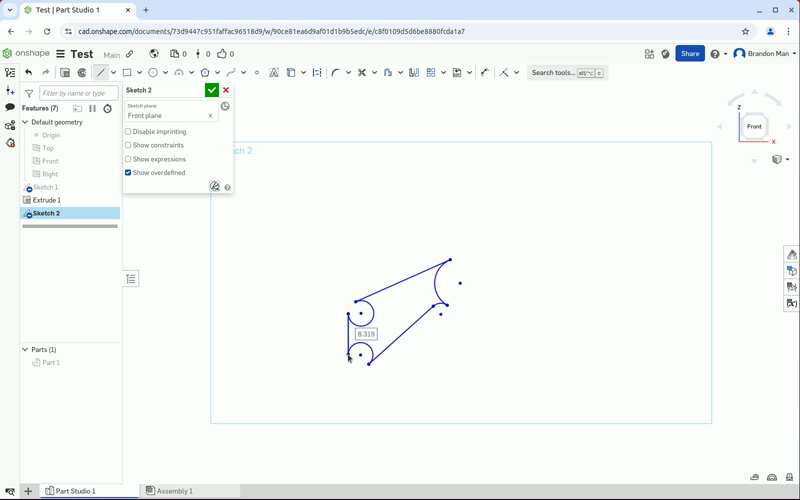
mouse_move(428, 295)
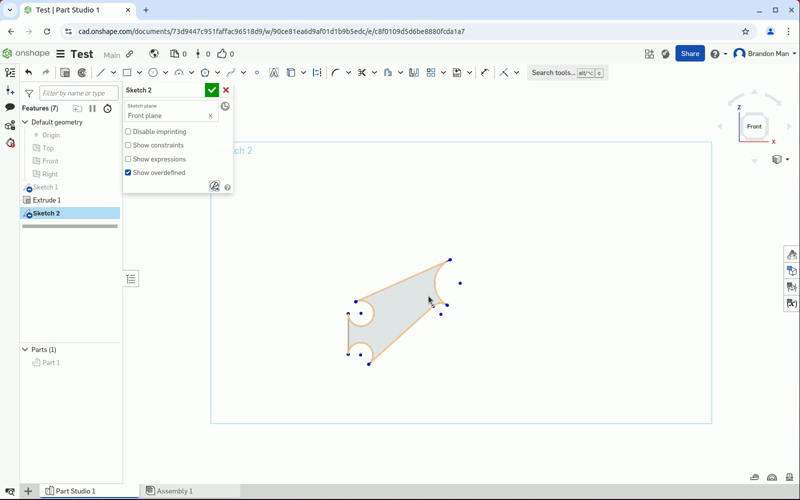
click(428, 295)
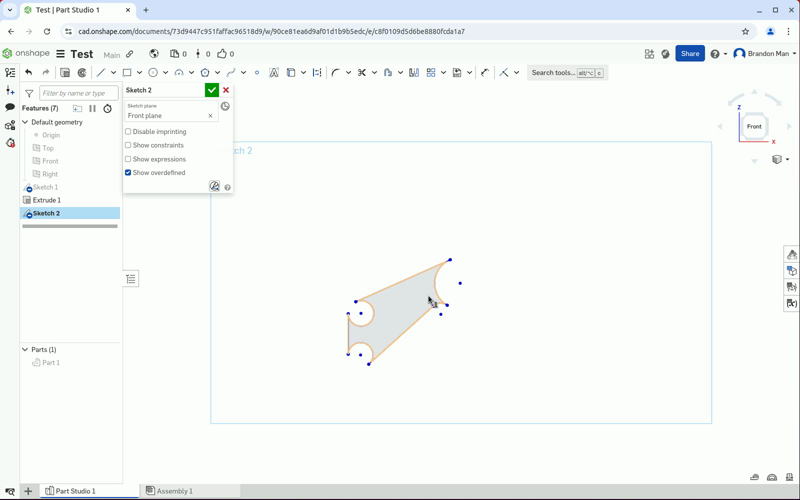
mouse_move(73, 352)
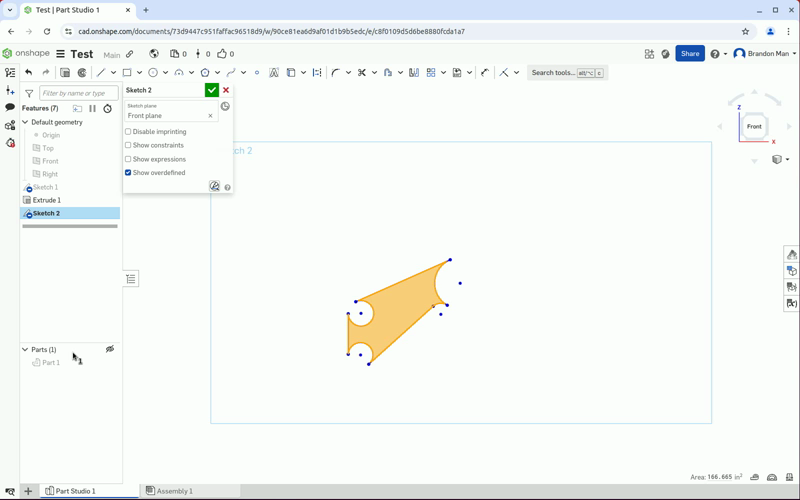
key(shift+y)
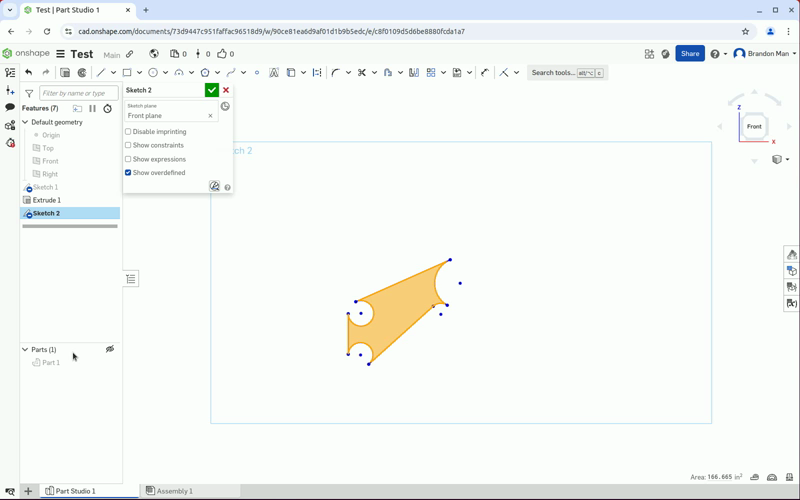
key(shift+e)
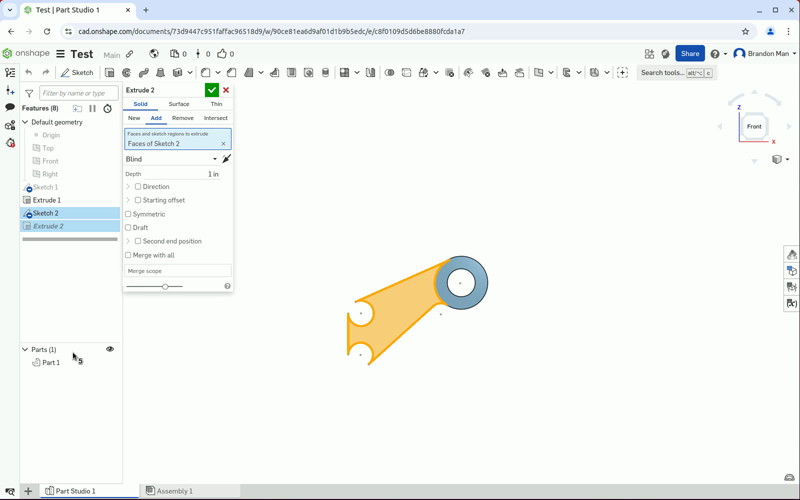
mouse_move(143, 106)
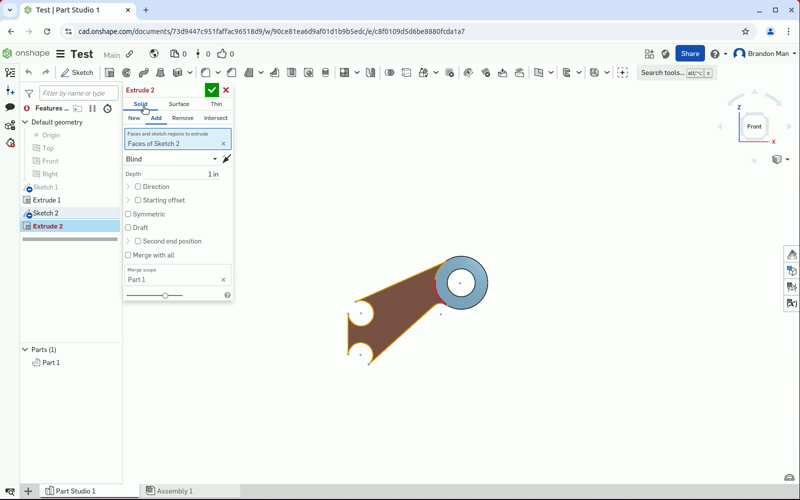
click(143, 106)
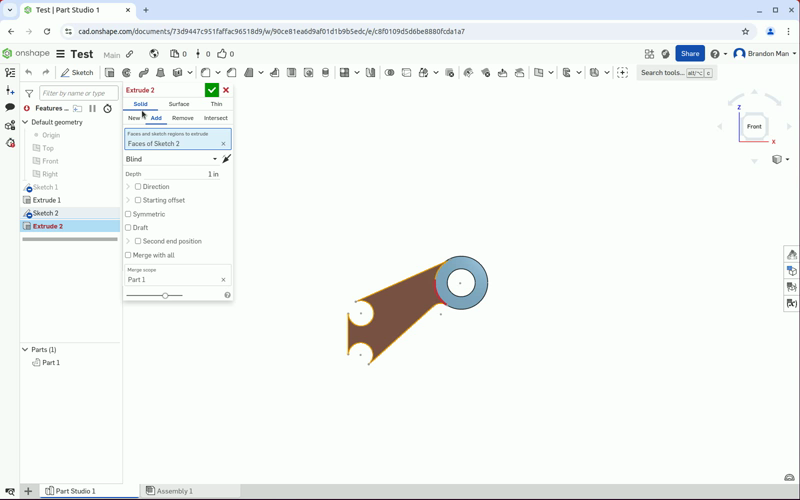
mouse_move(137, 120)
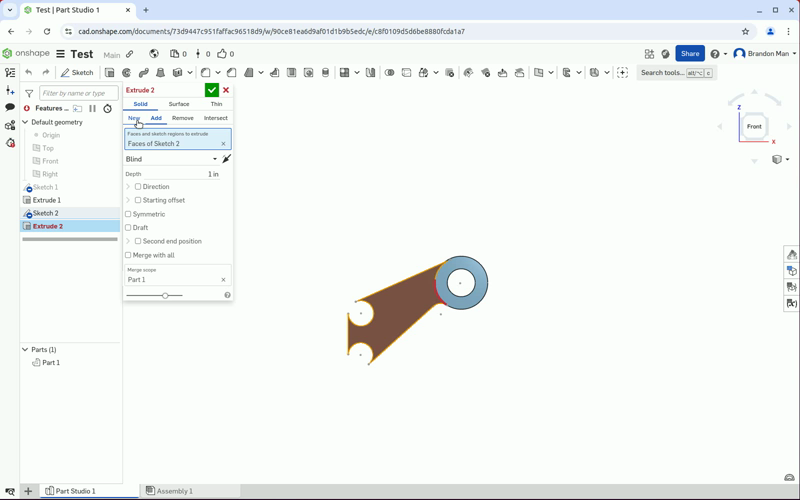
click(137, 120)
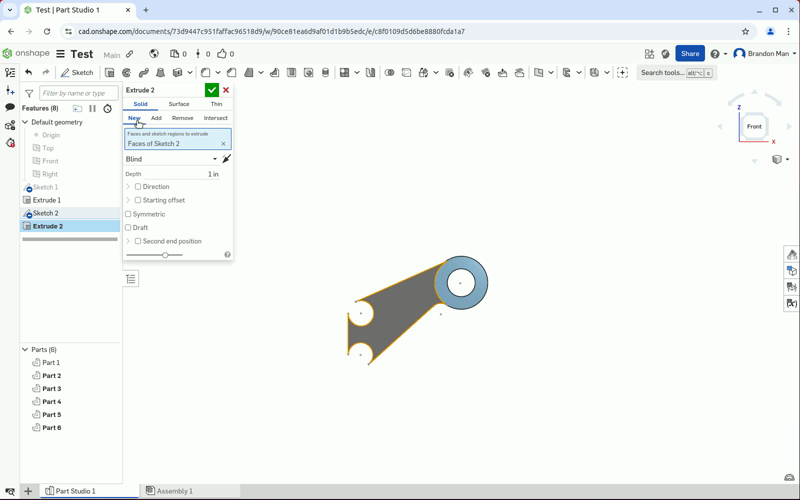
key(tab, 4)
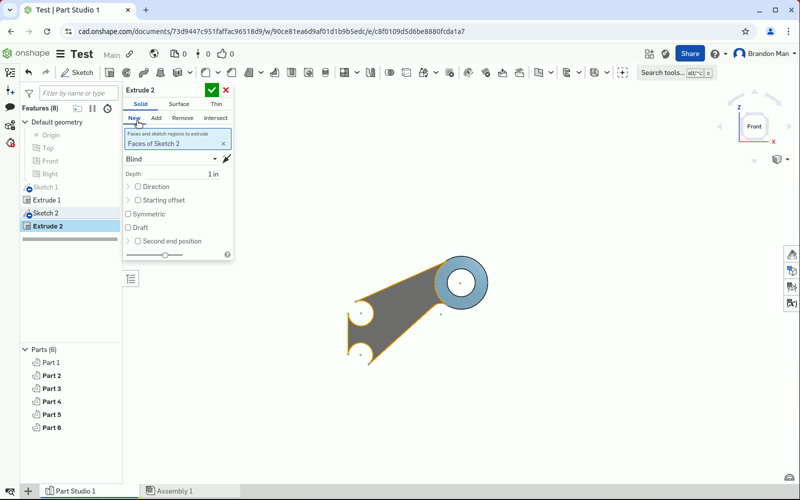
text(2.408)
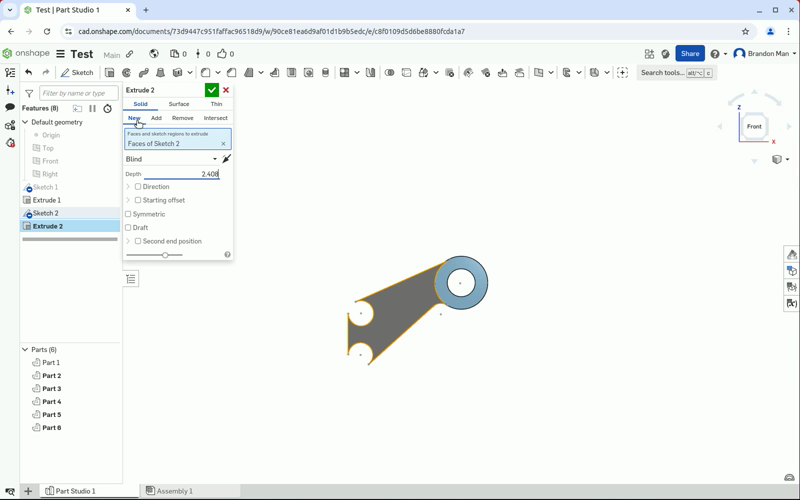
key(tab, 3)
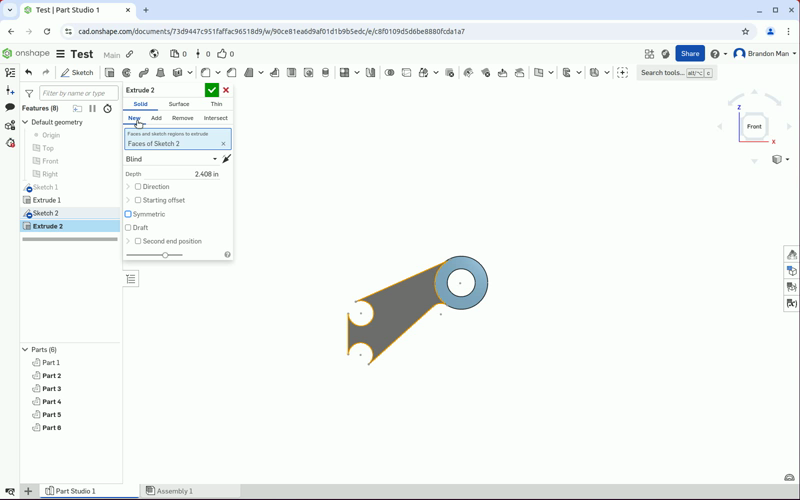
key(space)
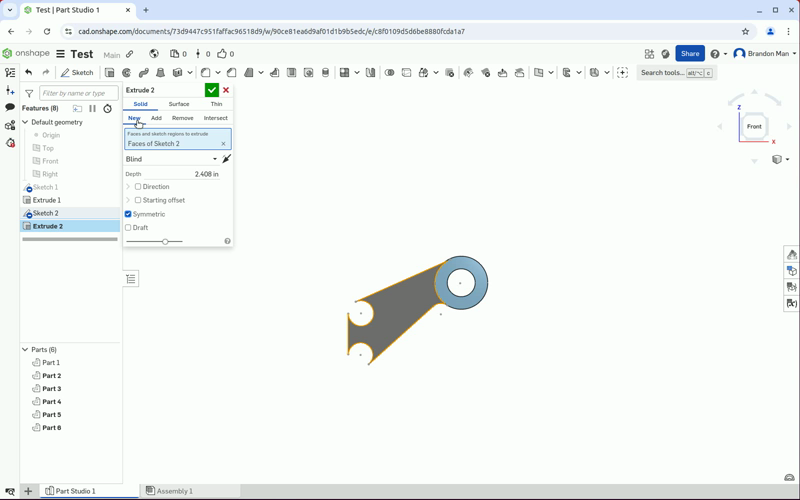
key(enter)
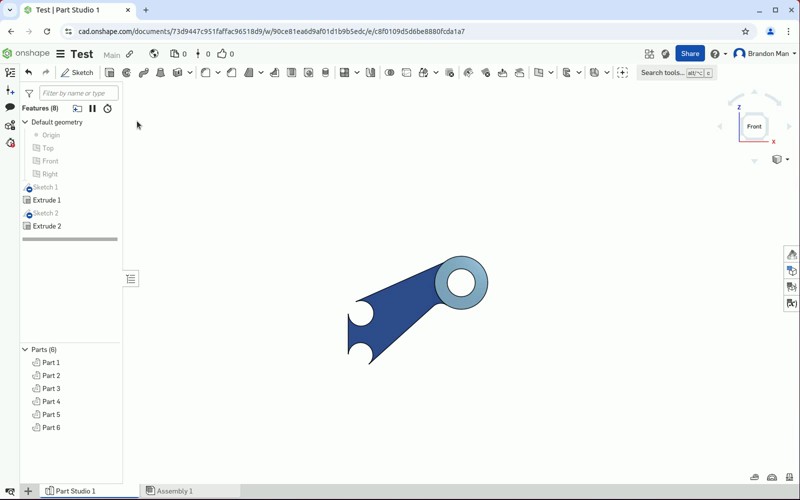
key(shift+h)
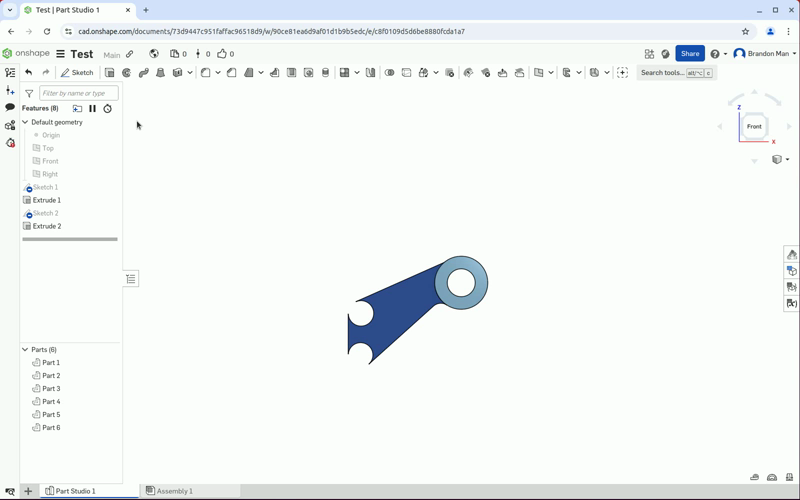
key(shift+h)
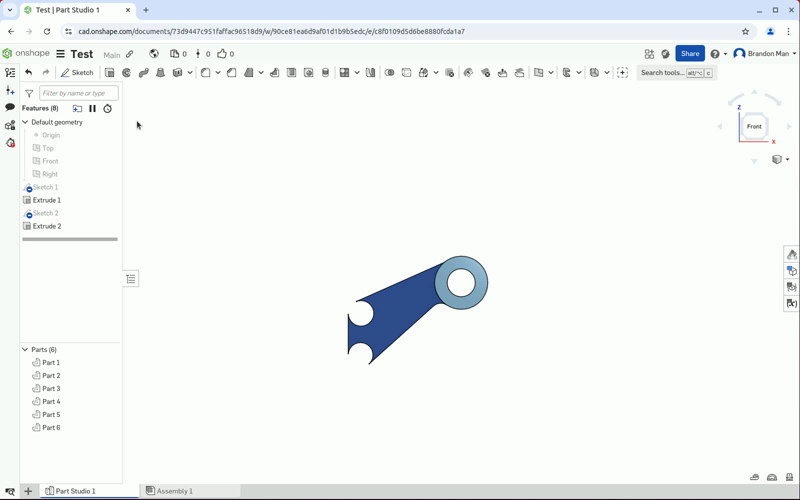
mouse_move(73, 189)
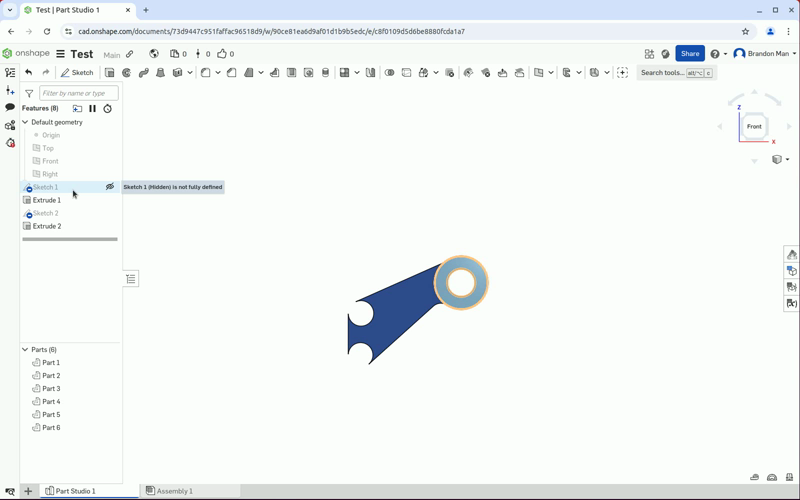
click(73, 189)
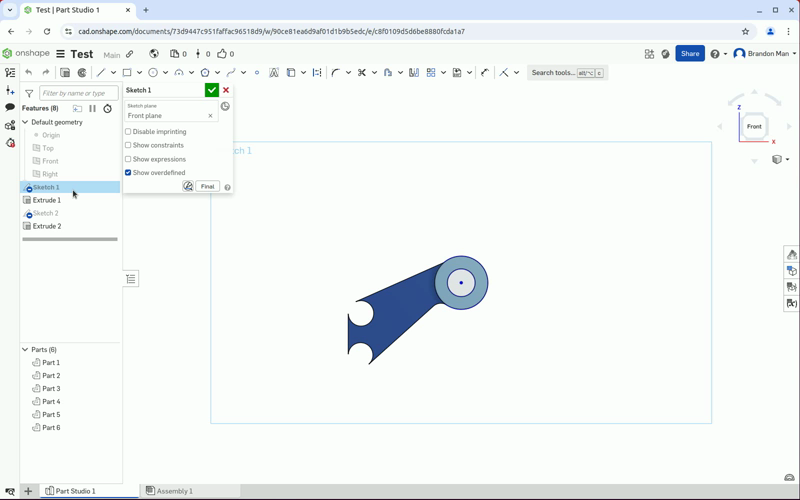
mouse_move(229, 92)
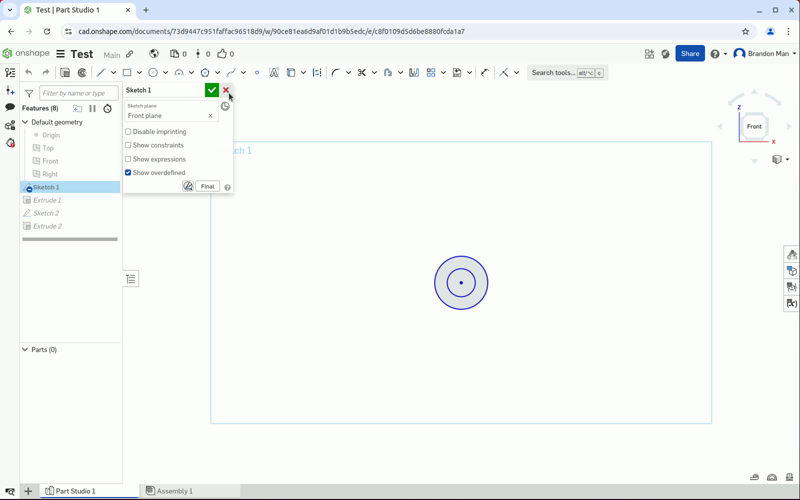
click(229, 92)
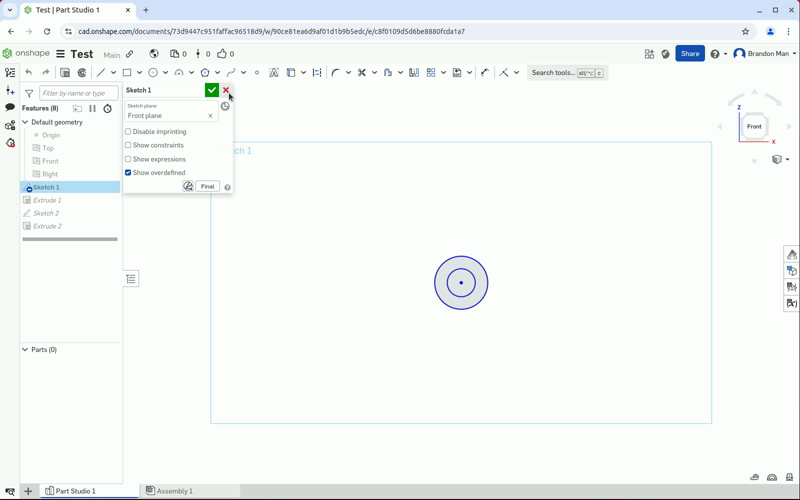
key(shift+s)
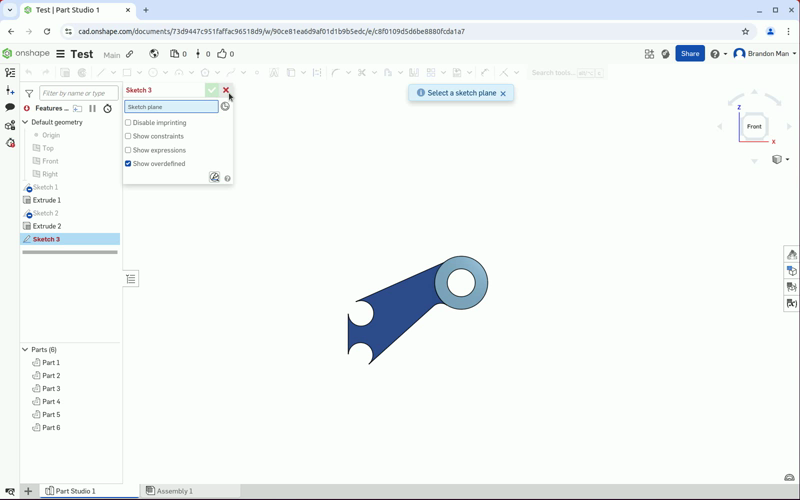
mouse_move(73, 163)
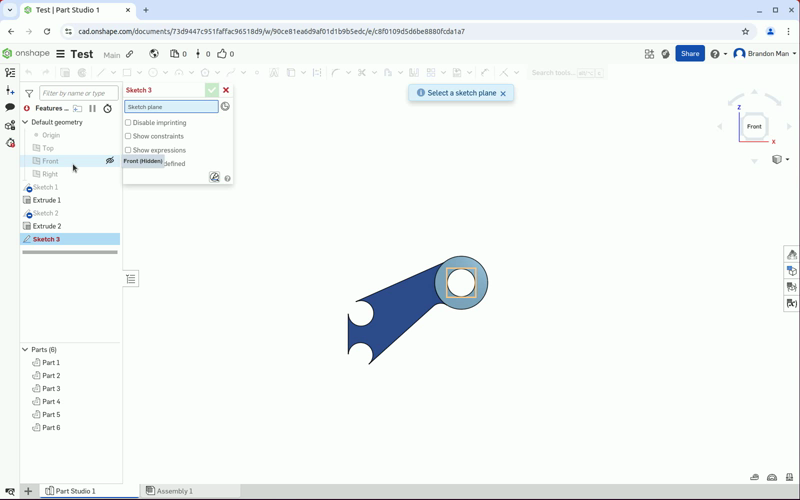
click(73, 163)
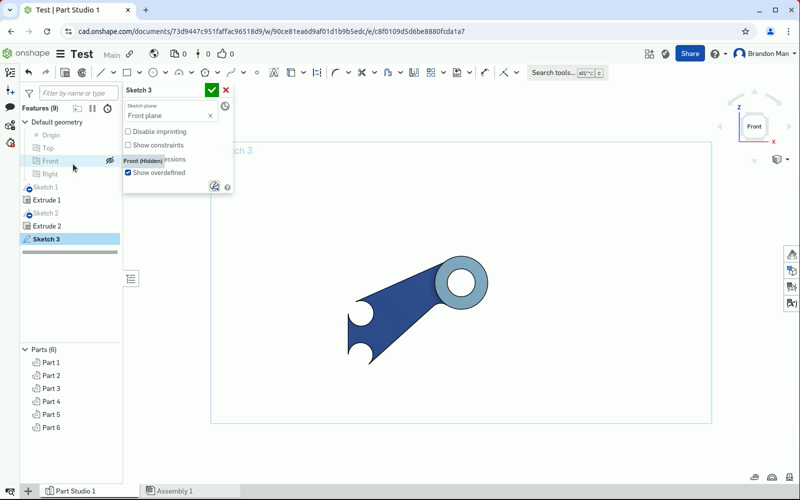
mouse_move(73, 352)
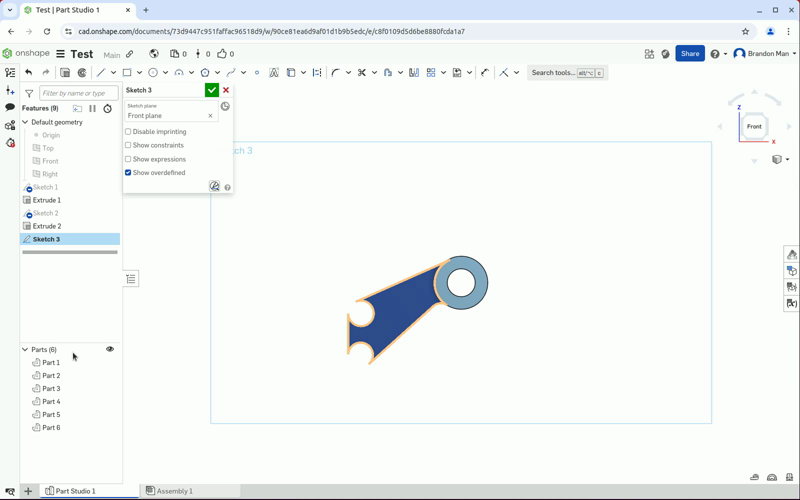
key(y)
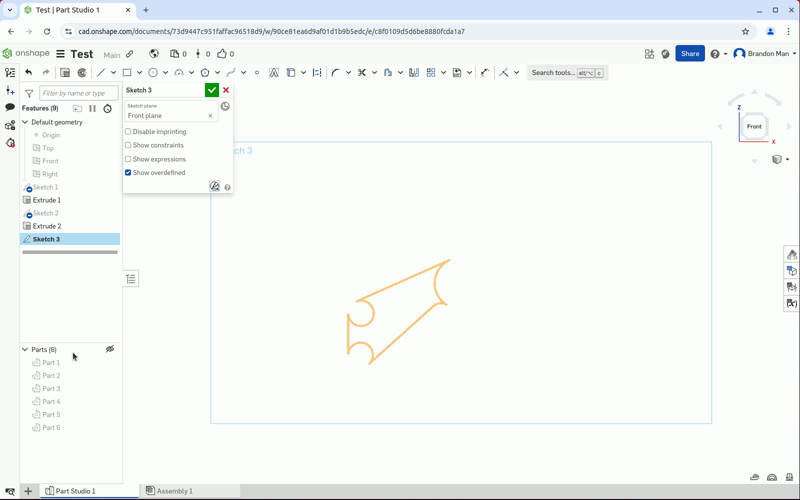
key(c)
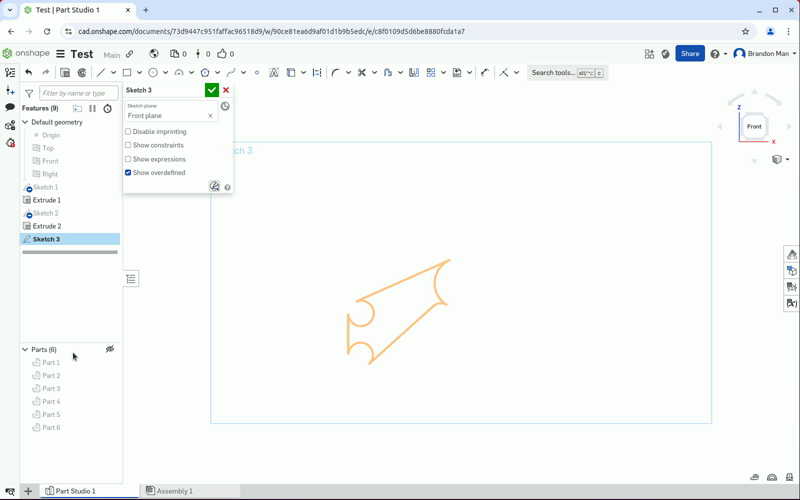
key_down(shift)
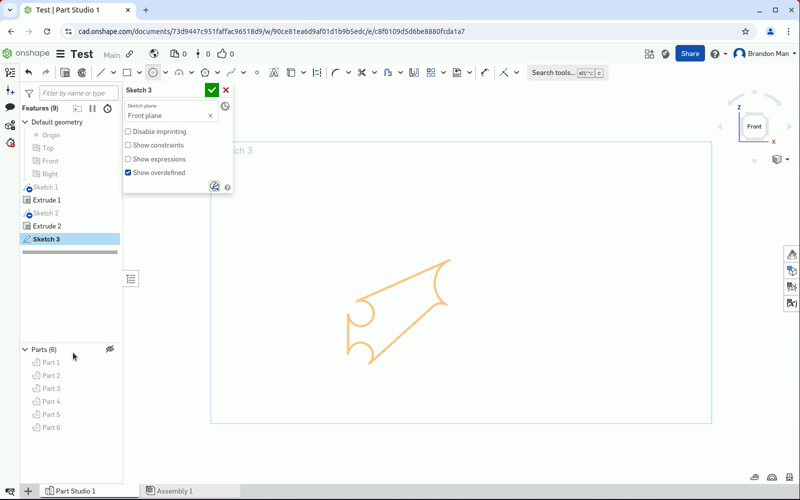
mouse_move(361, 313)
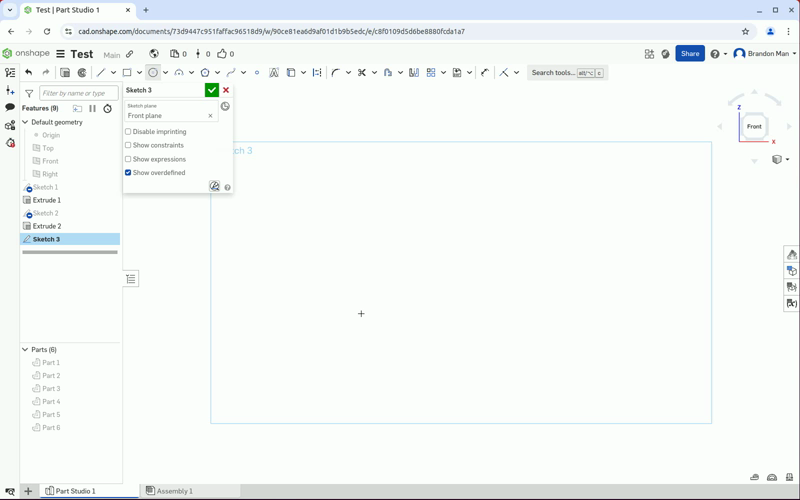
click(361, 313)
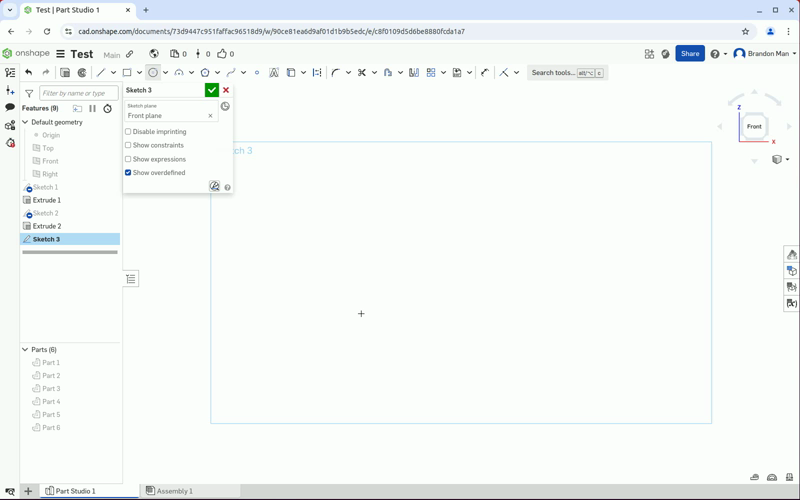
key_up(shift)
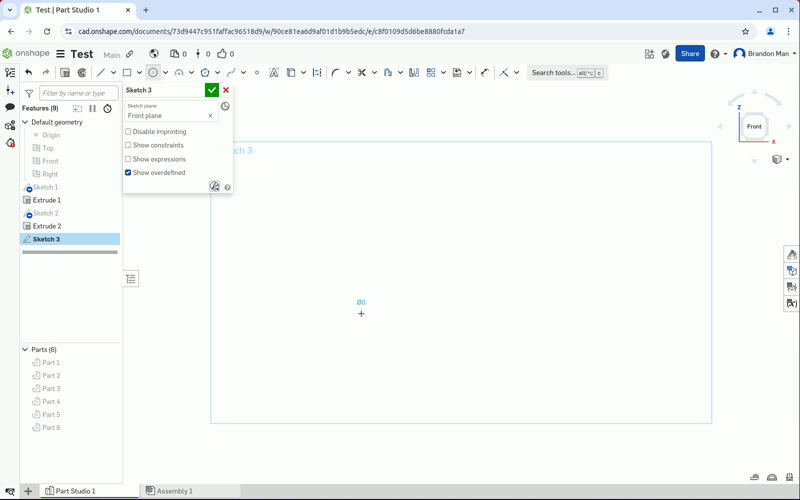
mouse_move(374, 313)
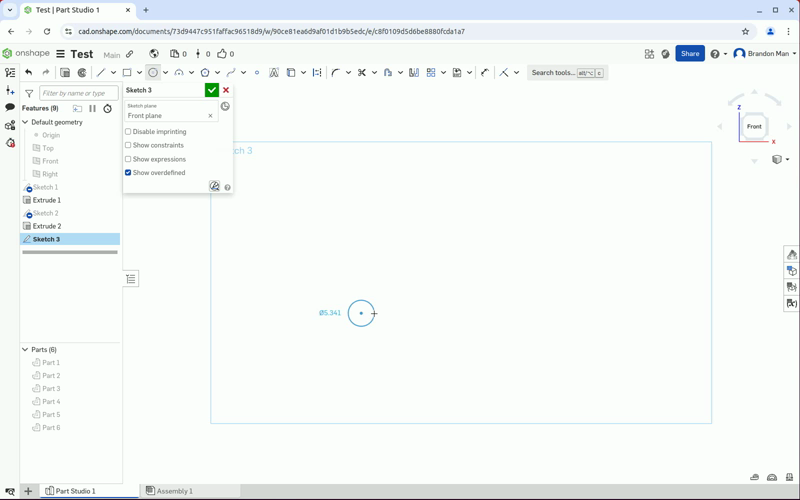
click(374, 313)
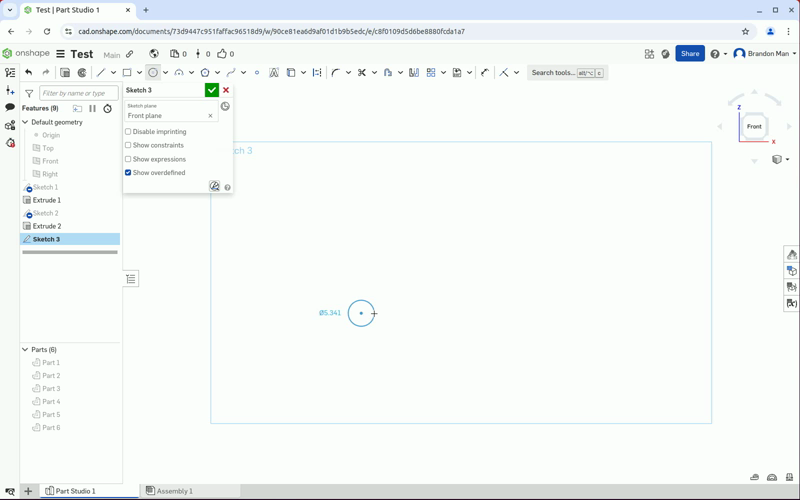
key(esc)
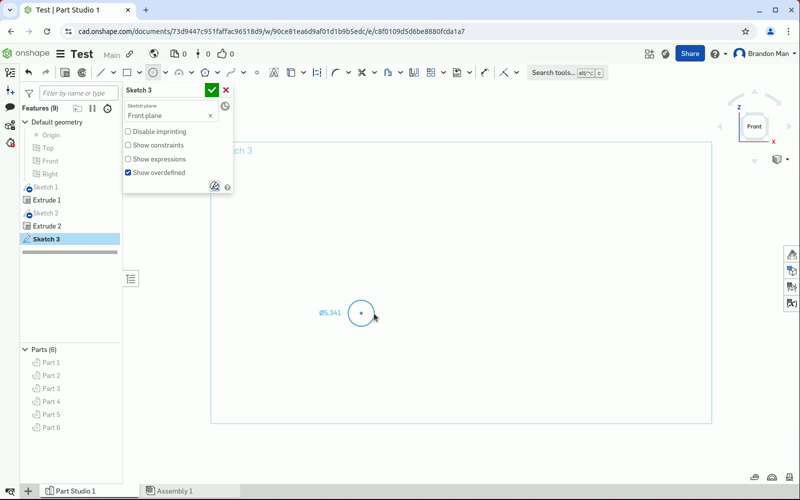
key(c)
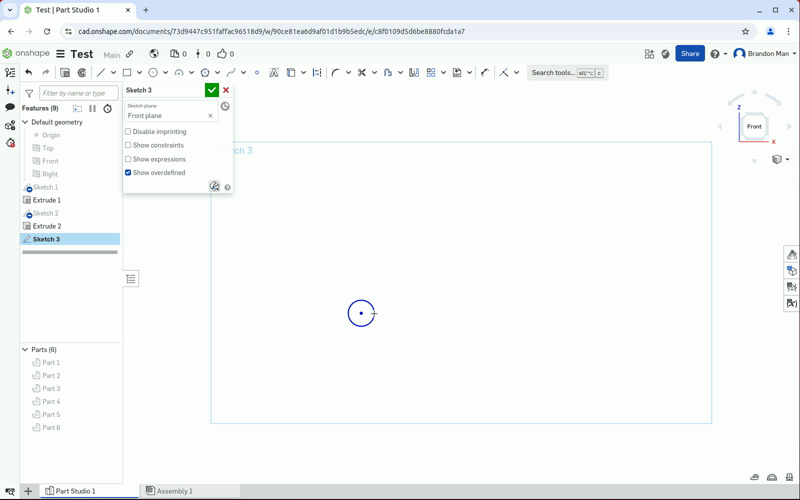
key_down(shift)
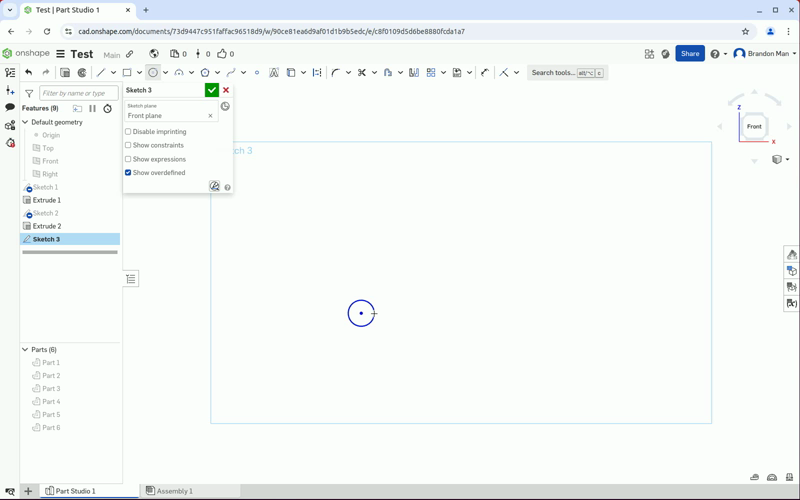
mouse_move(361, 313)
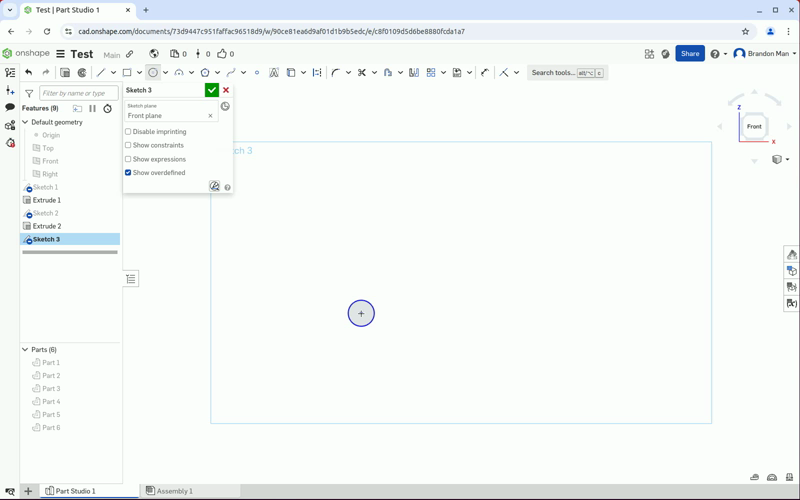
click(361, 313)
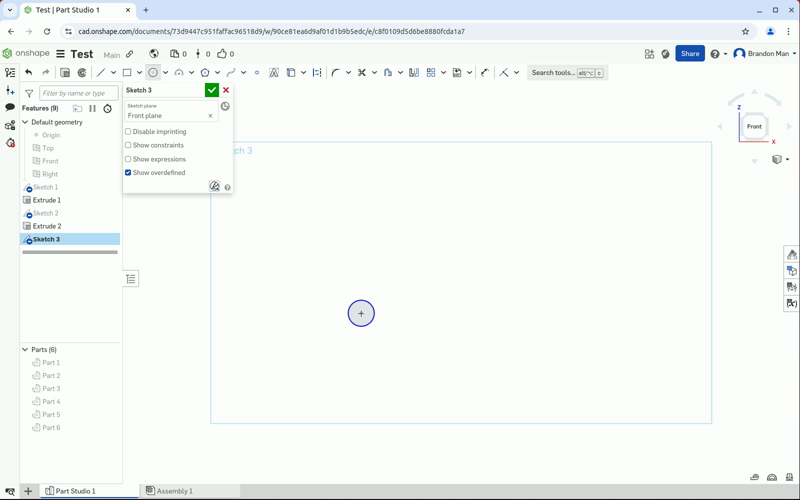
key_up(shift)
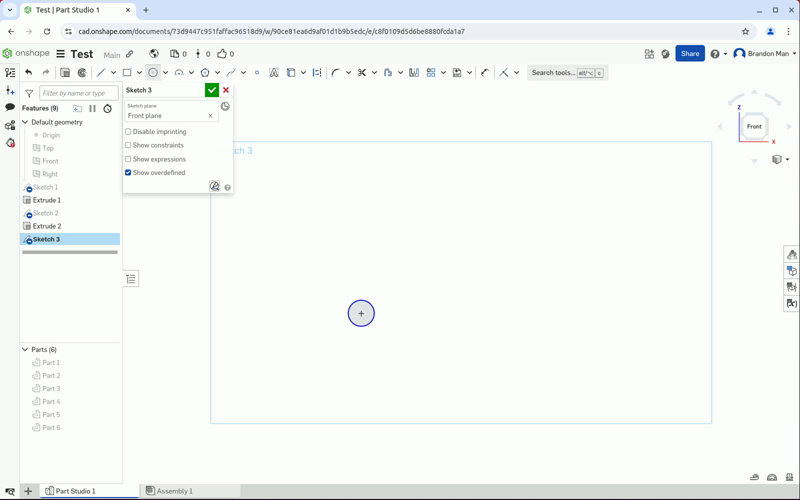
mouse_move(367, 313)
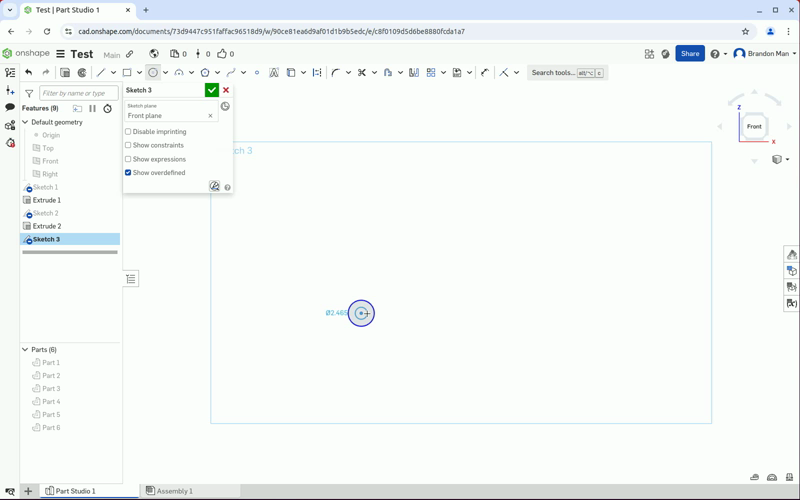
click(367, 313)
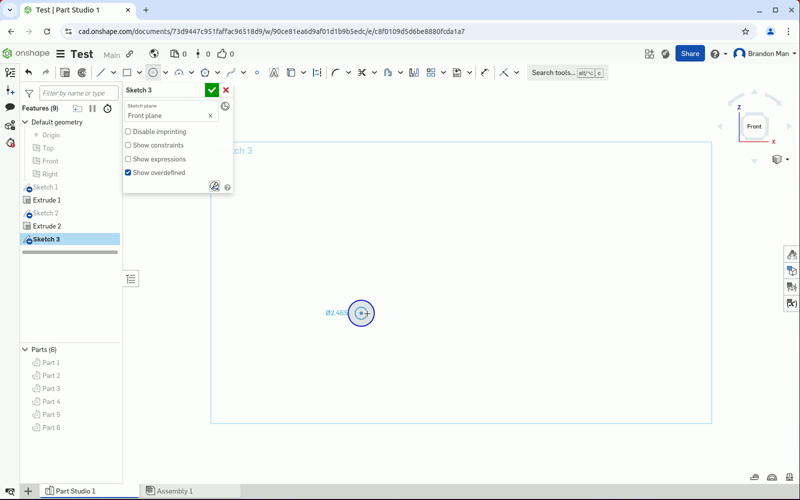
key(esc)
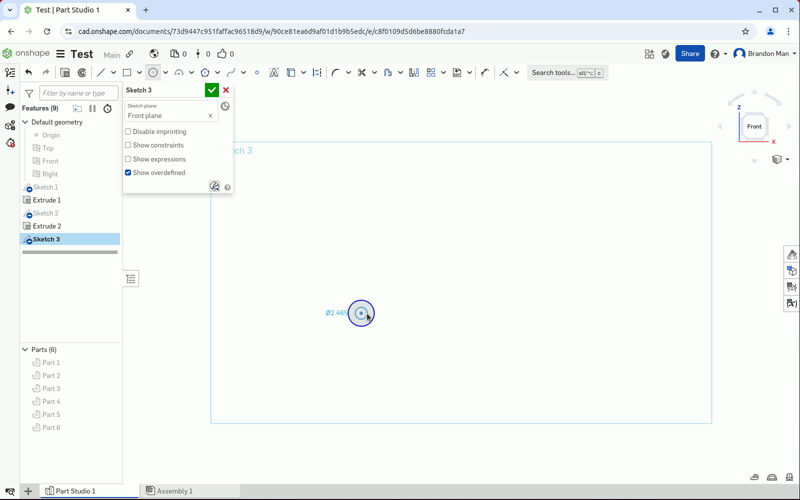
mouse_move(366, 308)
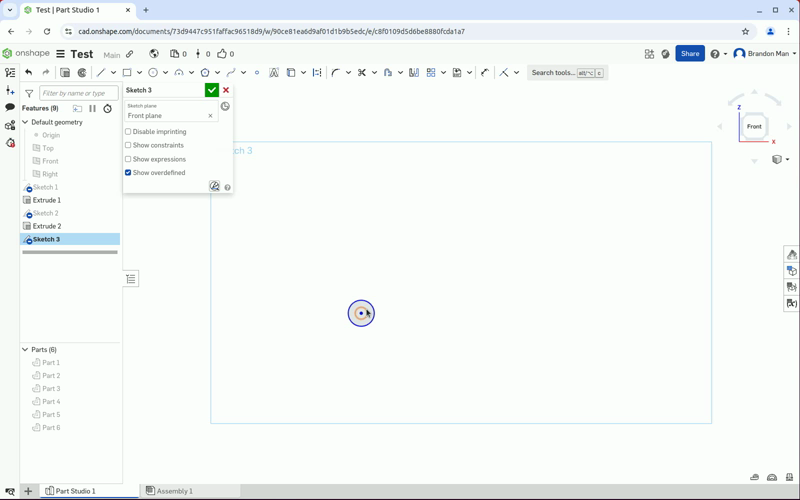
scroll(6)
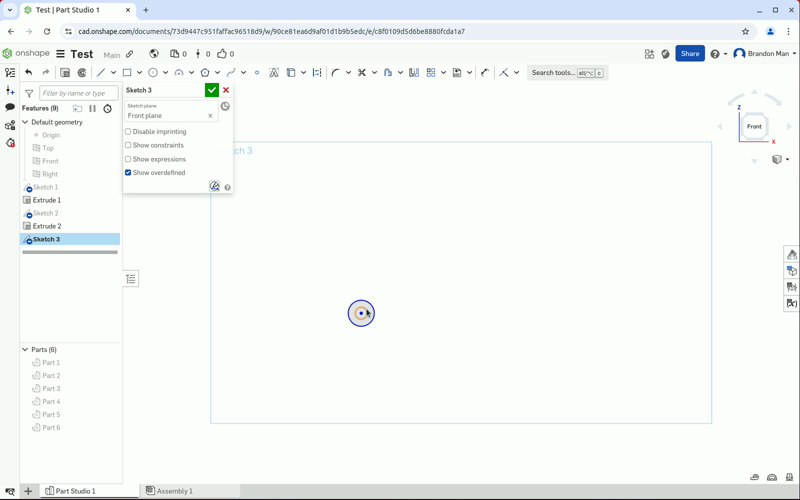
scroll(6)
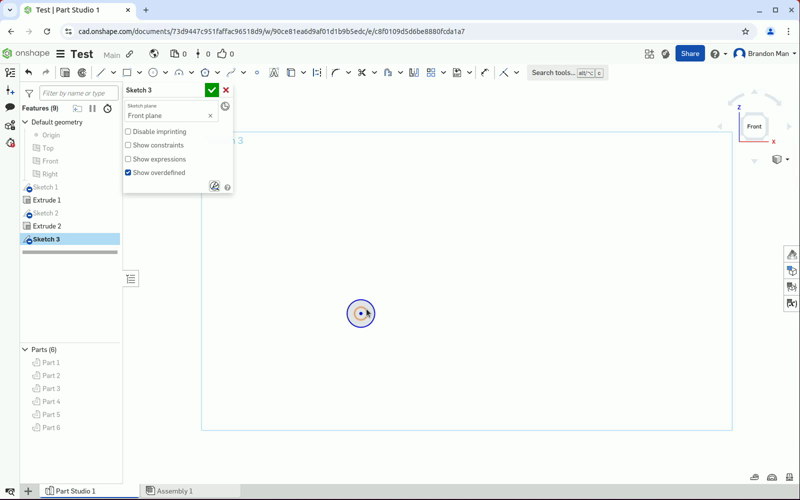
scroll(6)
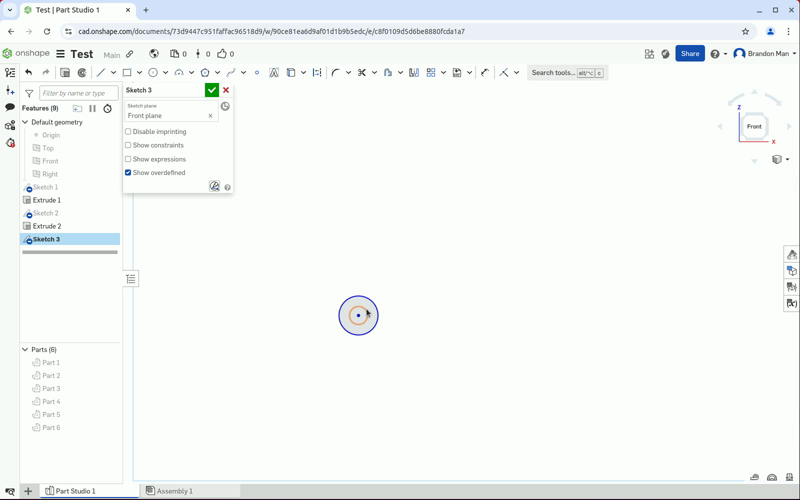
scroll(6)
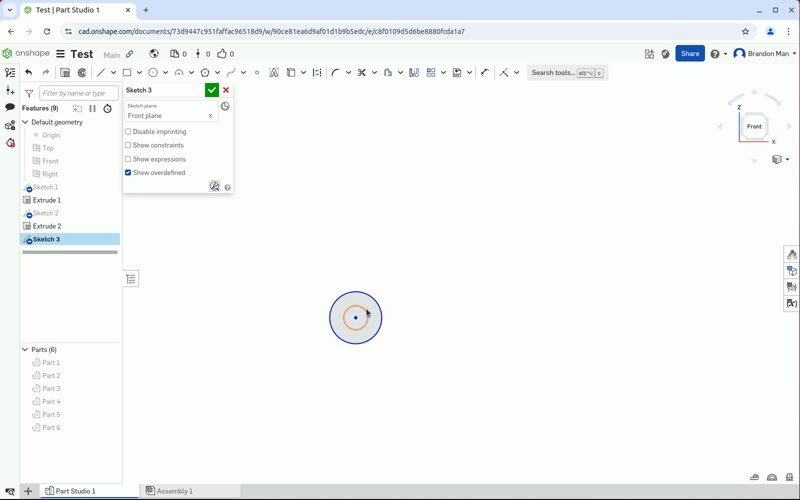
scroll(6)
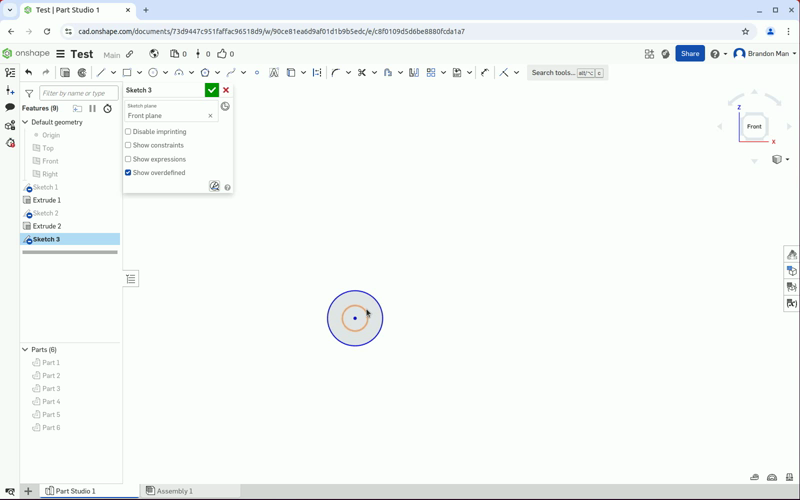
scroll(6)
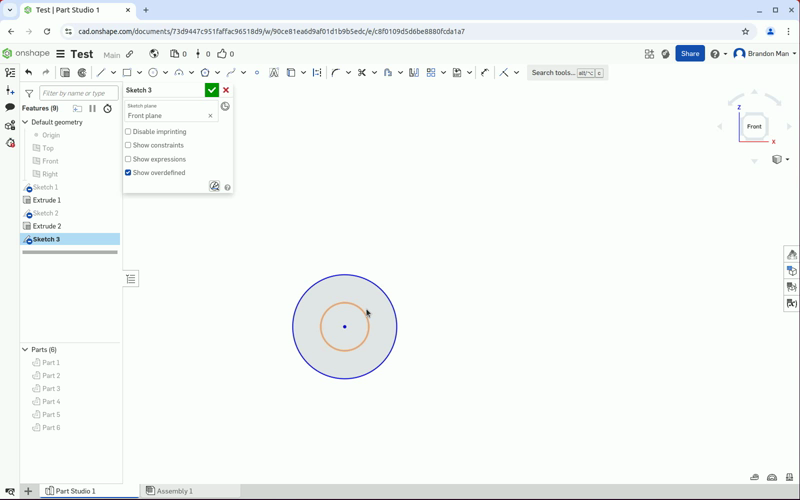
scroll(6)
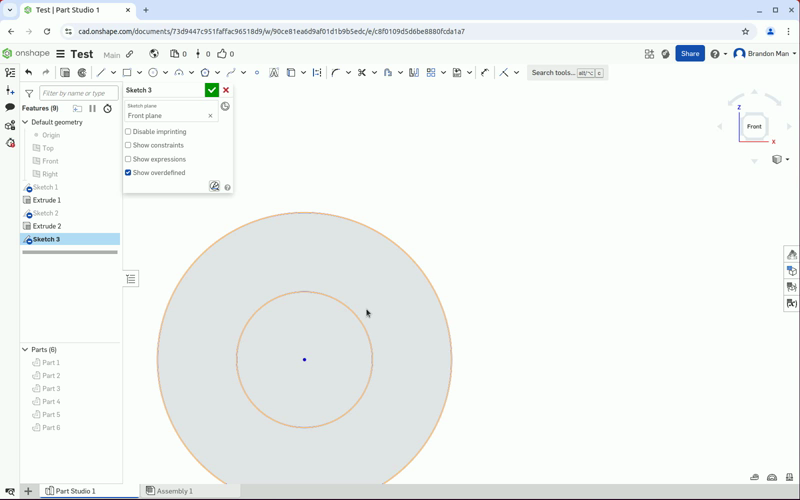
click(366, 308)
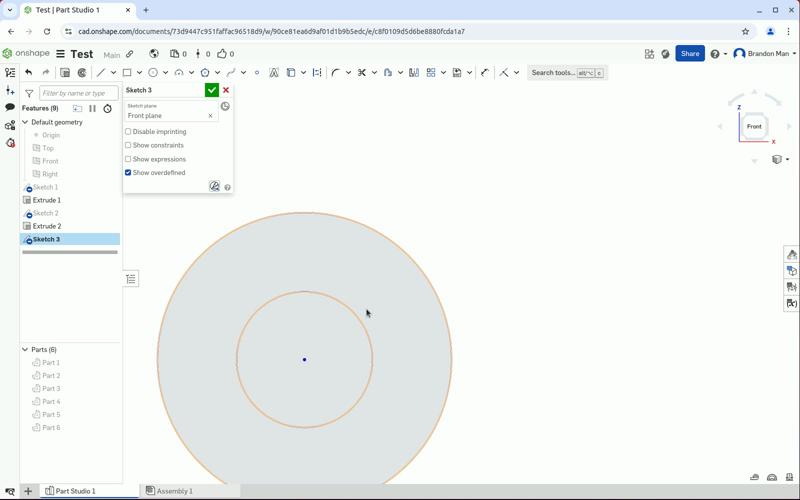
scroll(-6)
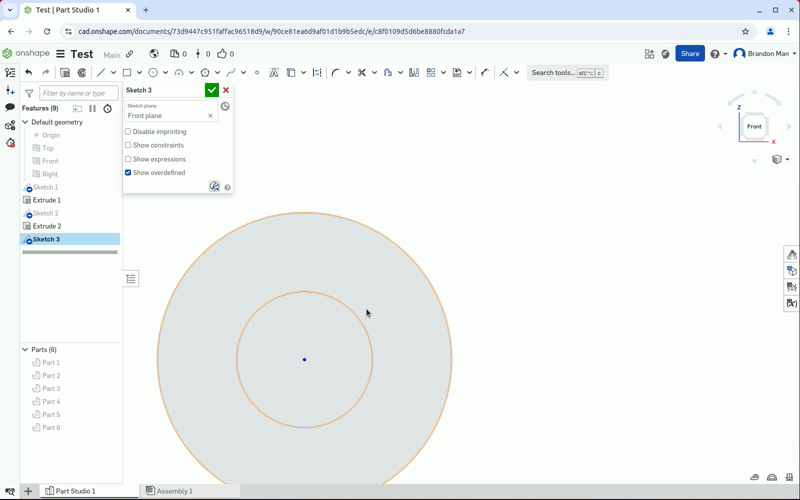
scroll(-6)
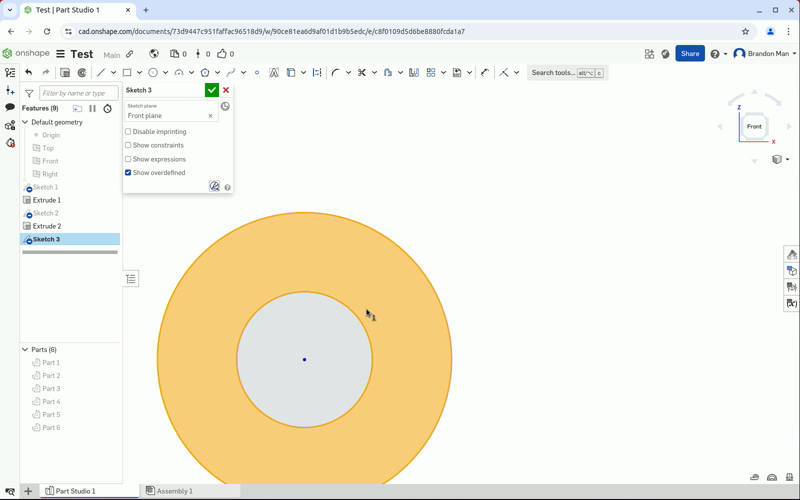
scroll(-6)
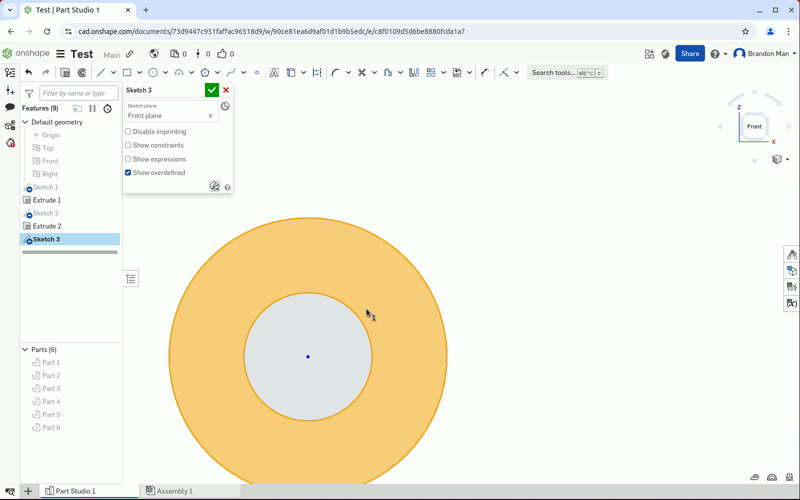
scroll(-6)
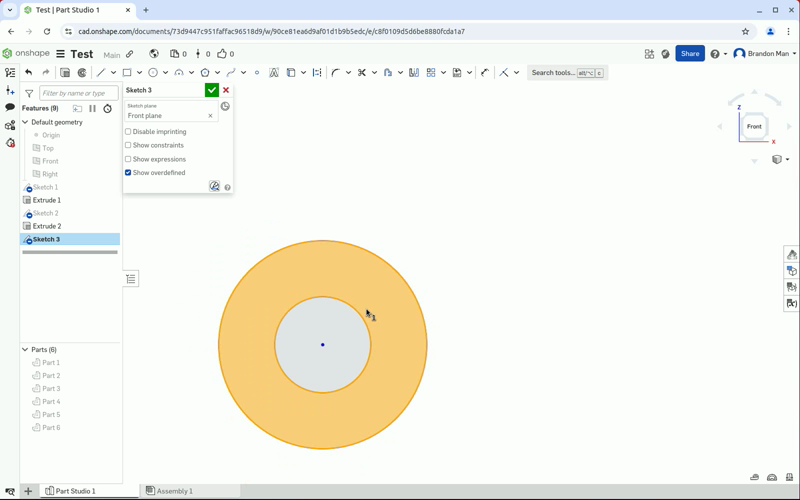
scroll(-6)
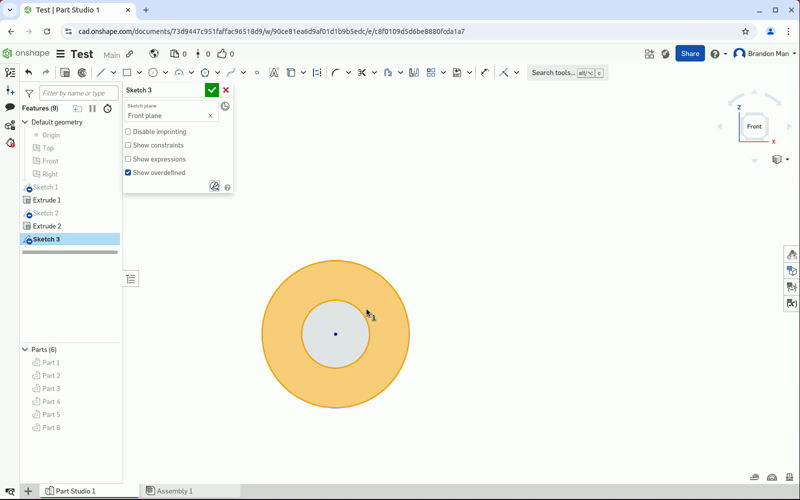
scroll(-6)
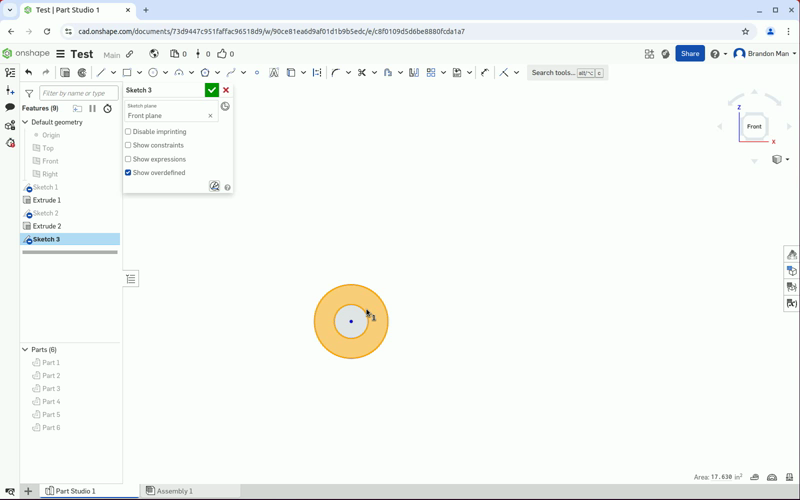
scroll(-6)
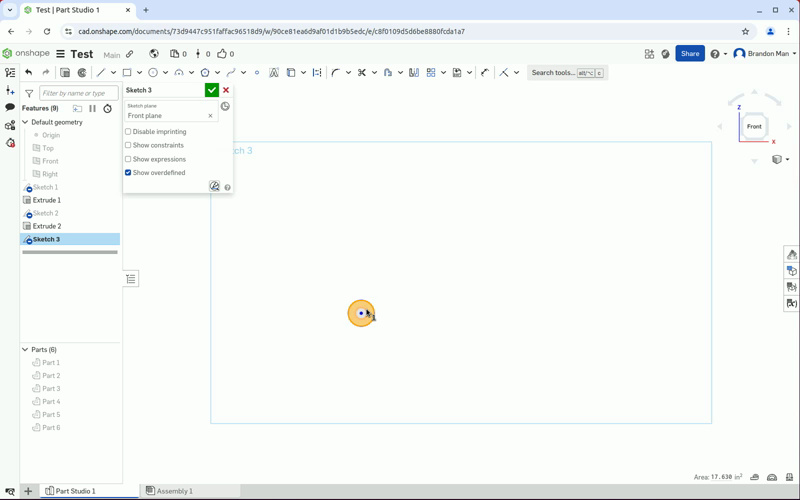
mouse_move(73, 352)
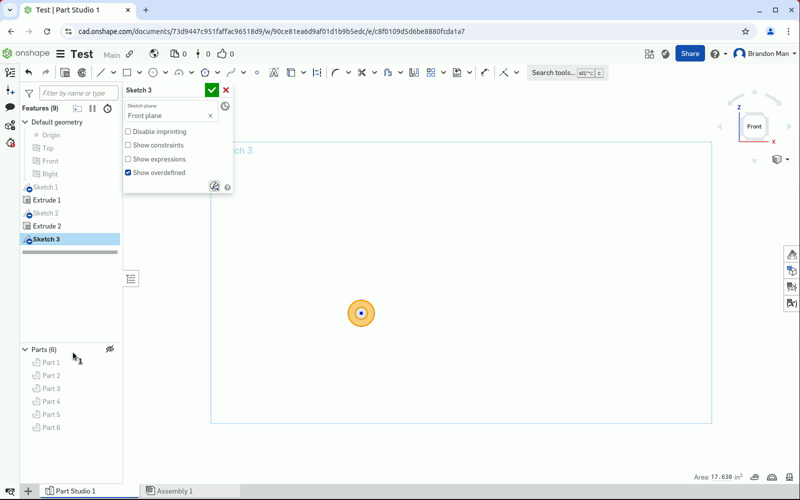
key(shift+y)
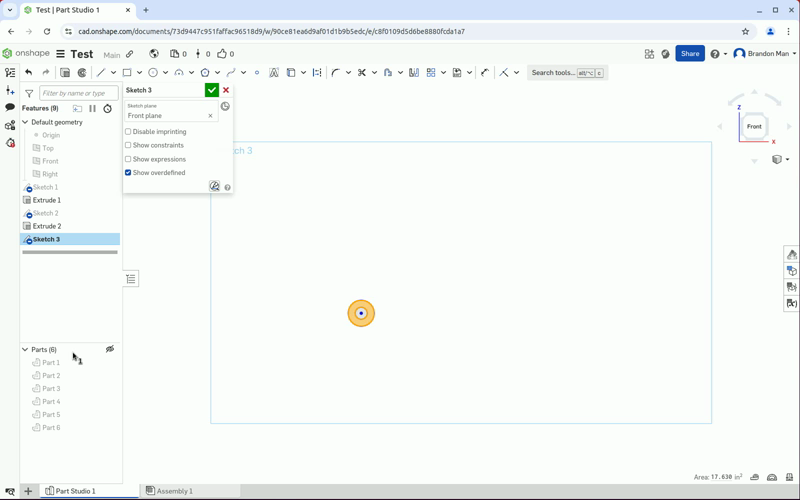
key(shift+e)
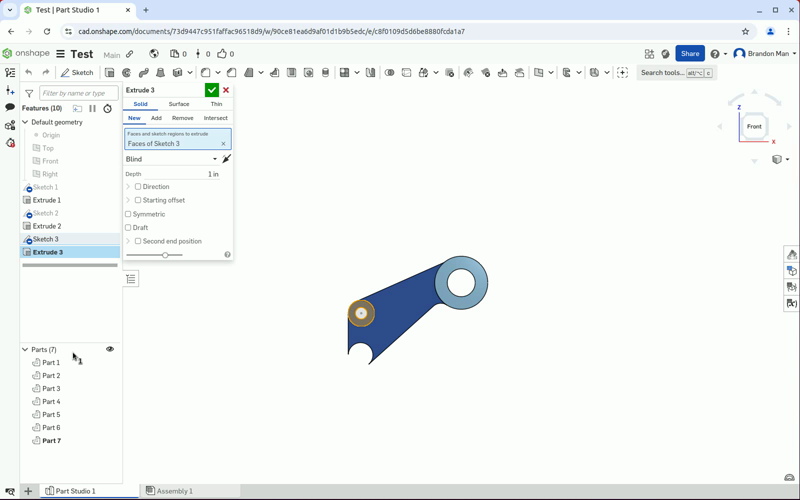
mouse_move(143, 106)
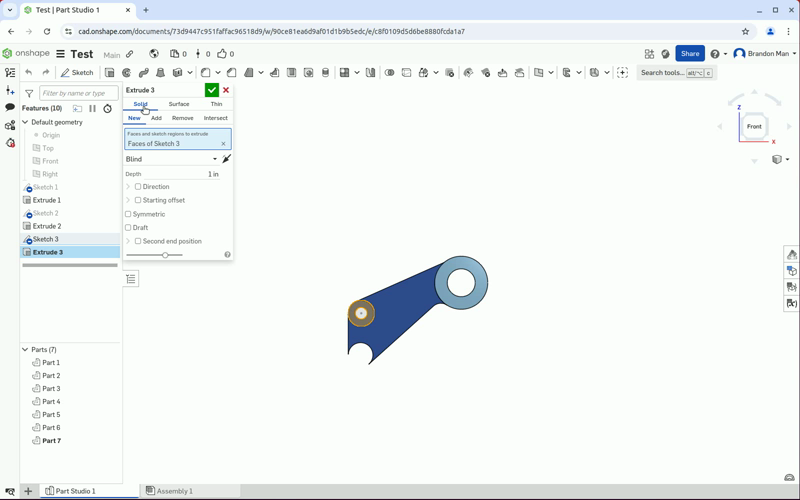
click(143, 106)
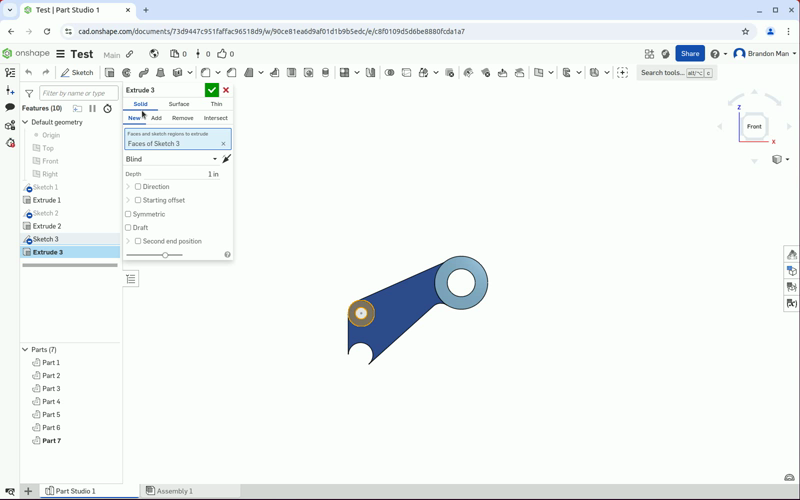
mouse_move(137, 120)
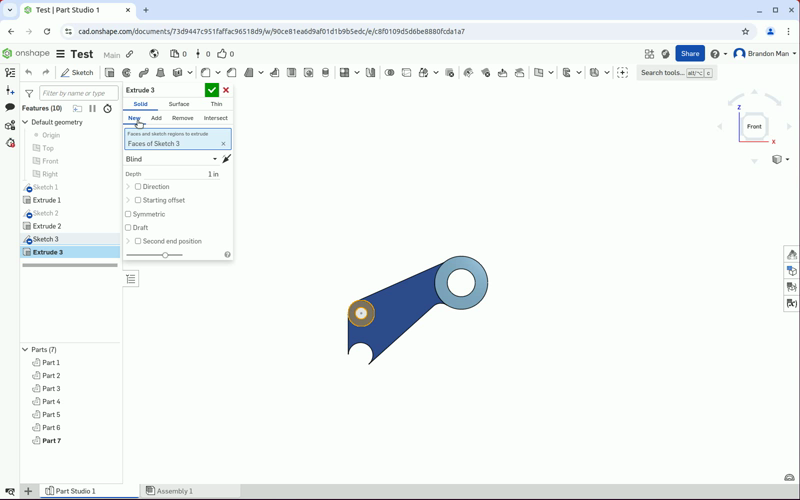
click(137, 120)
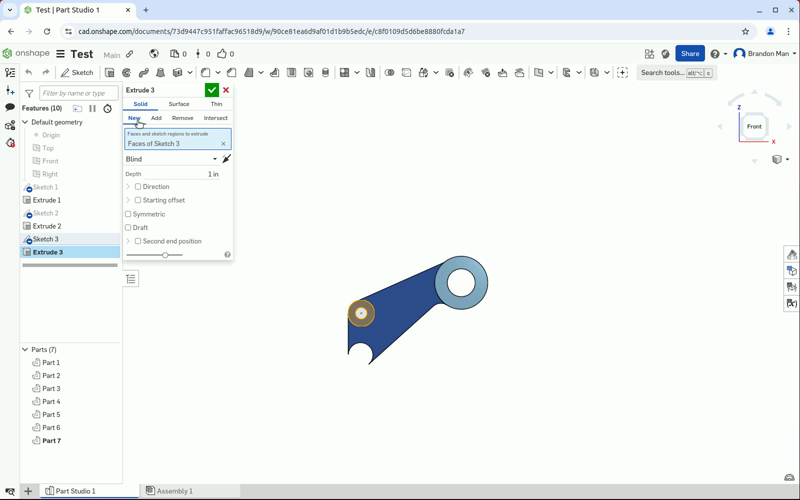
key(tab, 4)
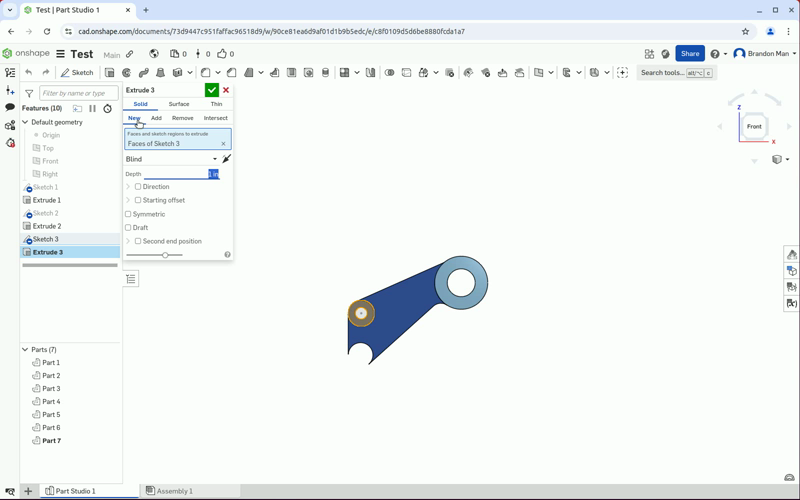
text(5.296)
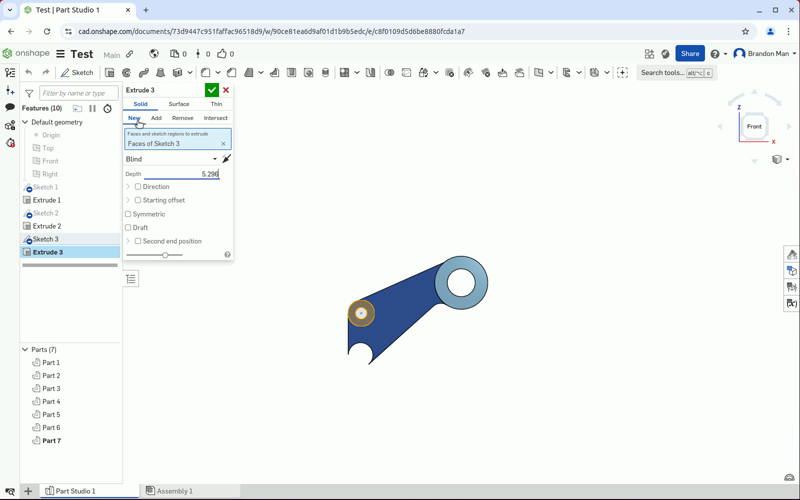
key(tab, 3)
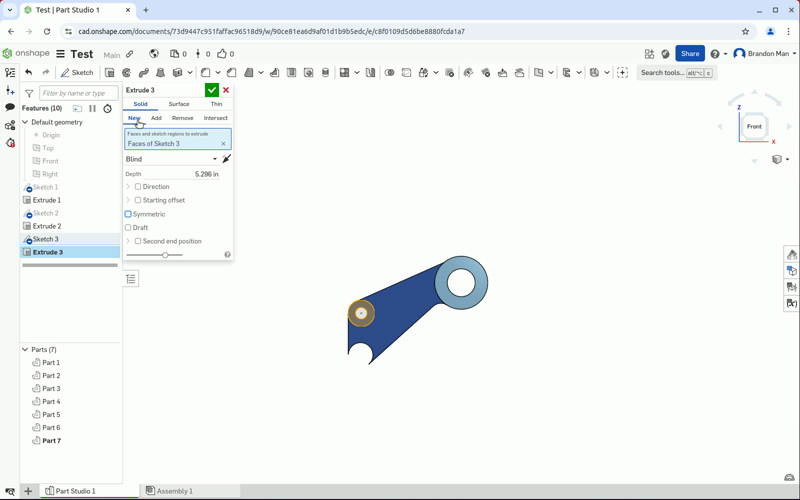
key(space)
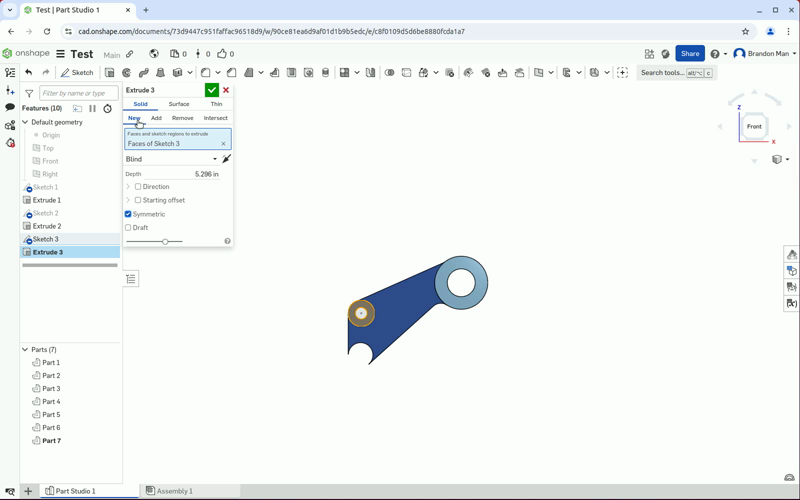
key(enter)
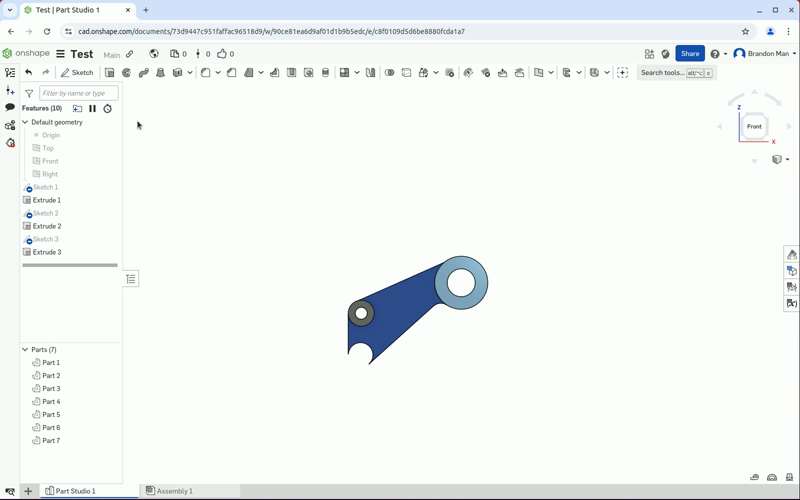
key(shift+h)
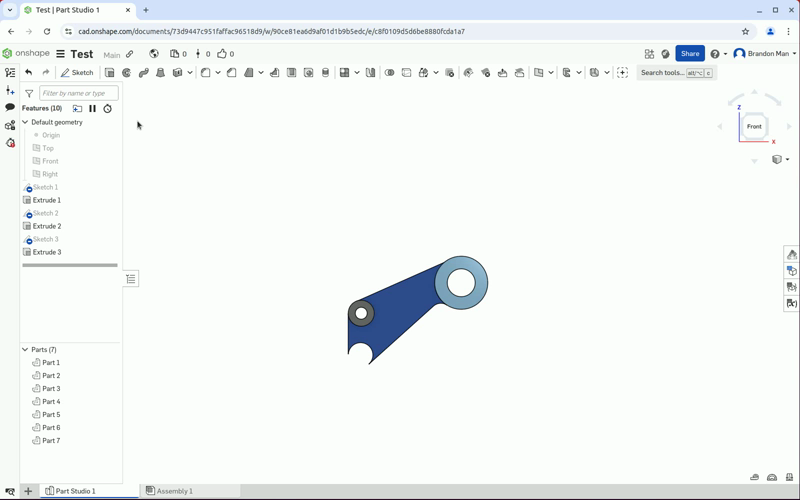
key(shift+h)
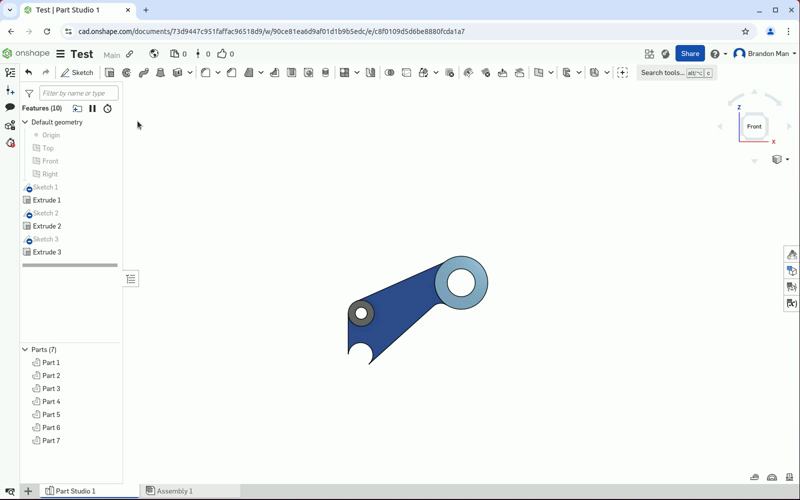
mouse_move(73, 189)
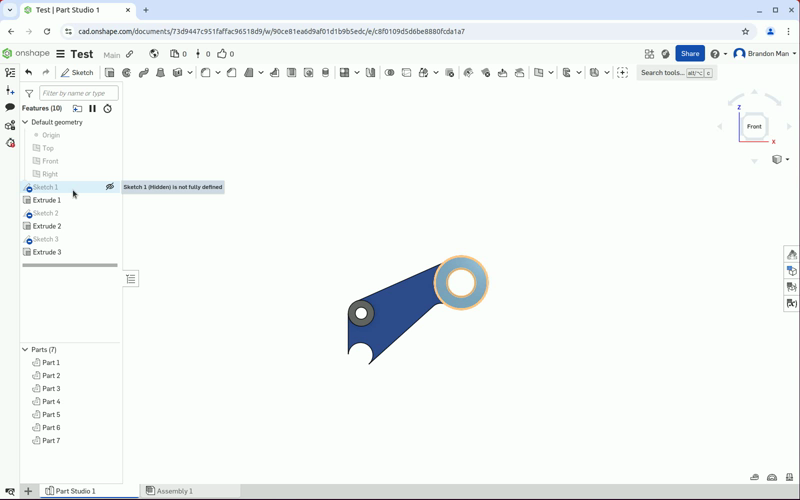
click(73, 189)
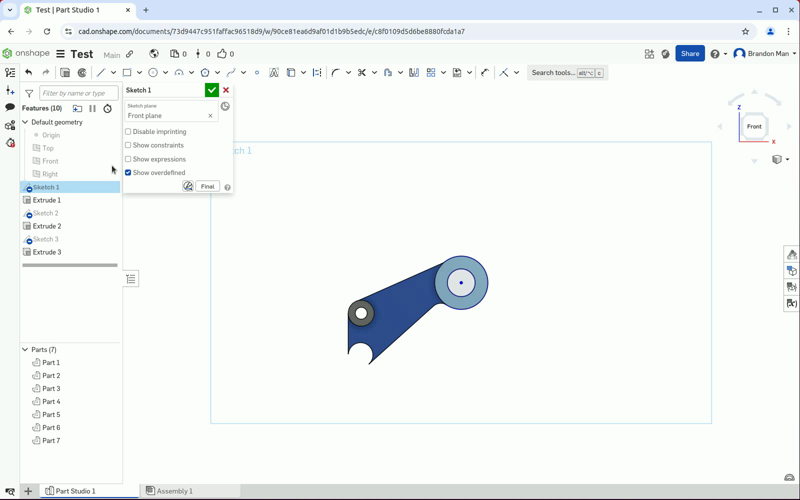
mouse_move(229, 92)
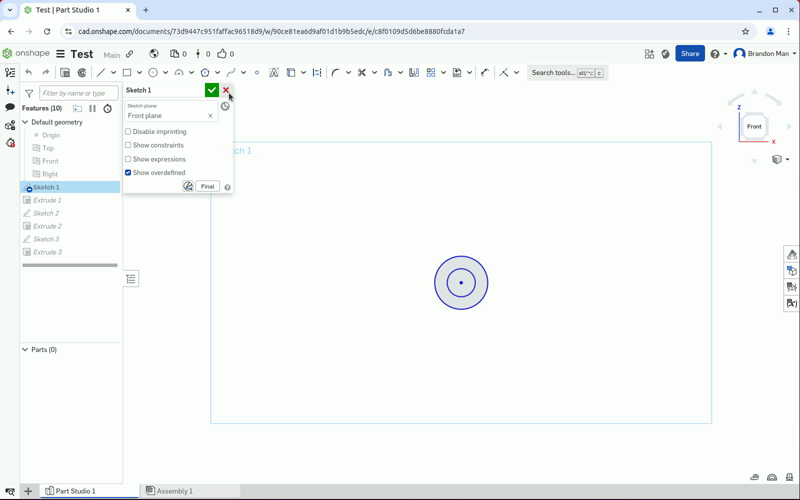
click(229, 92)
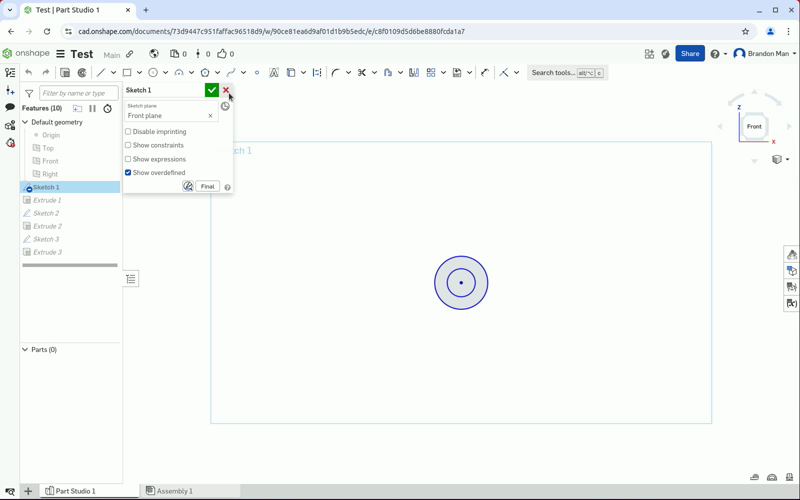
key(shift+s)
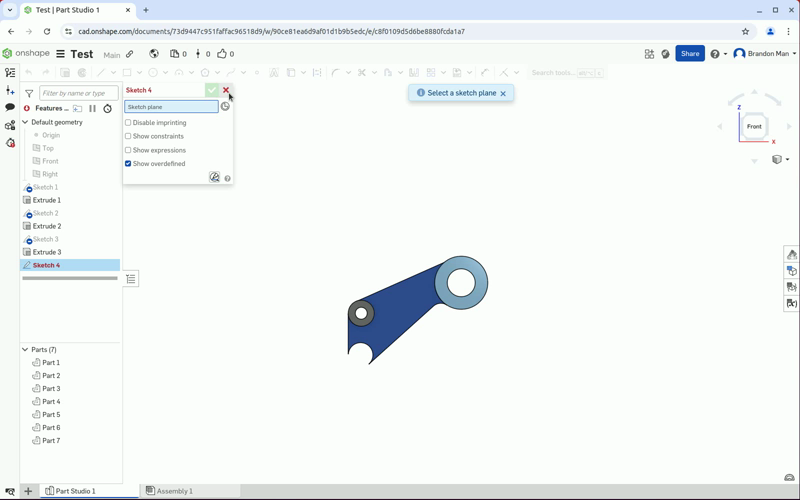
mouse_move(73, 163)
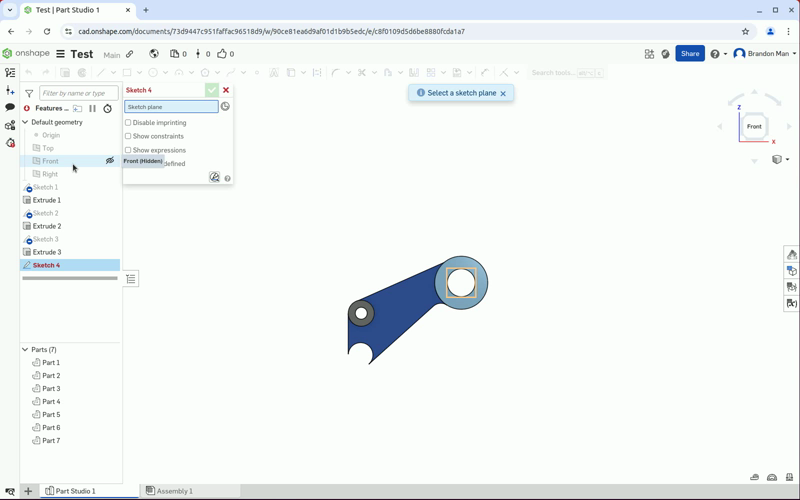
click(73, 163)
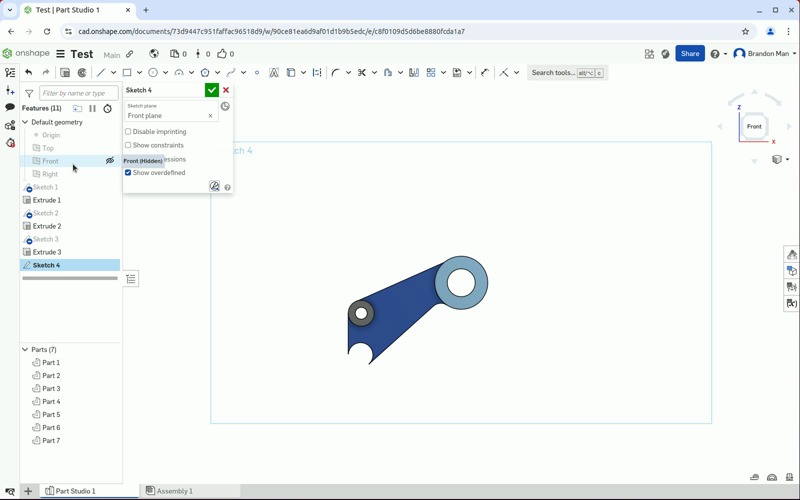
mouse_move(73, 352)
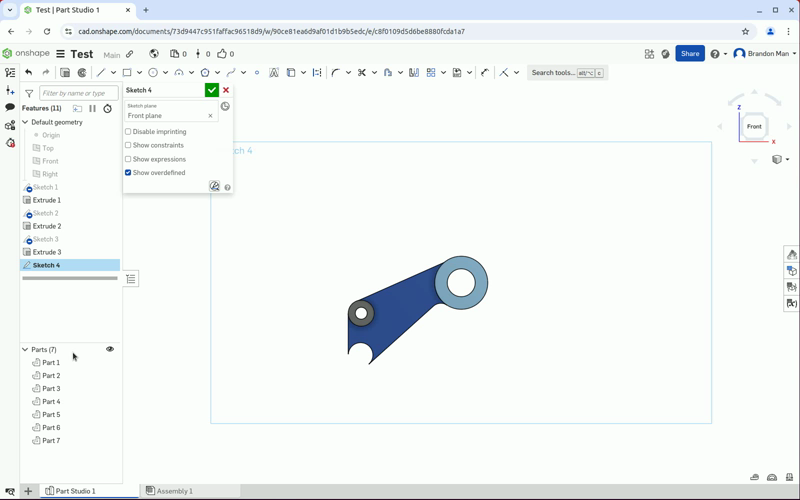
key(y)
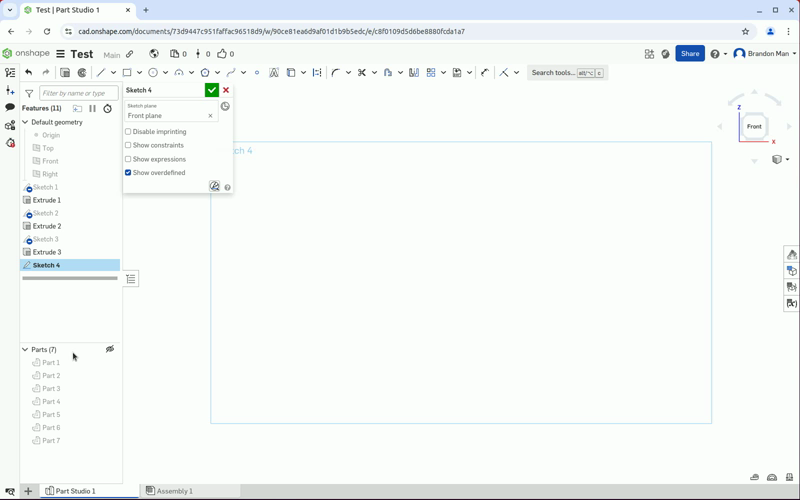
key(c)
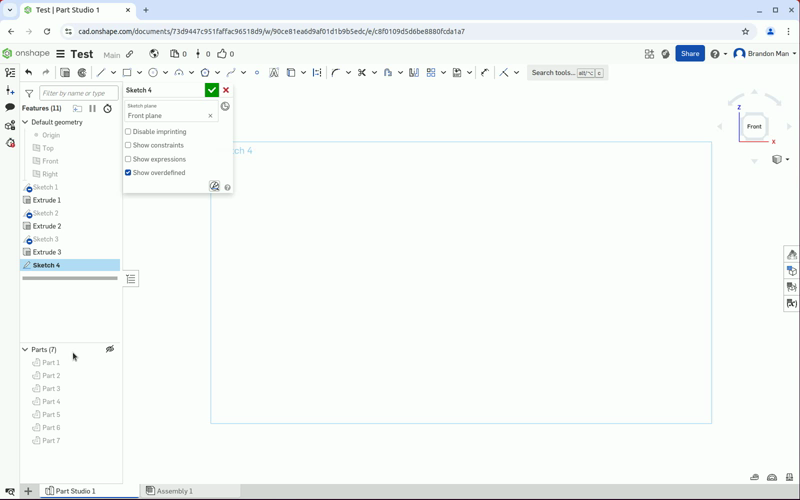
key_down(shift)
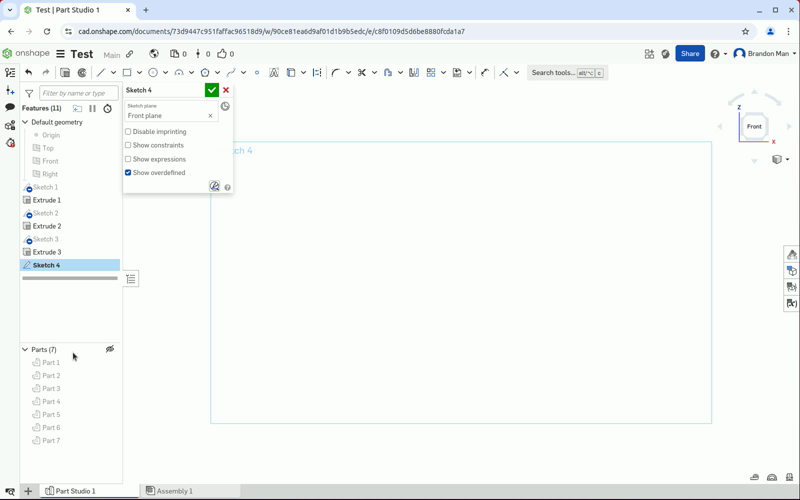
mouse_move(361, 354)
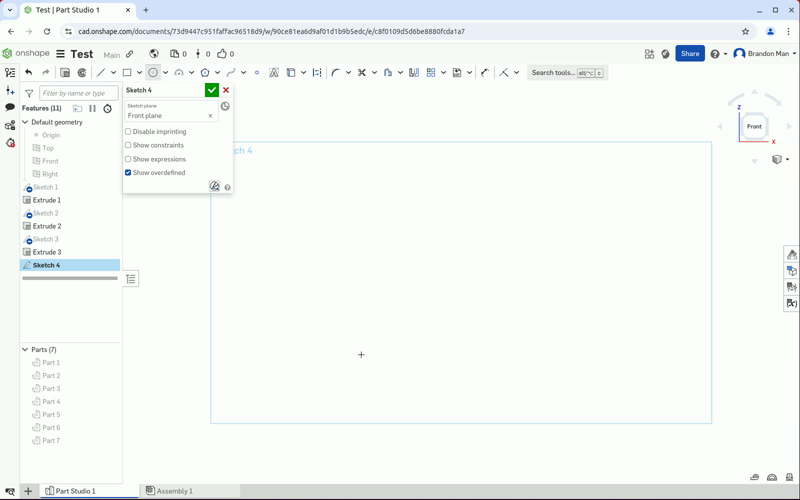
click(361, 354)
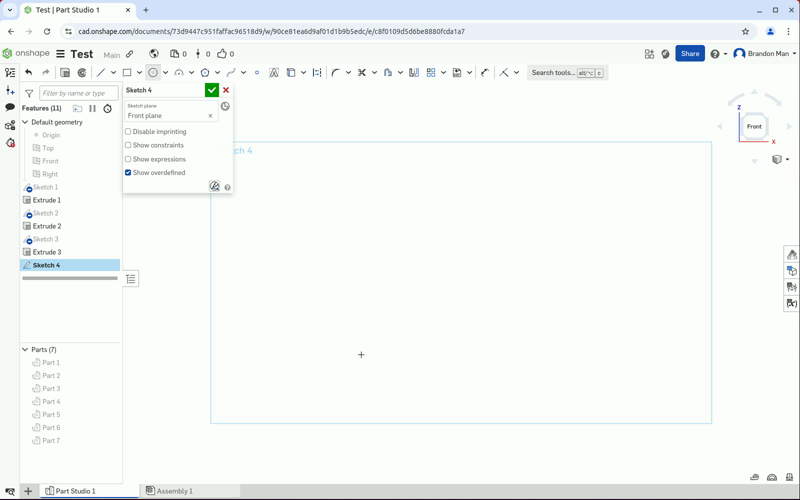
key_up(shift)
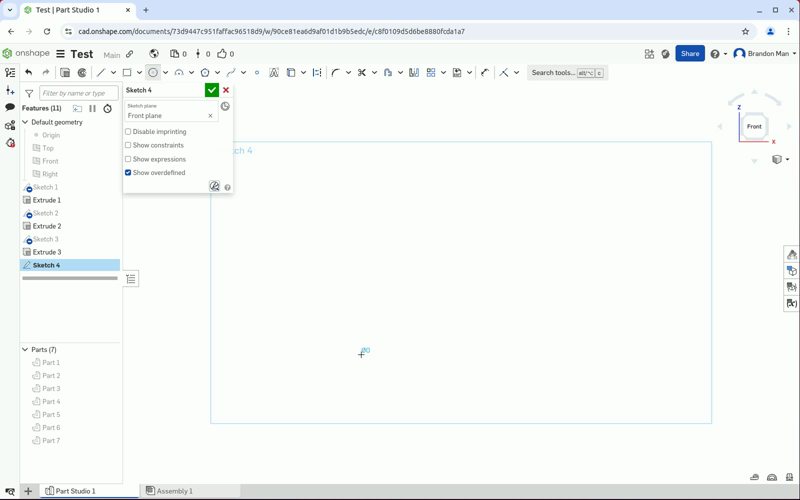
mouse_move(374, 354)
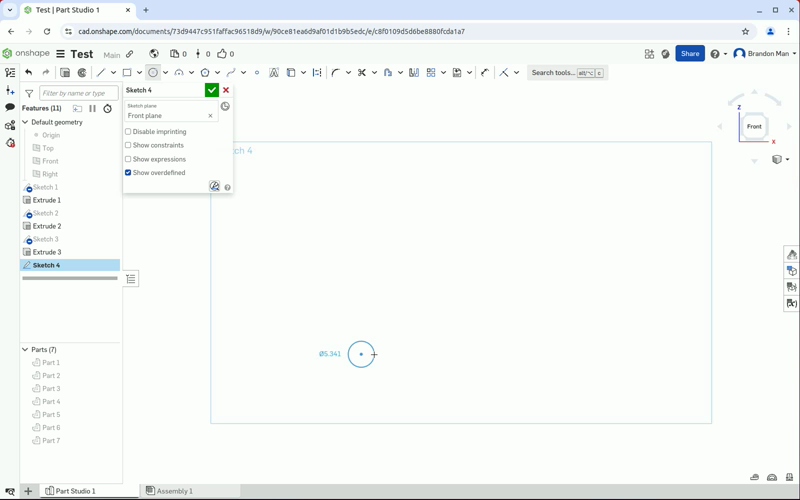
click(374, 354)
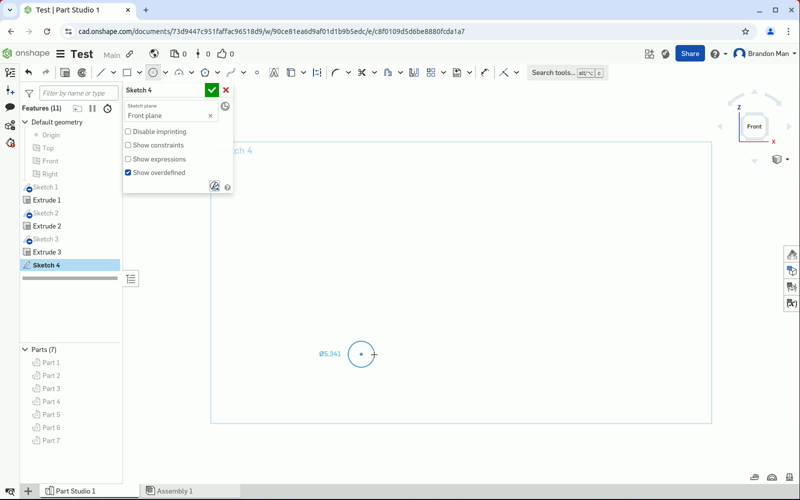
key(esc)
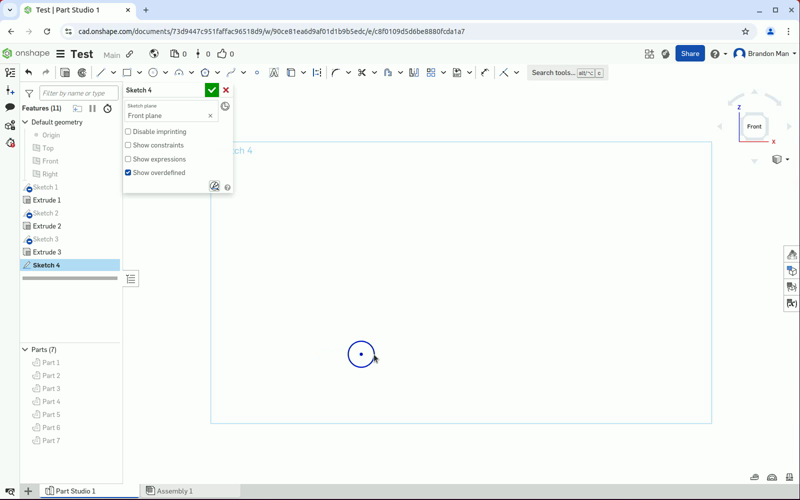
key(c)
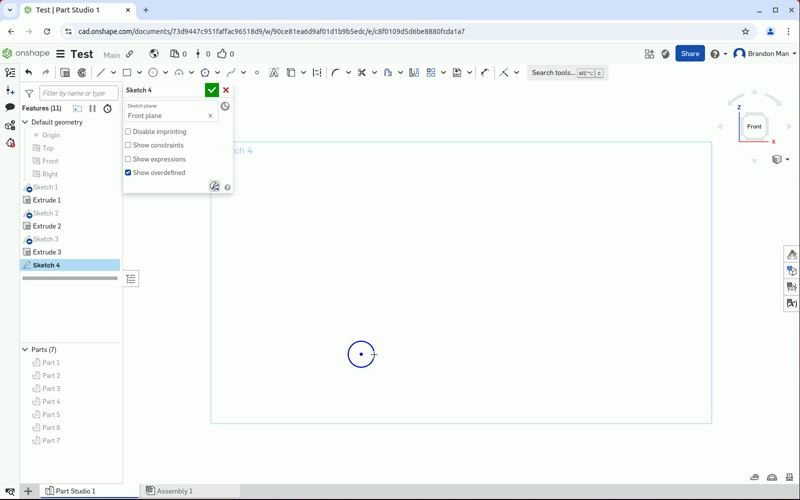
key_down(shift)
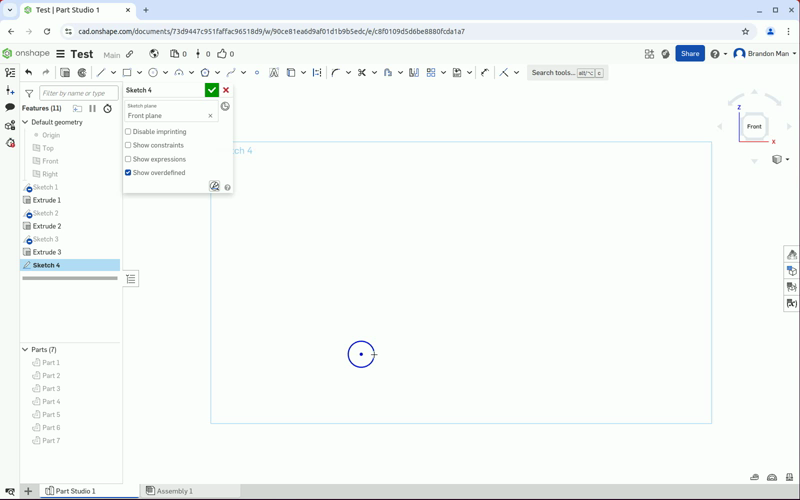
mouse_move(361, 354)
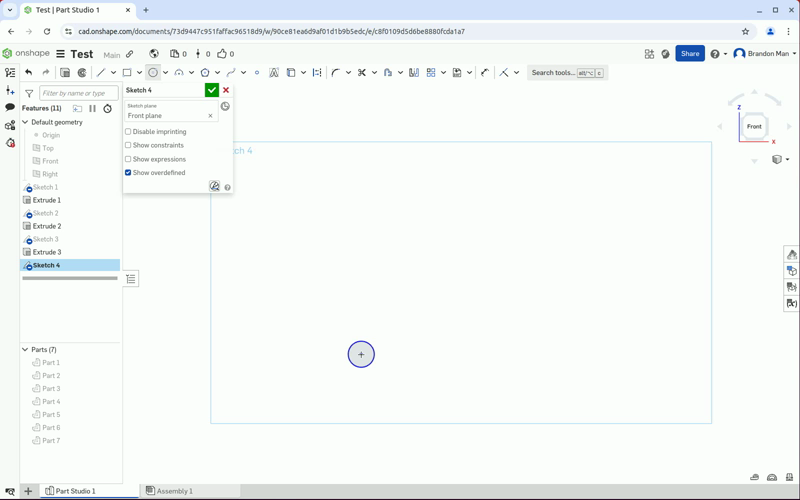
click(361, 354)
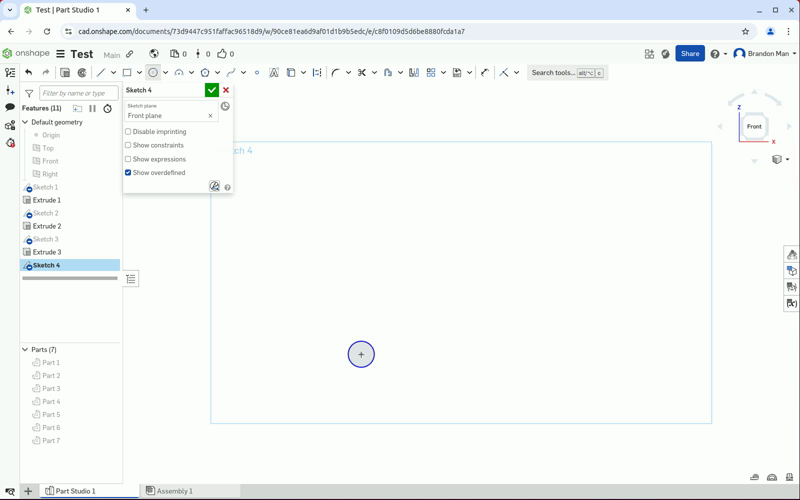
key_up(shift)
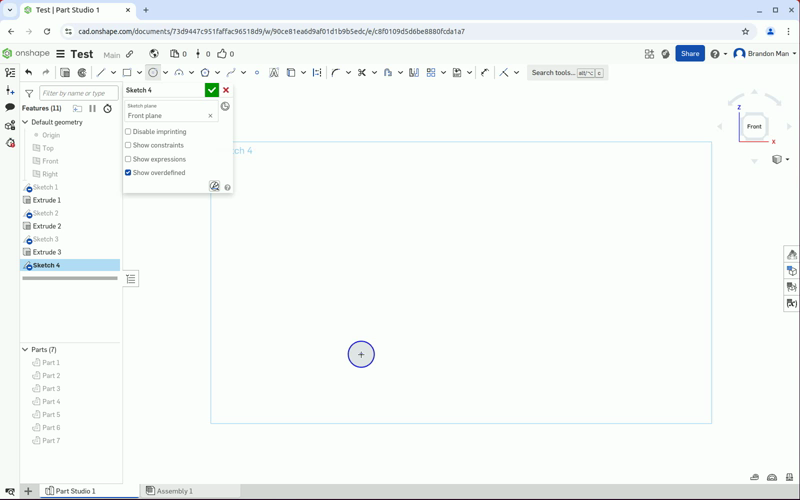
mouse_move(367, 354)
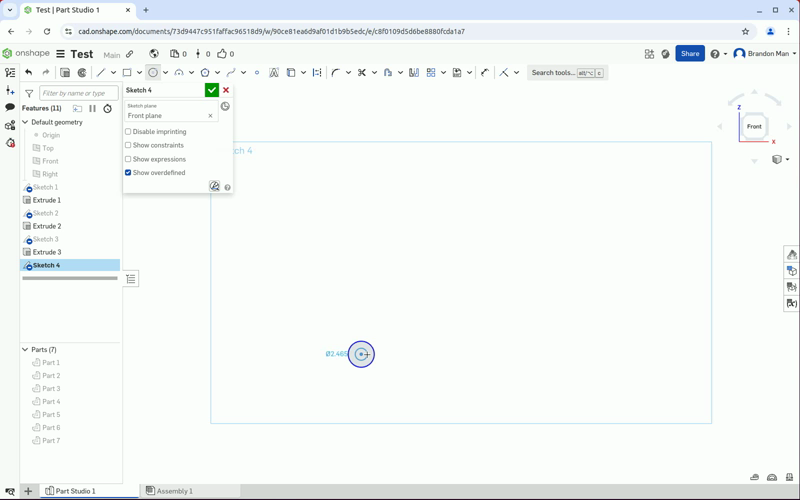
click(367, 354)
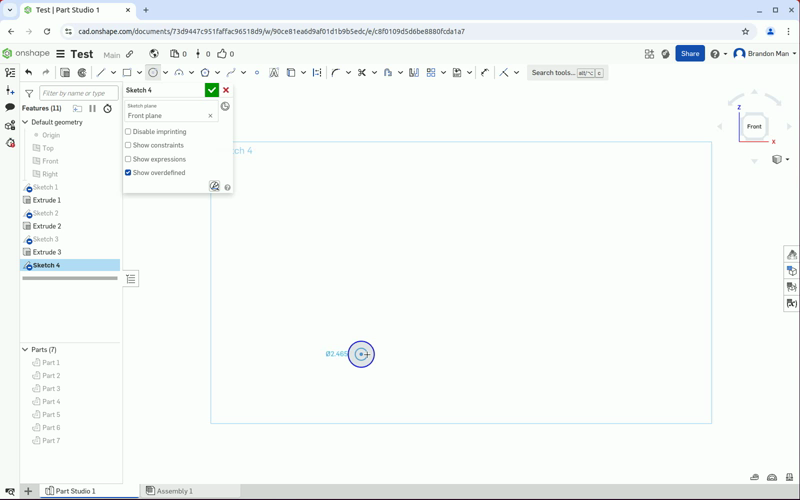
key(esc)
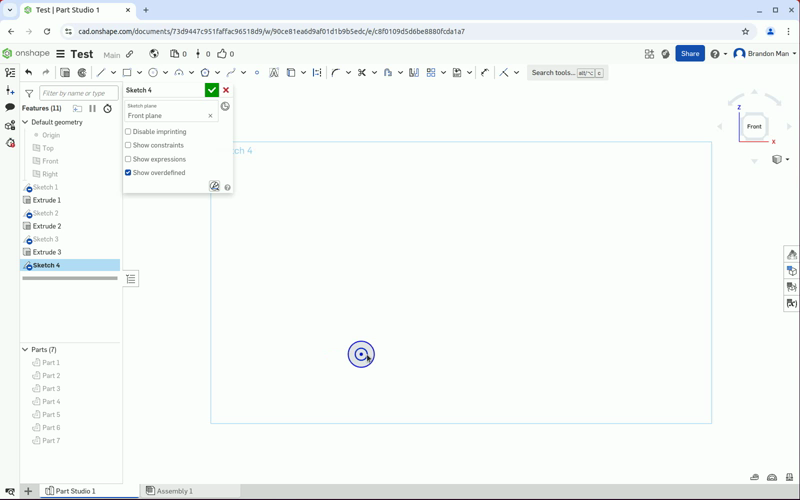
mouse_move(357, 345)
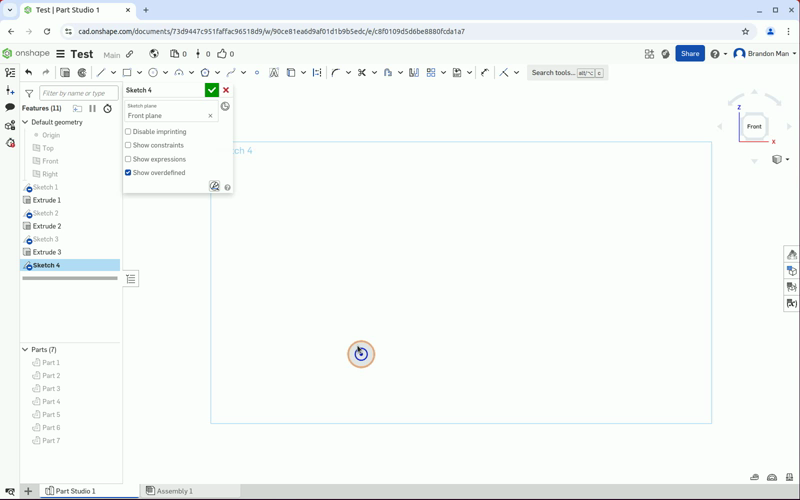
scroll(6)
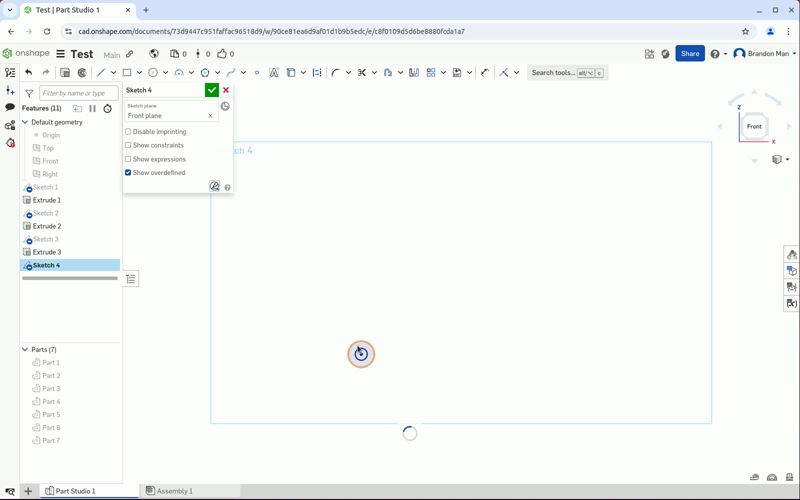
scroll(6)
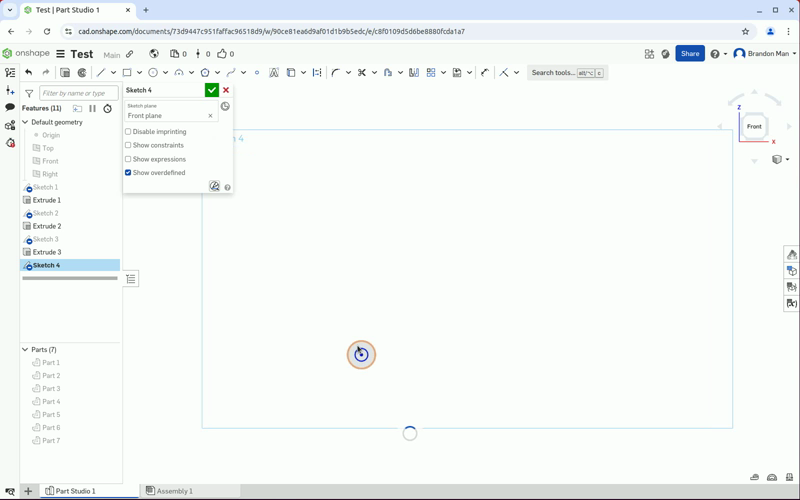
scroll(6)
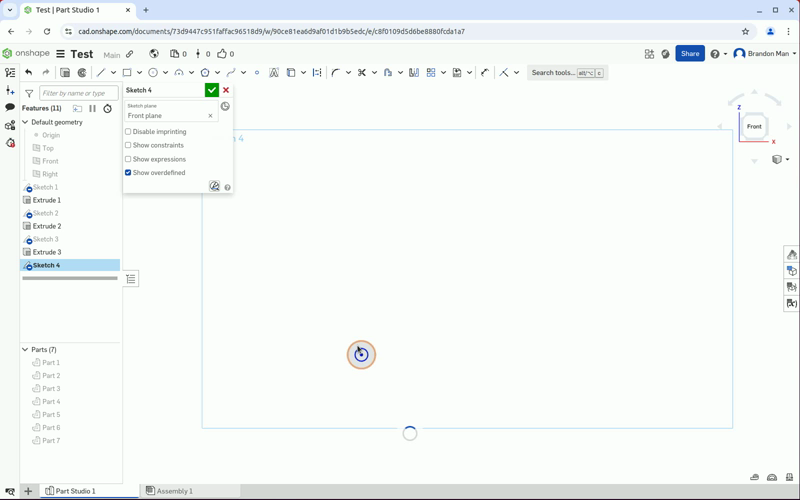
scroll(6)
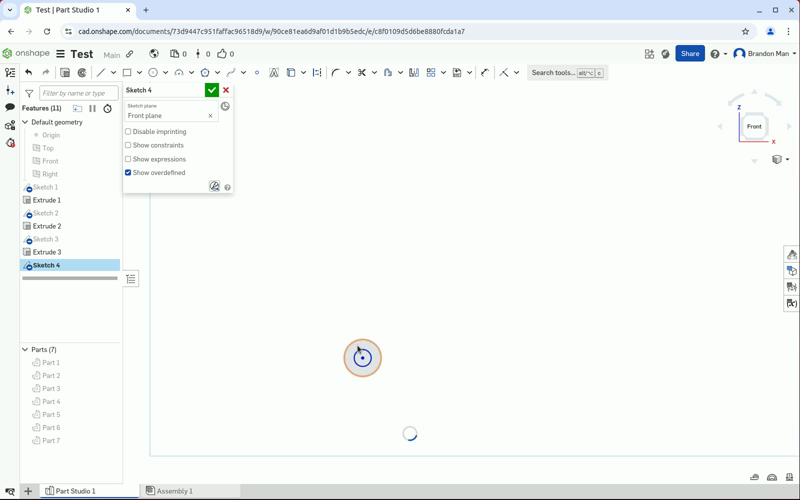
scroll(6)
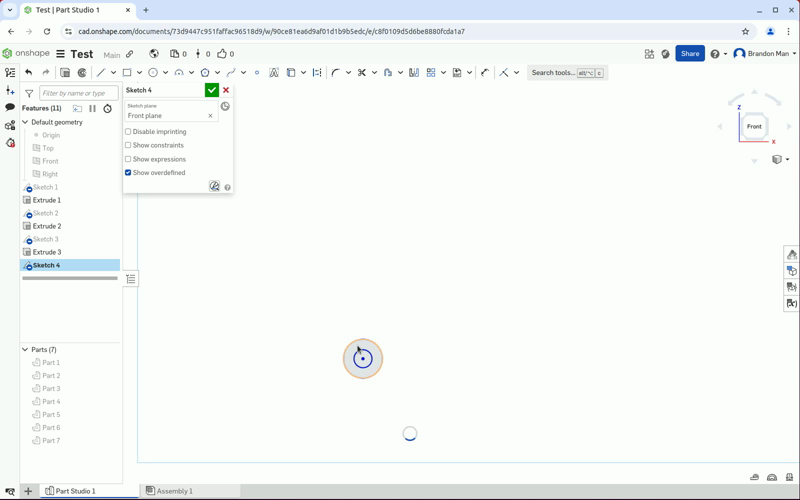
scroll(6)
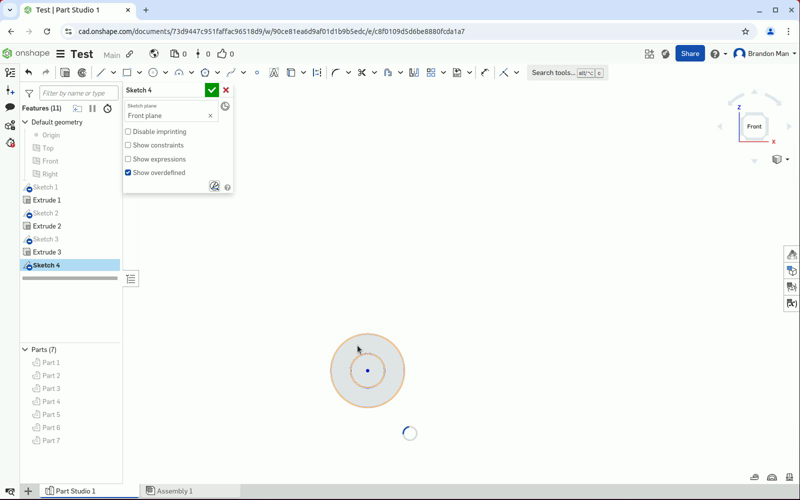
scroll(6)
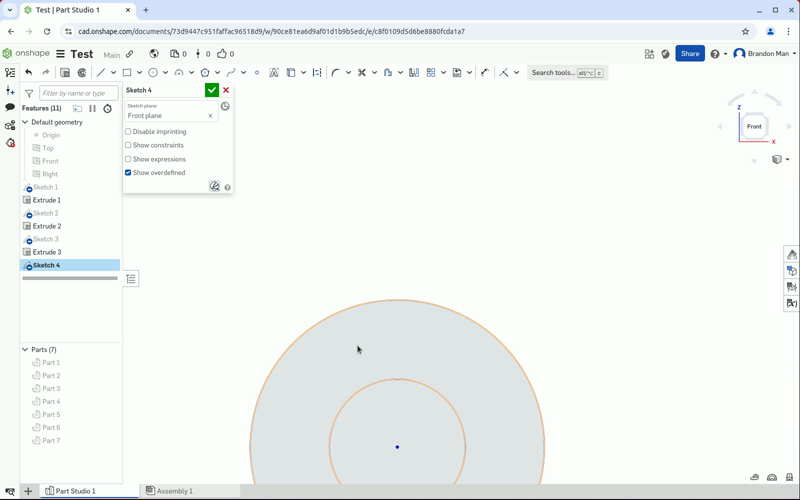
click(357, 345)
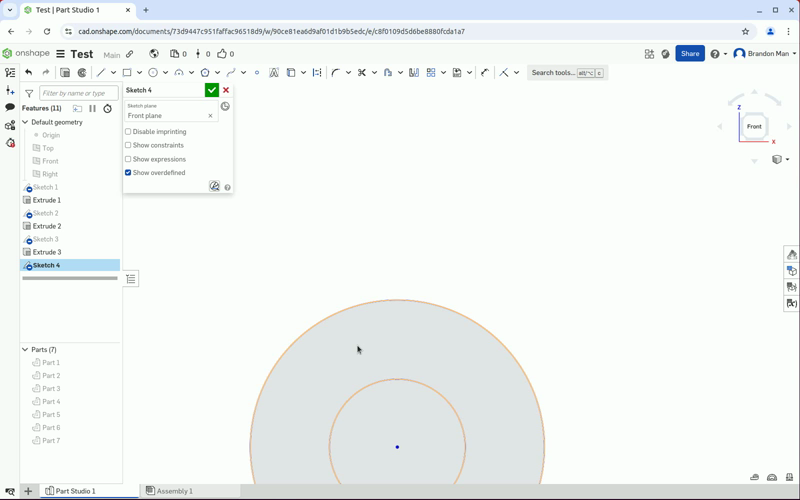
scroll(-6)
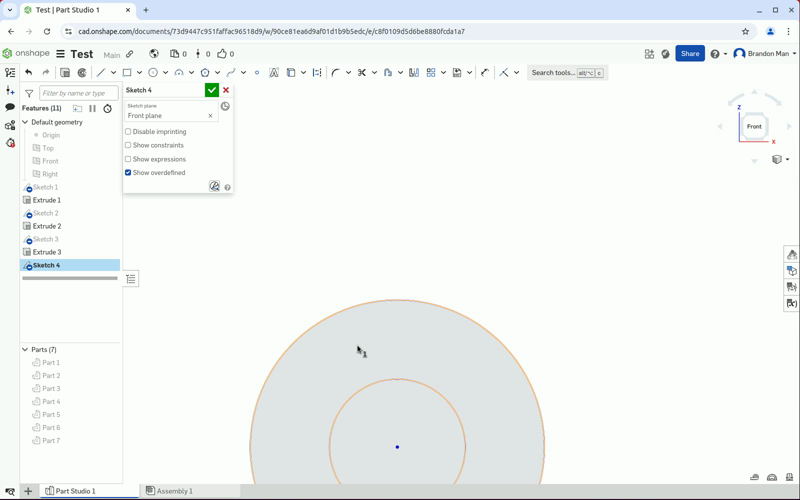
scroll(-6)
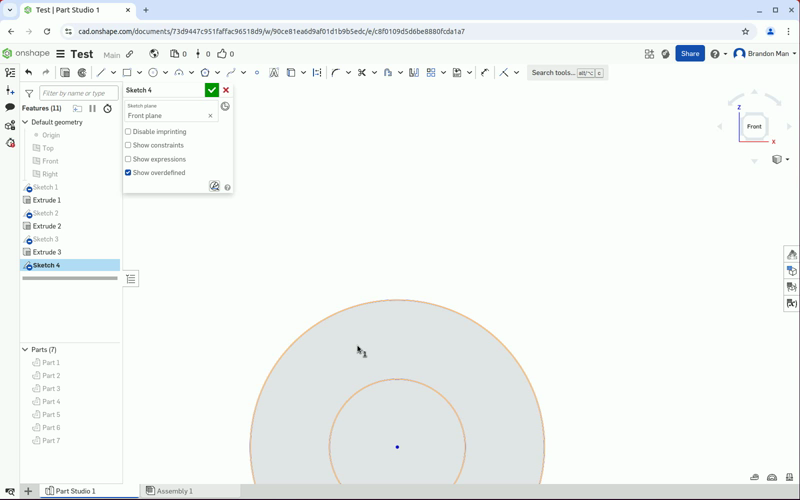
scroll(-6)
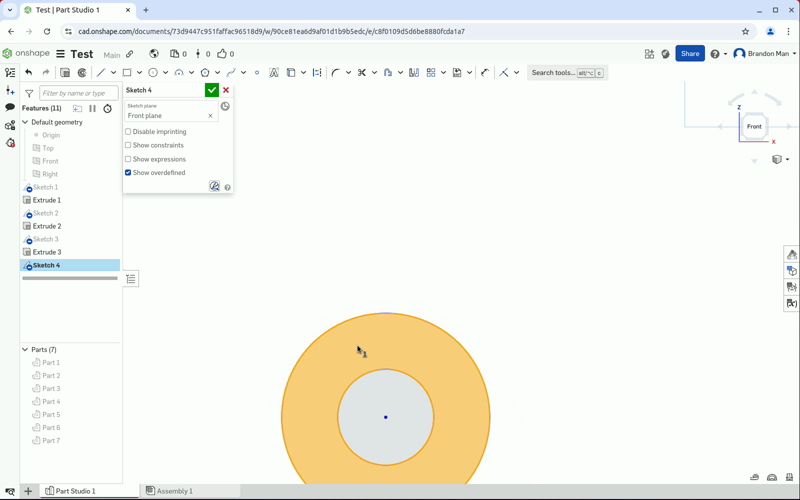
scroll(-6)
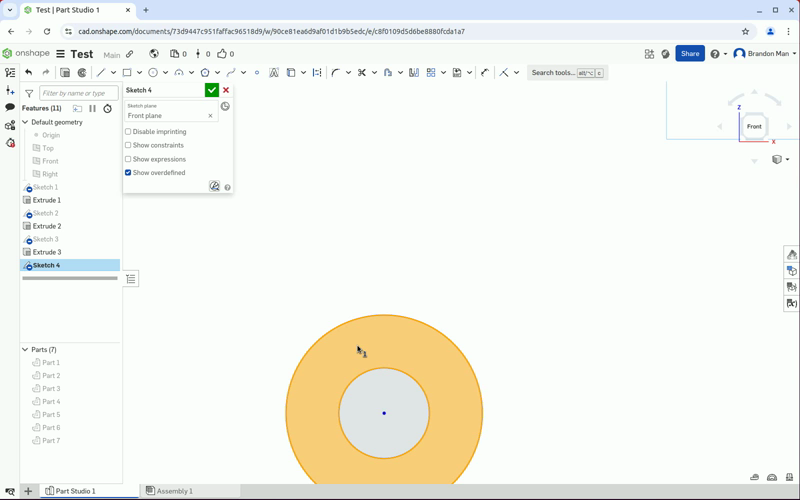
scroll(-6)
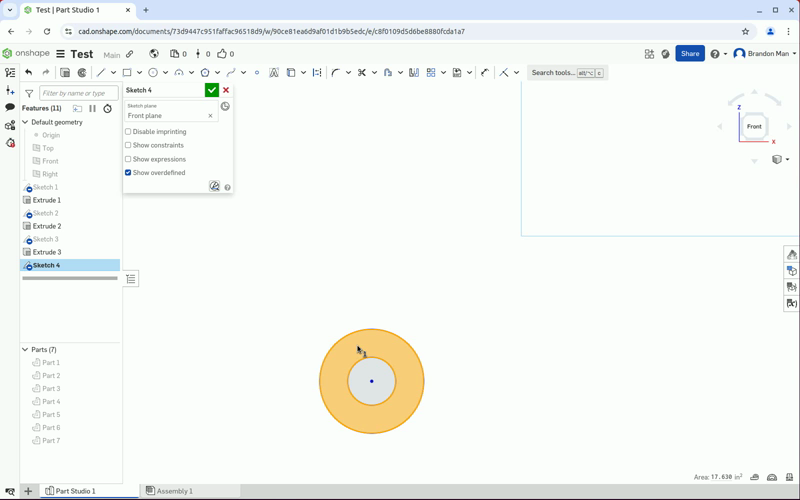
scroll(-6)
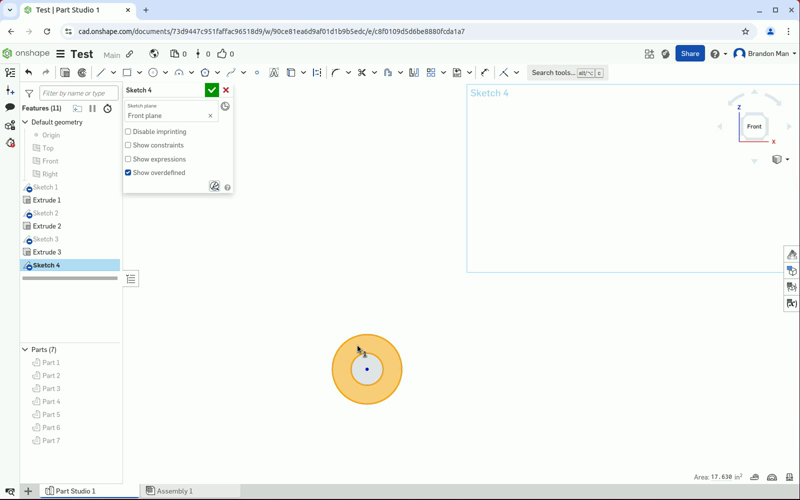
scroll(-6)
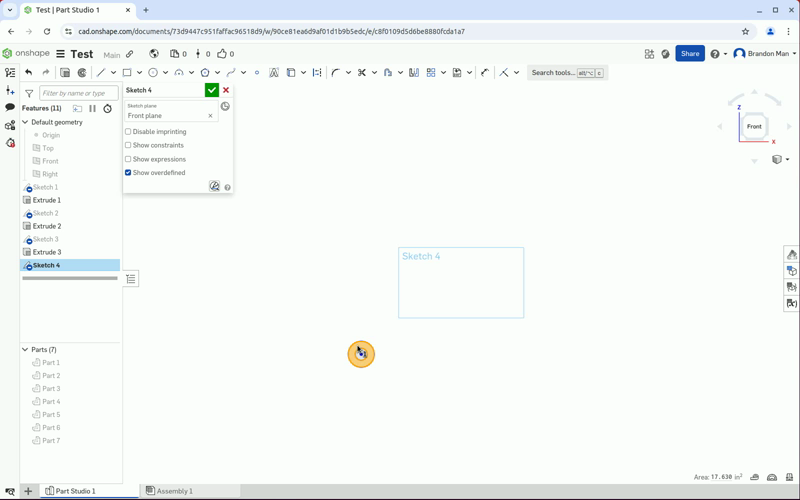
mouse_move(73, 352)
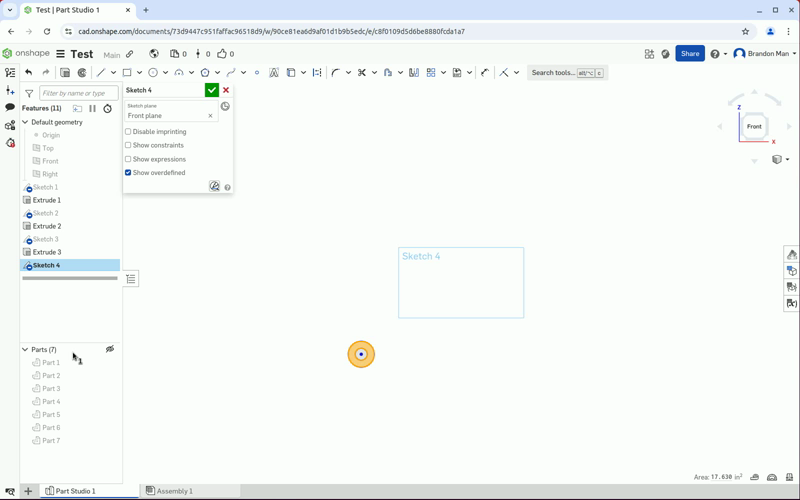
key(shift+y)
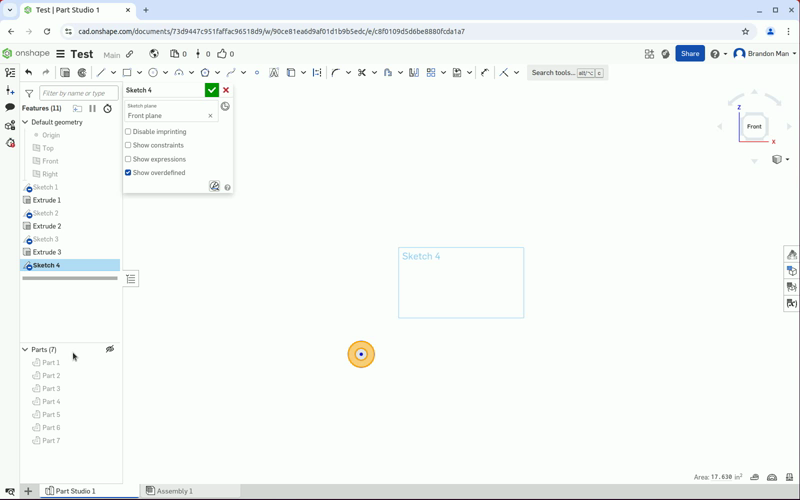
key(shift+e)
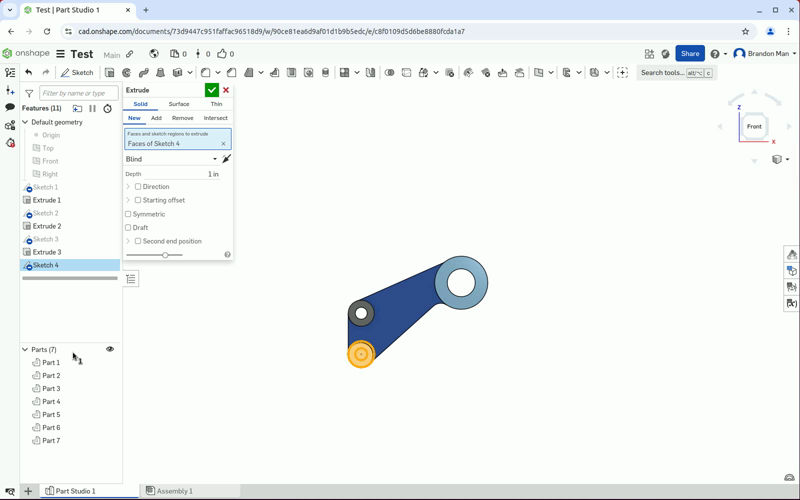
mouse_move(143, 106)
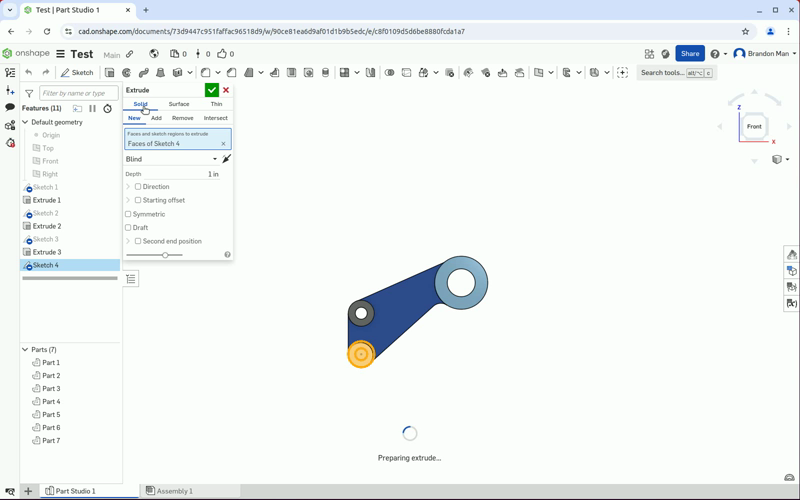
click(143, 106)
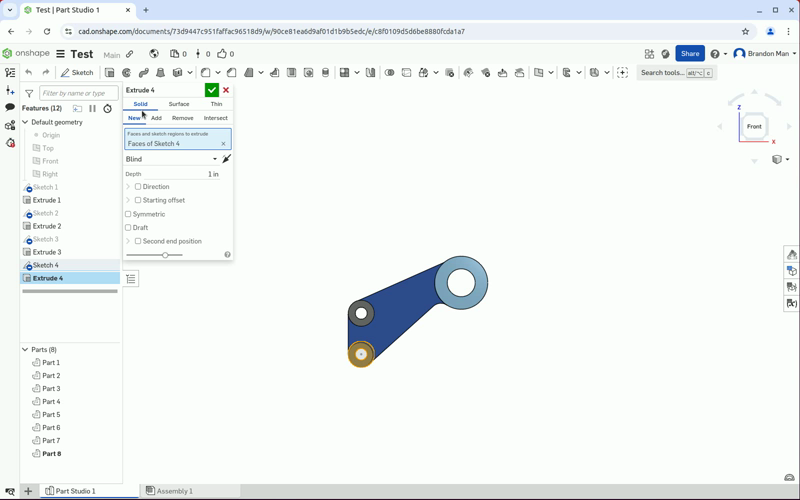
mouse_move(137, 120)
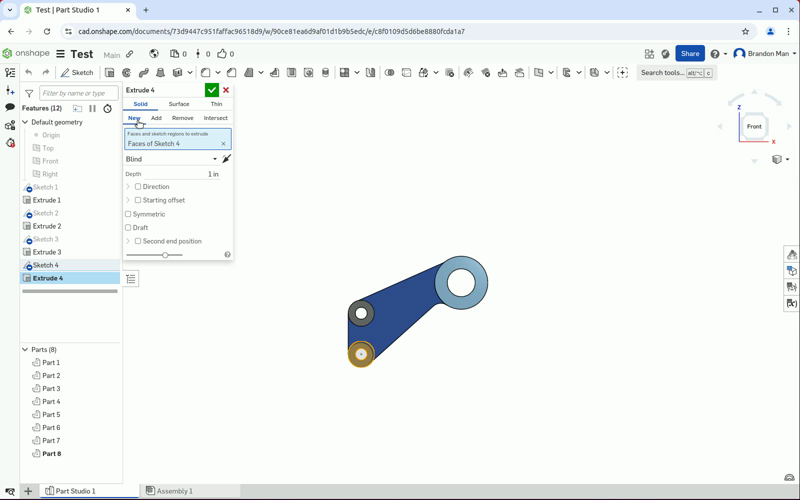
click(137, 120)
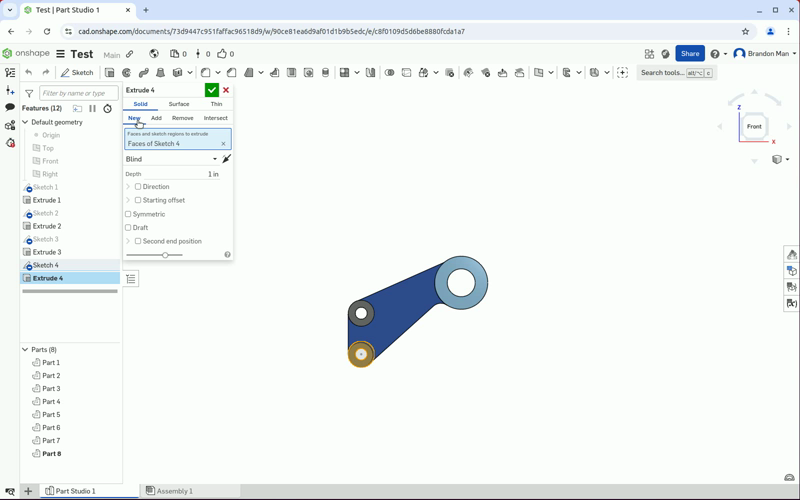
key(tab, 4)
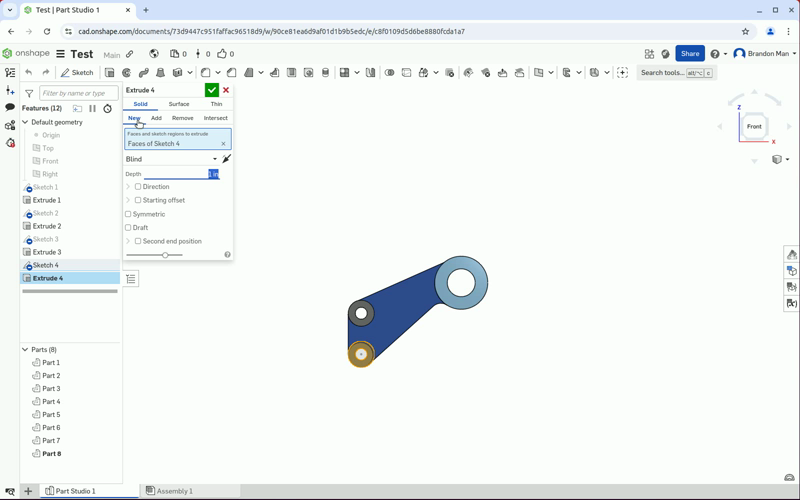
text(5.296)
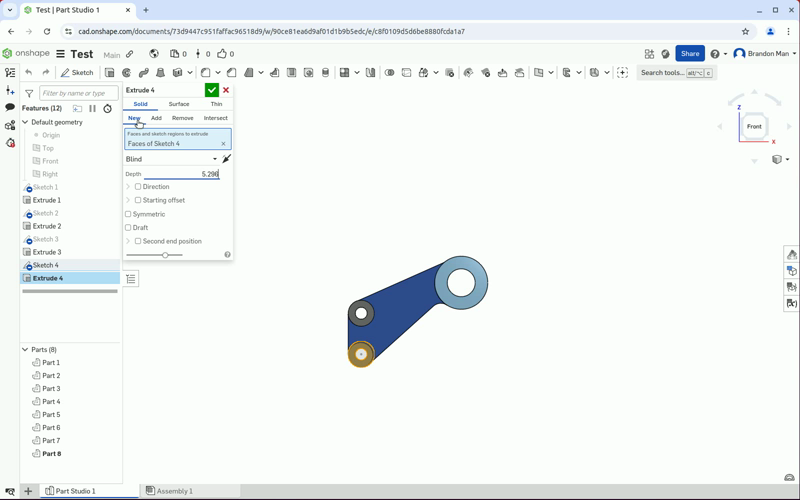
key(tab, 3)
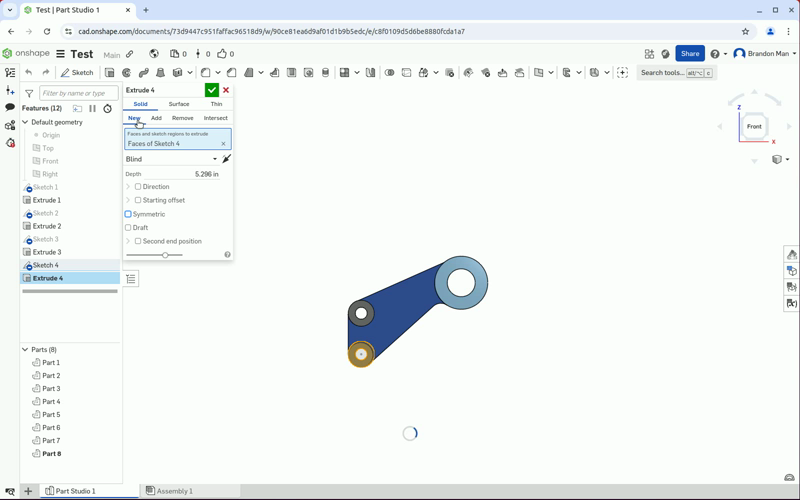
key(space)
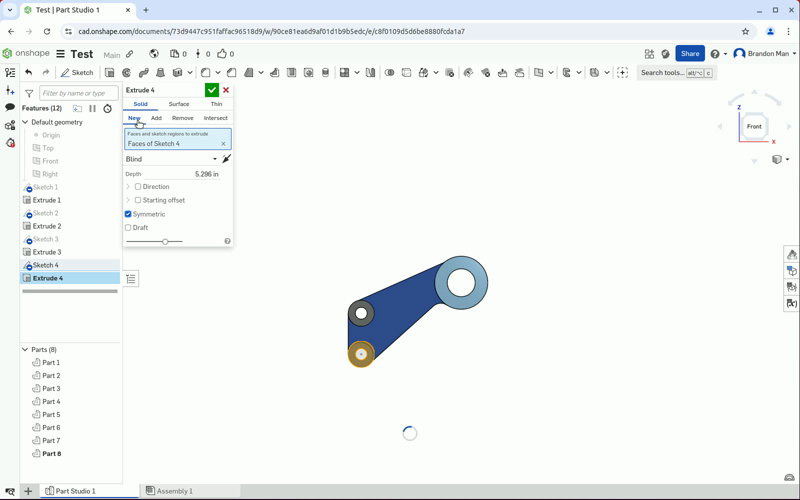
key(enter)
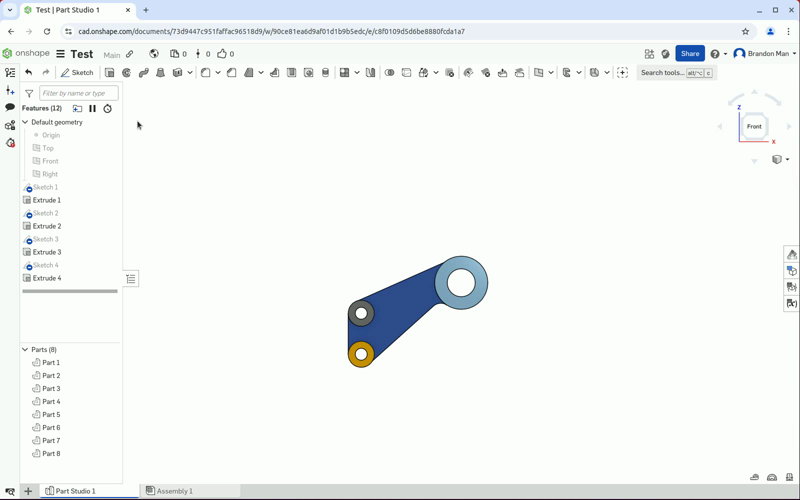
key(shift+h)
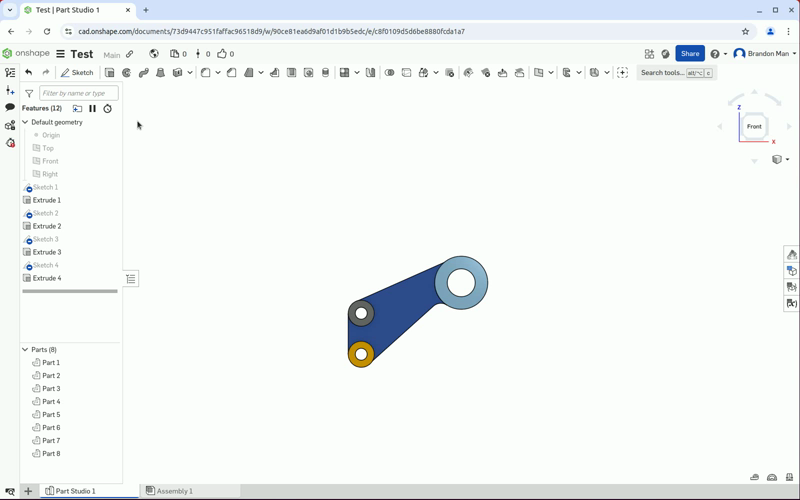
key(shift+h)
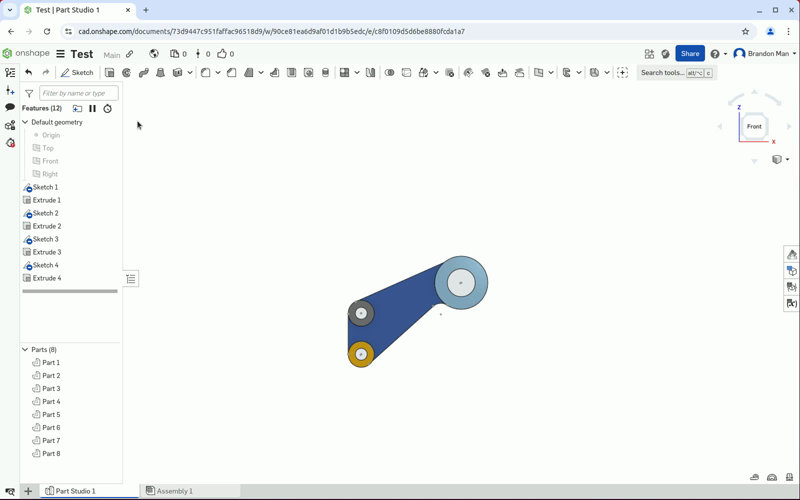
key(shift+7)
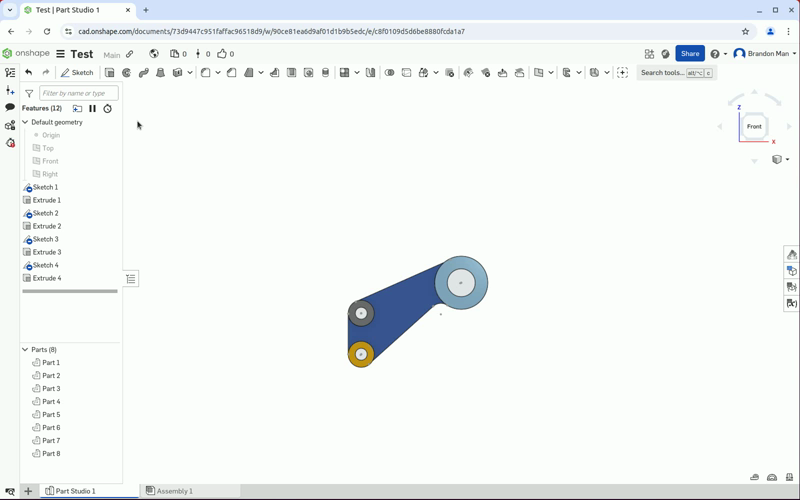
key(left, 2)
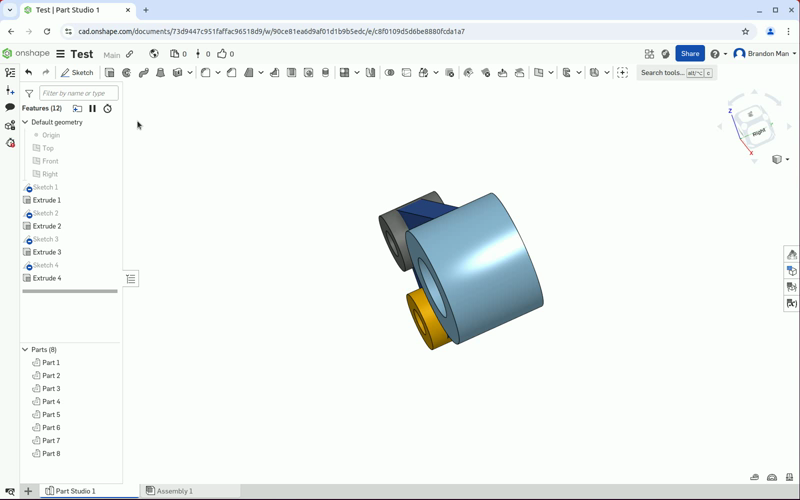
key(down, 2)
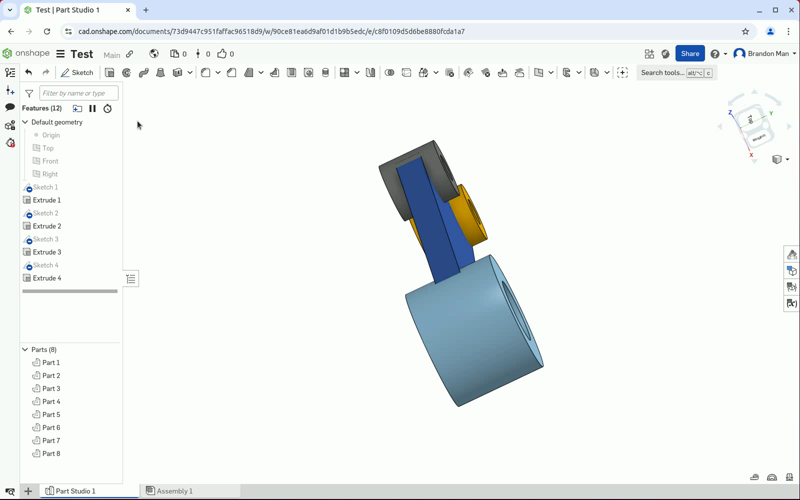
key(up, 2)
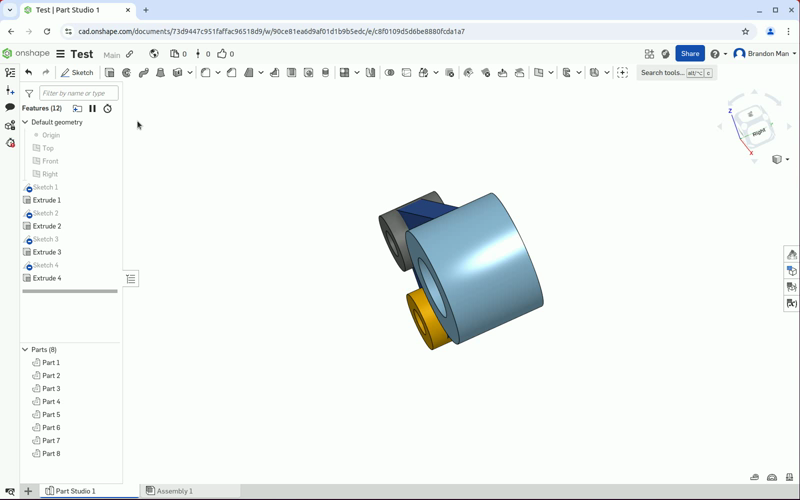
key(right, 2)
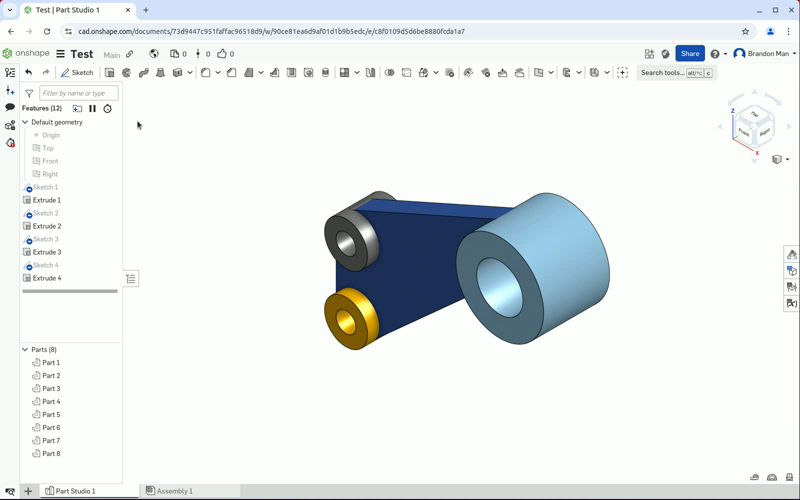
mouse_move(73, 189)
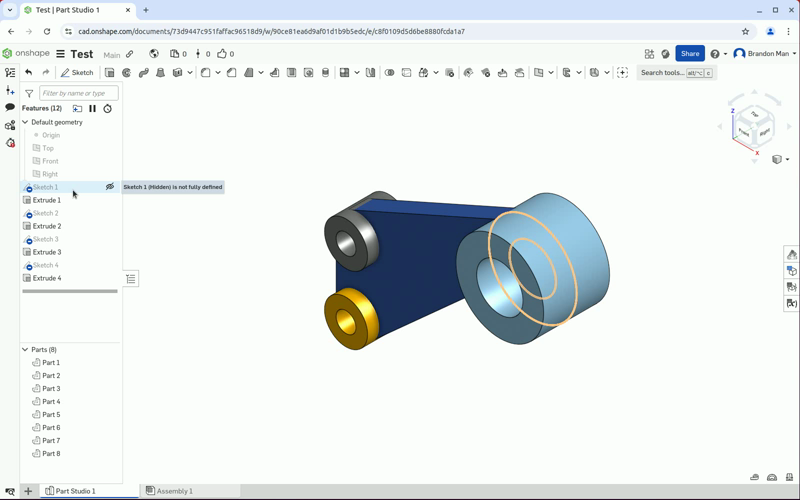
click(73, 189)